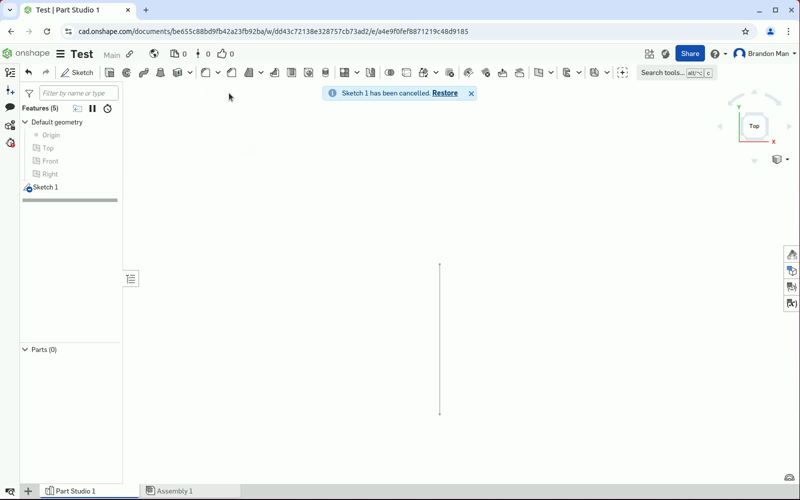
key(shift+h)
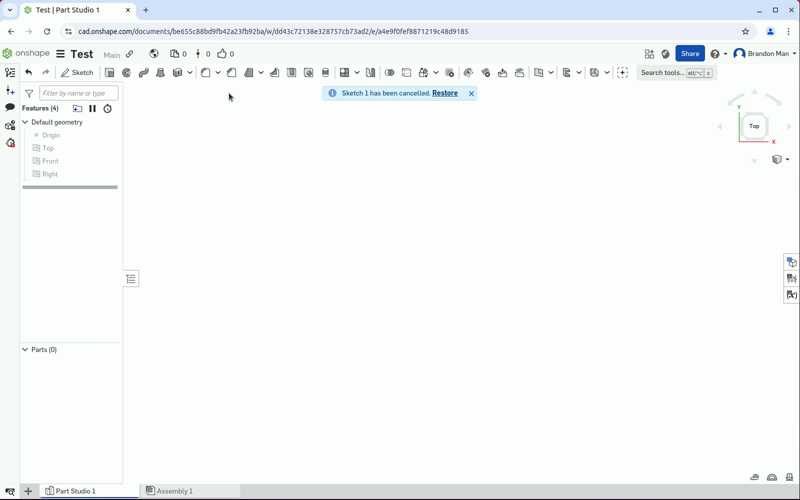
mouse_move(73, 352)
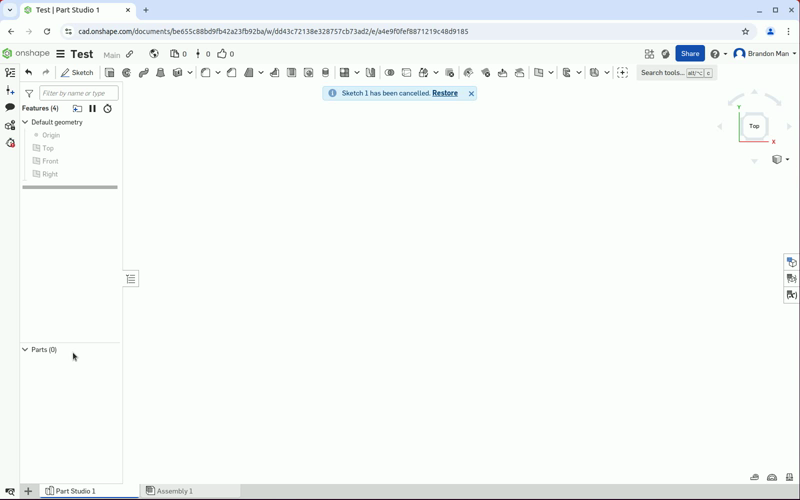
key(y)
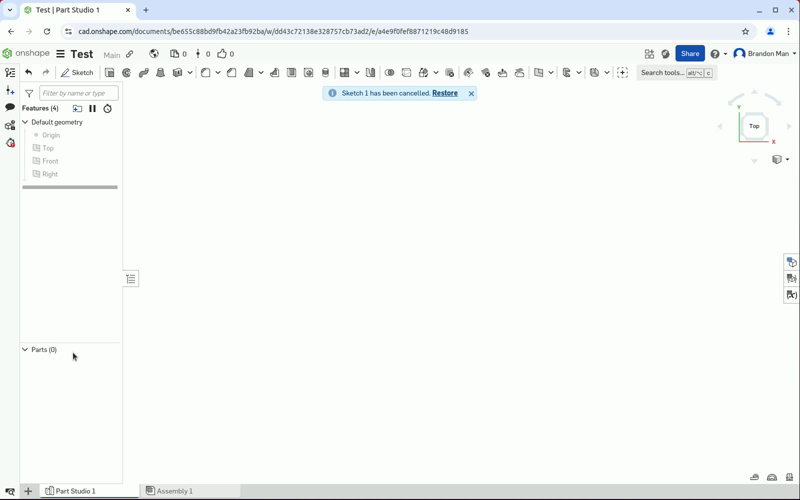
key(shift+p)
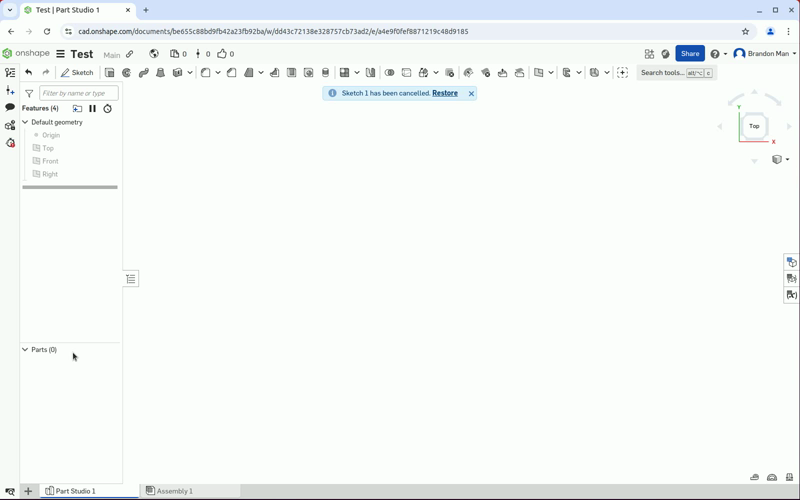
key(space)
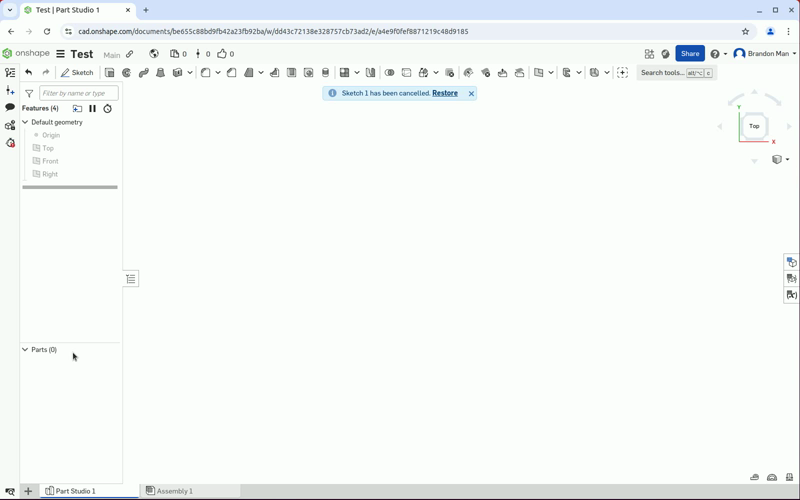
key_down(shift)
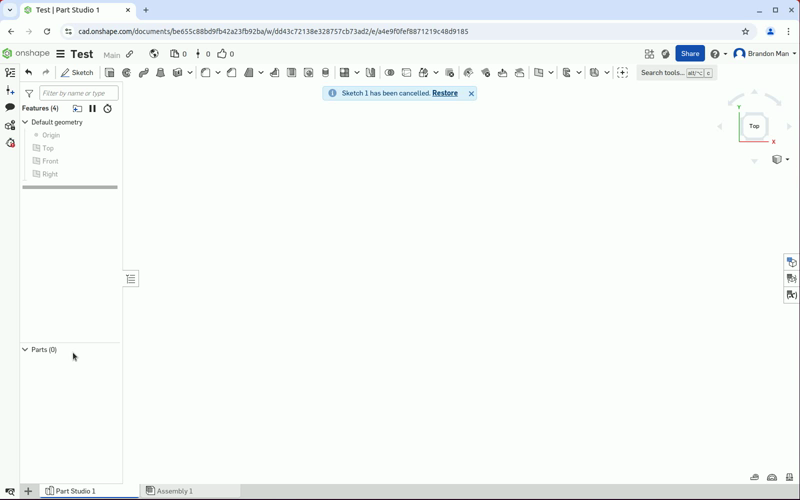
key(up)
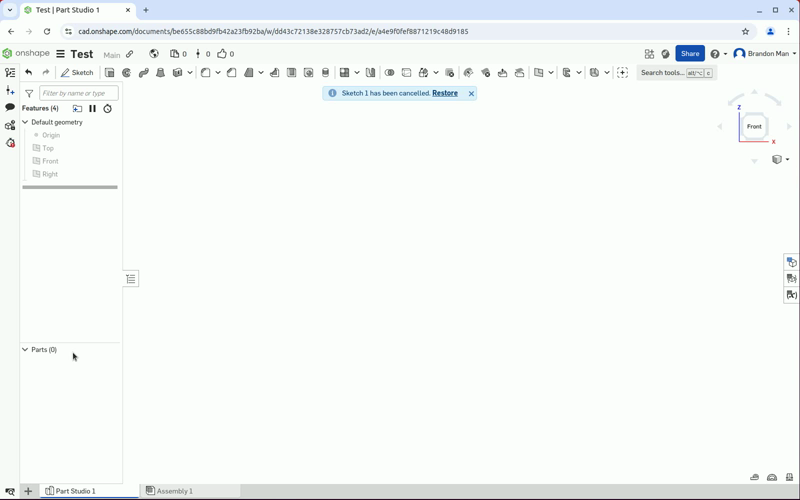
key_up(shift)
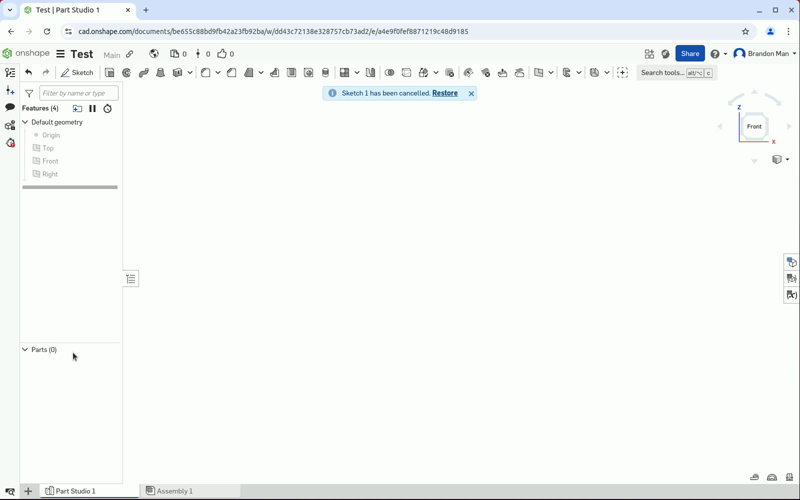
mouse_move(73, 352)
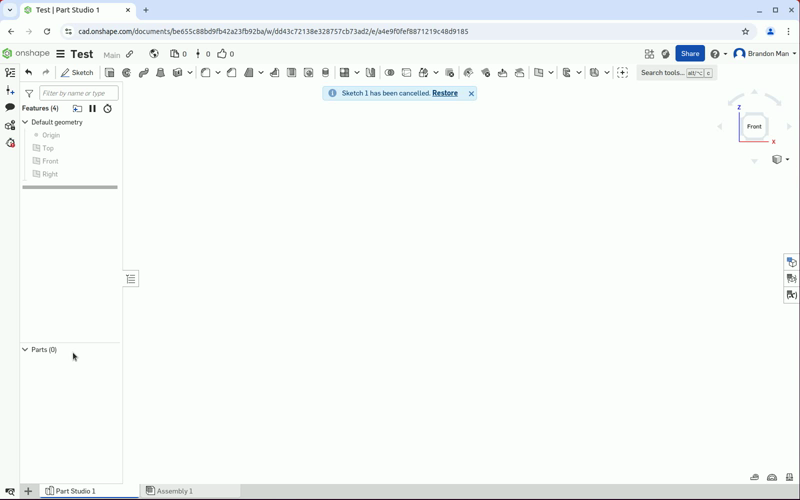
key(shift+y)
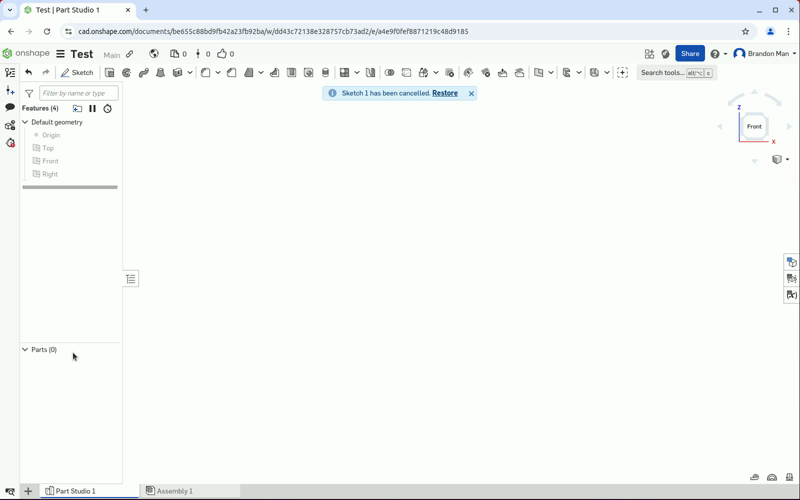
key(shift+s)
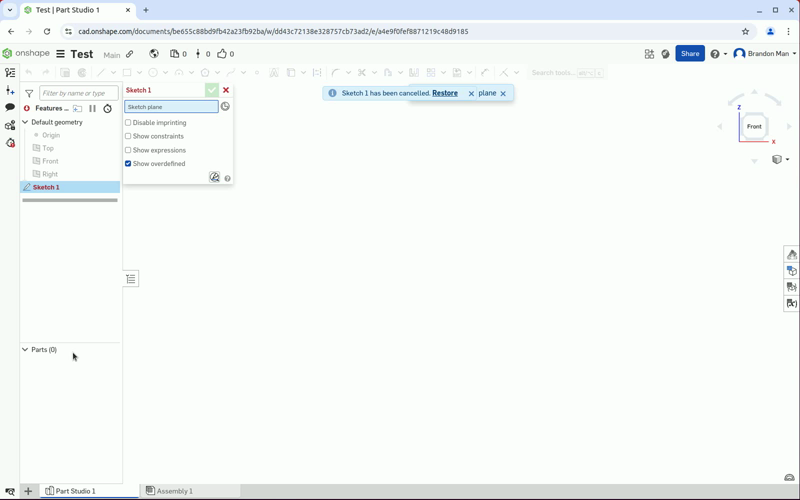
mouse_move(73, 163)
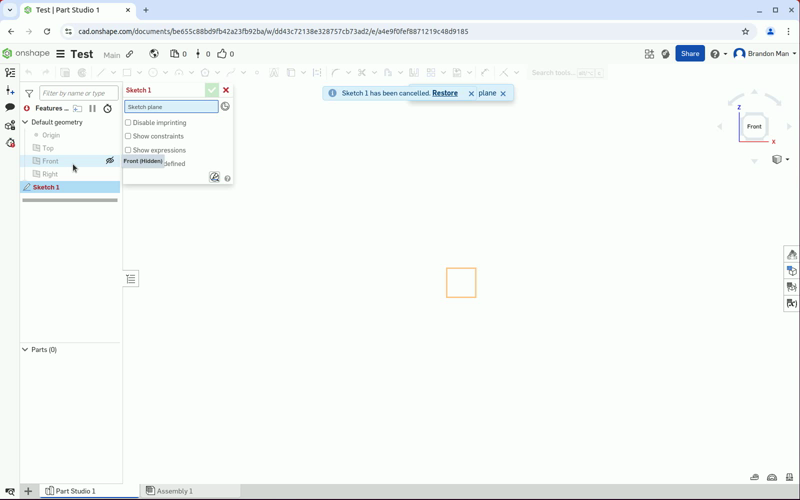
click(73, 163)
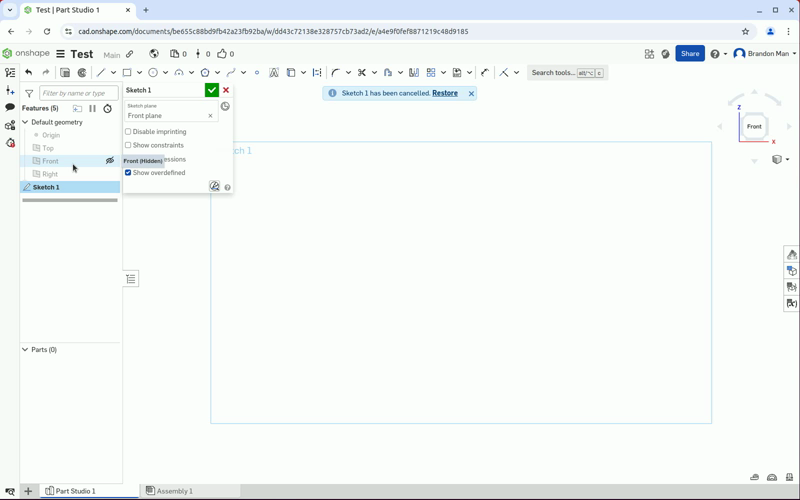
mouse_move(73, 352)
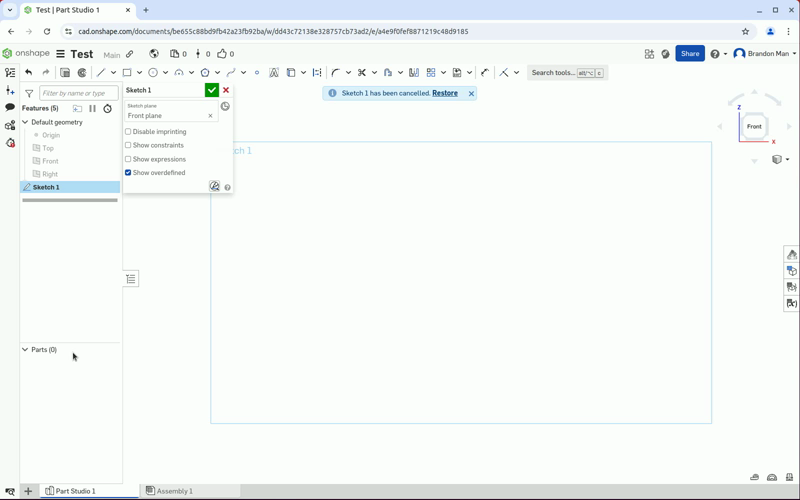
key(y)
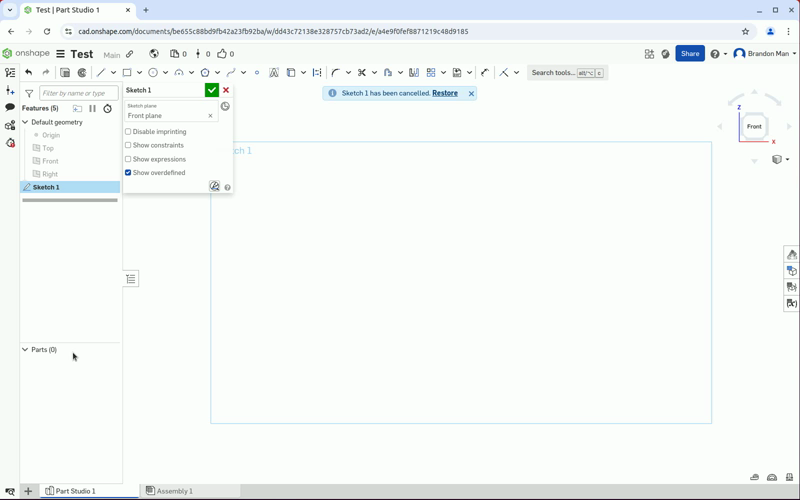
key(l)
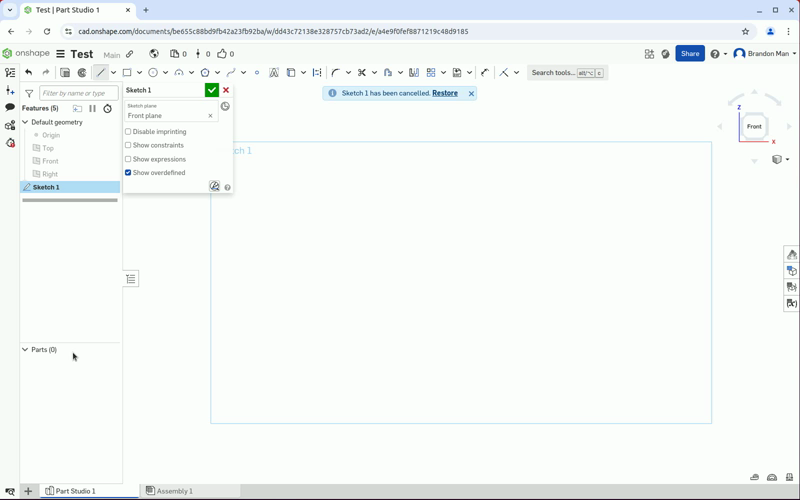
key_down(shift)
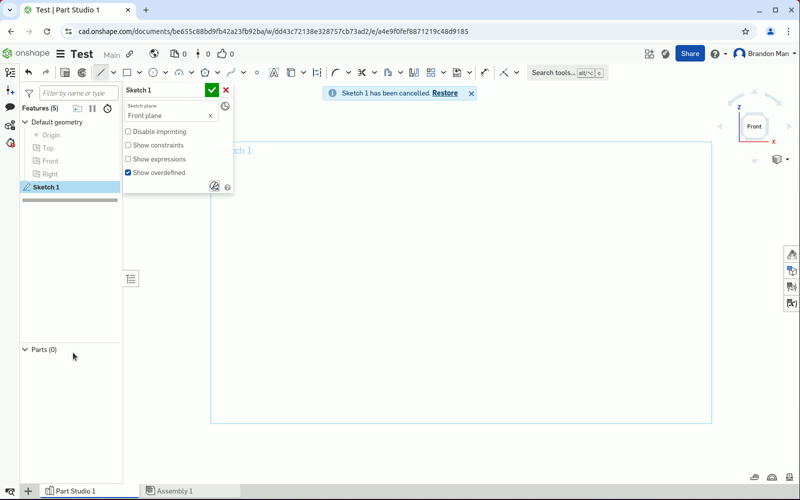
mouse_move(348, 339)
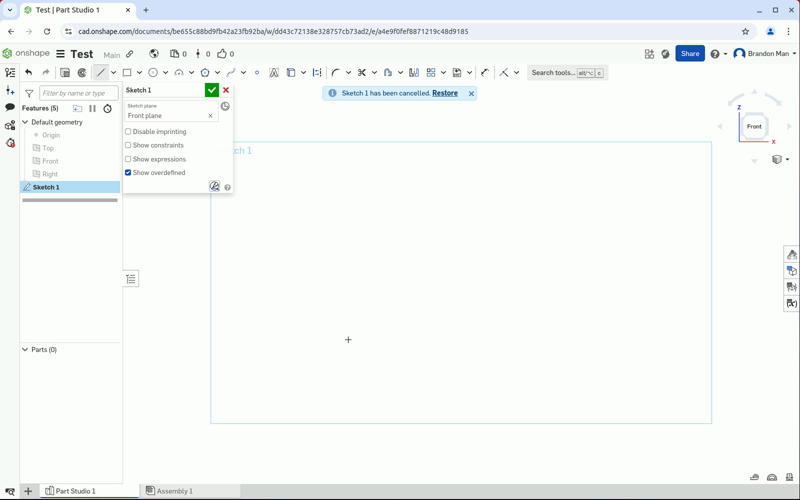
click(348, 339)
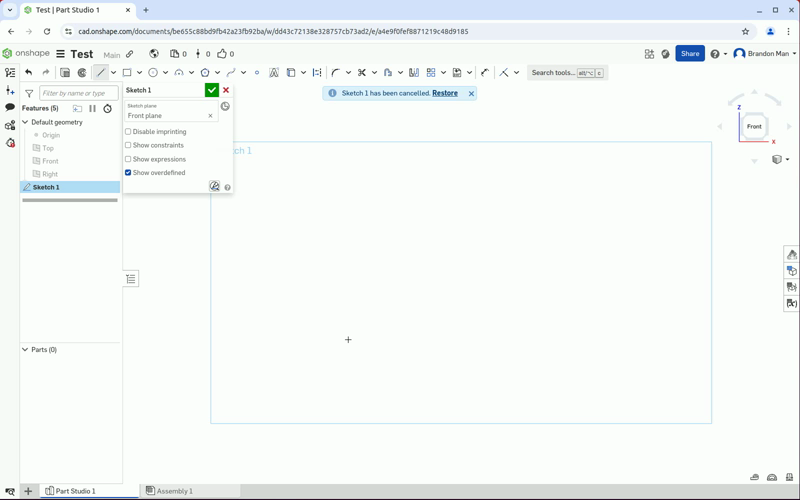
key_up(shift)
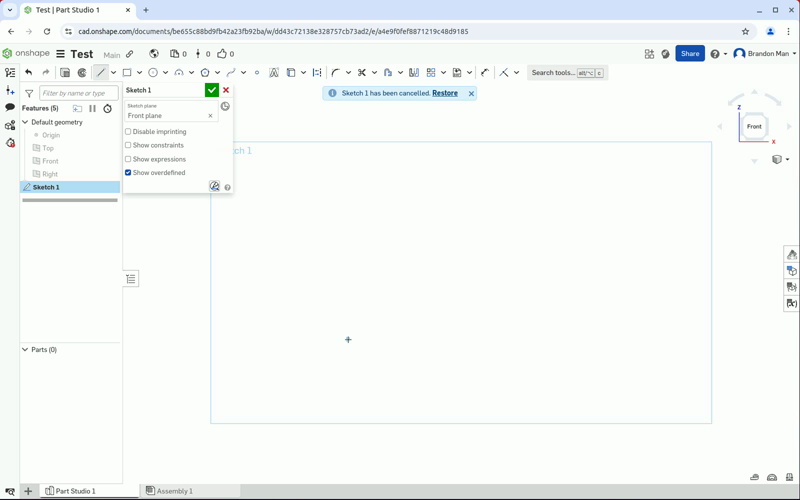
key_down(shift)
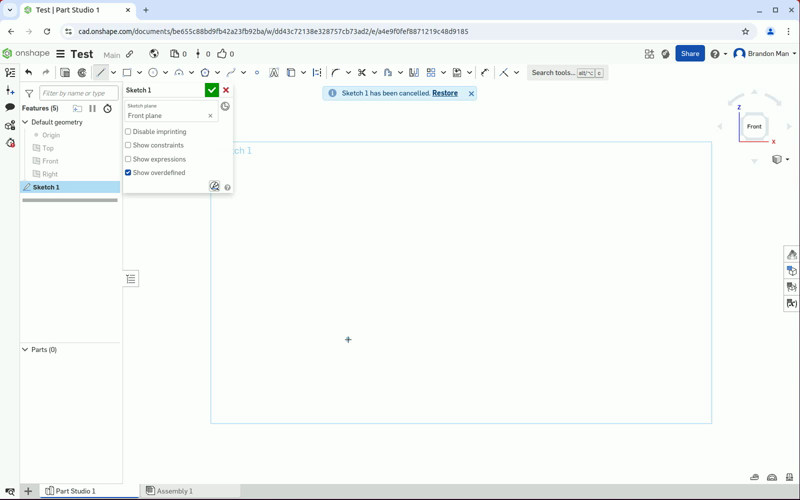
mouse_move(572, 339)
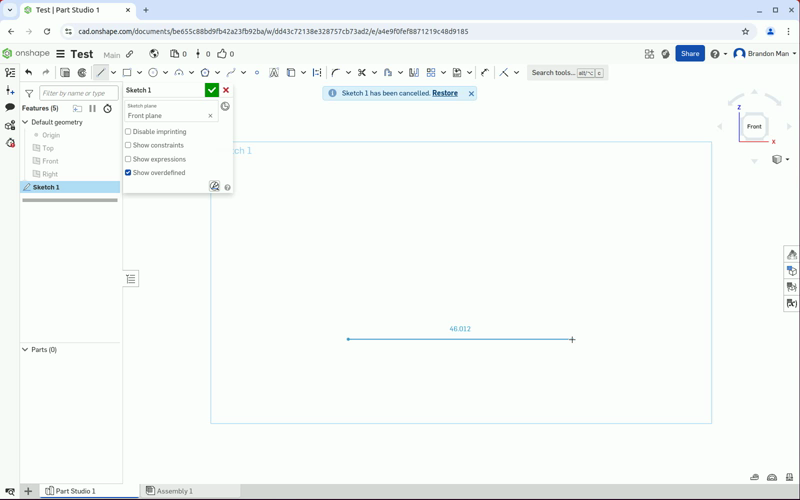
click(572, 339)
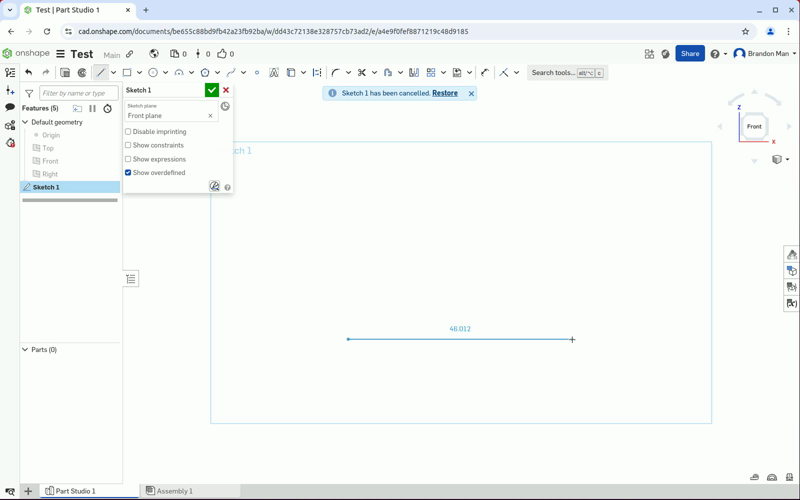
key_up(shift)
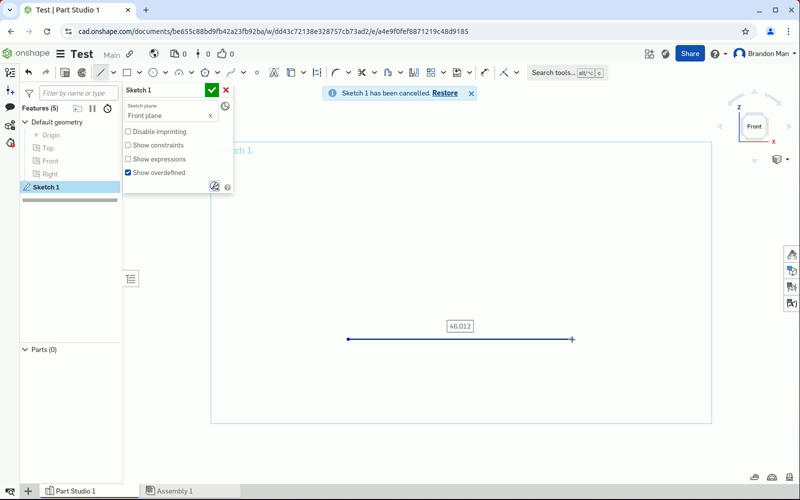
key_down(shift)
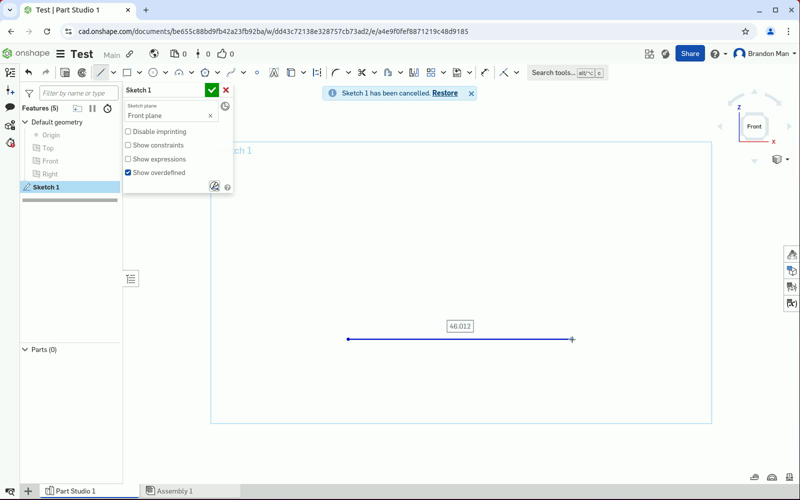
mouse_move(572, 226)
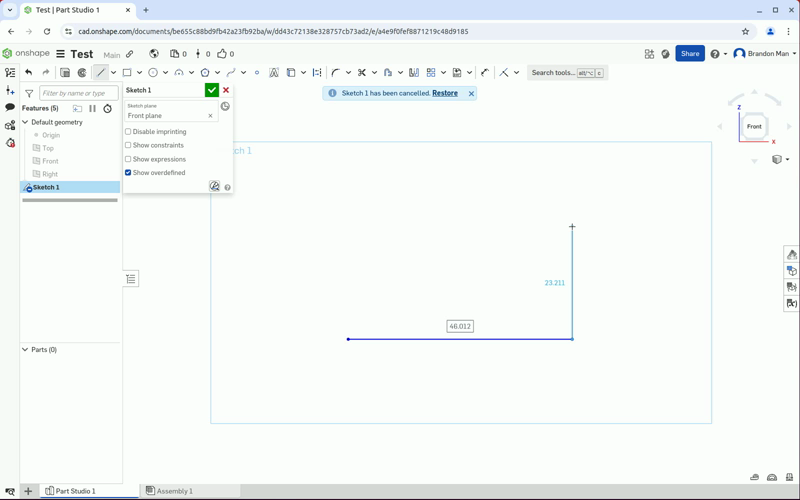
click(572, 226)
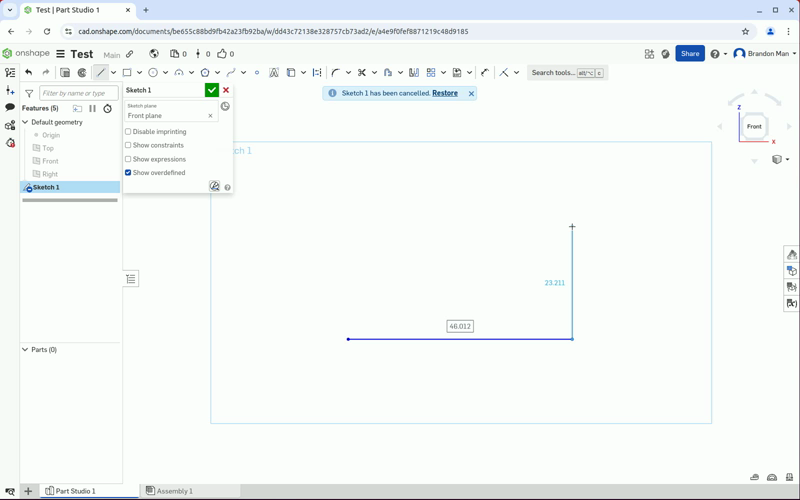
key_up(shift)
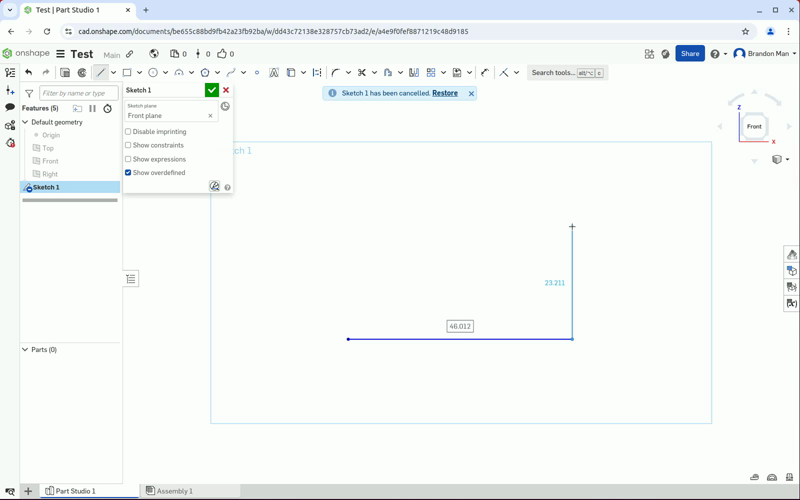
key_down(shift)
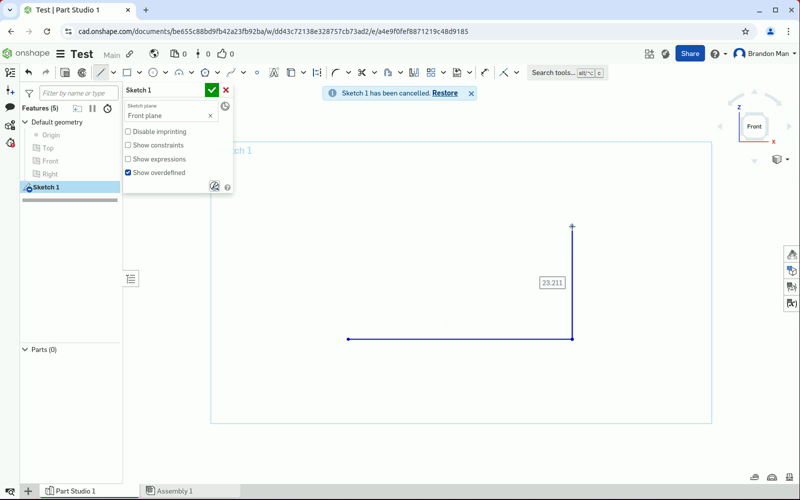
mouse_move(348, 226)
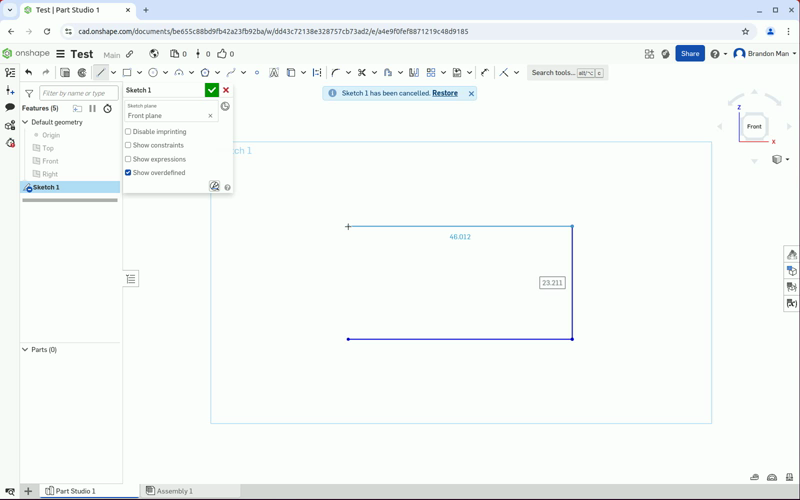
click(348, 226)
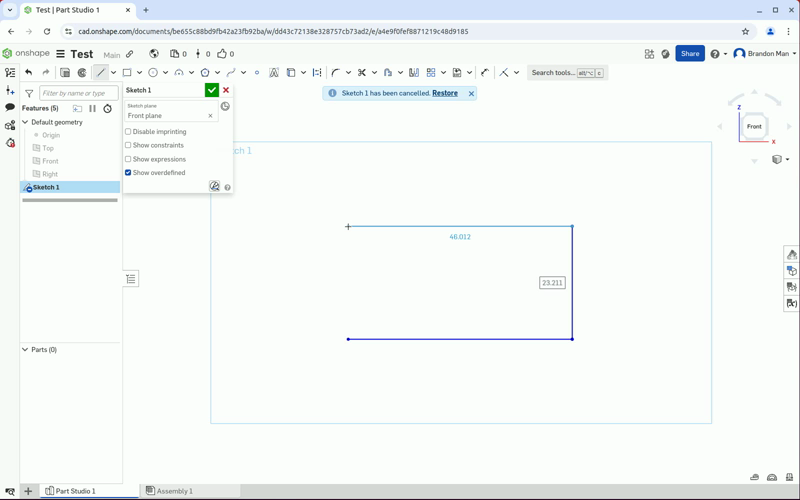
key_up(shift)
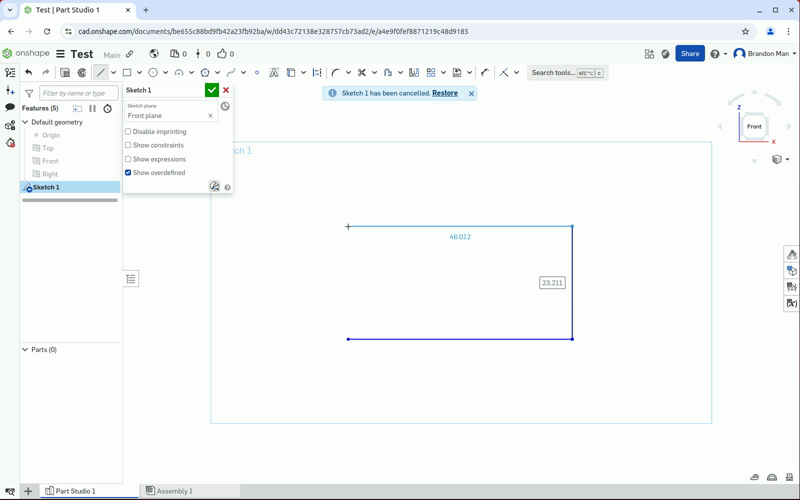
key_down(shift)
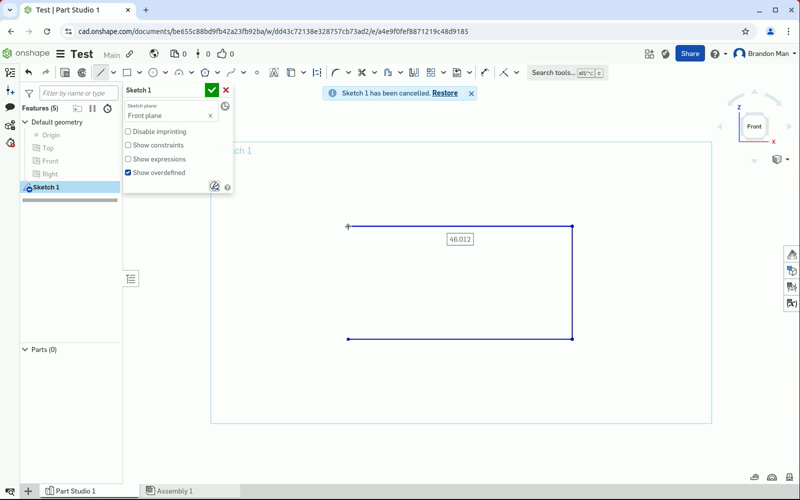
mouse_move(348, 339)
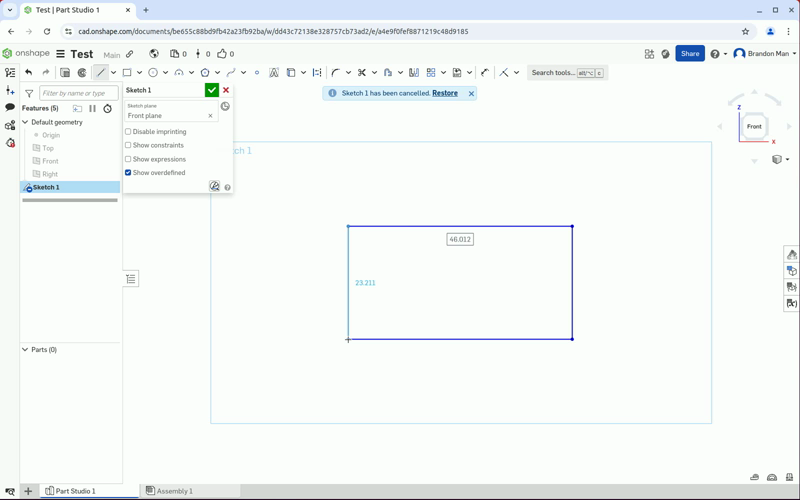
key_up(shift)
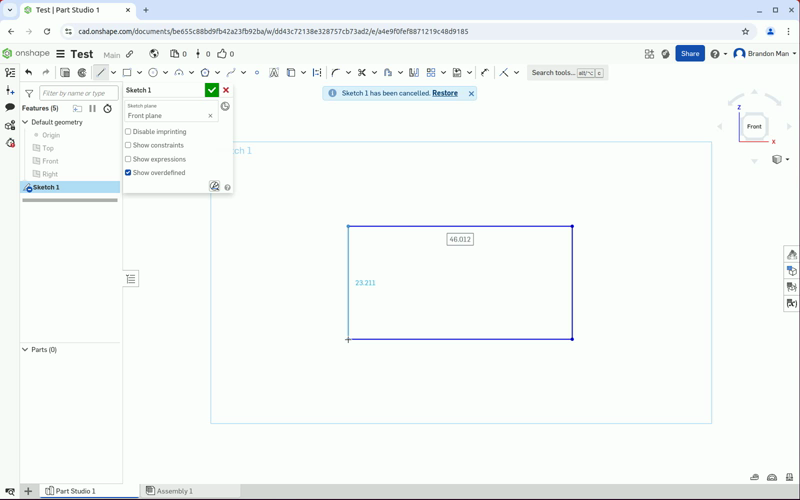
click(348, 339)
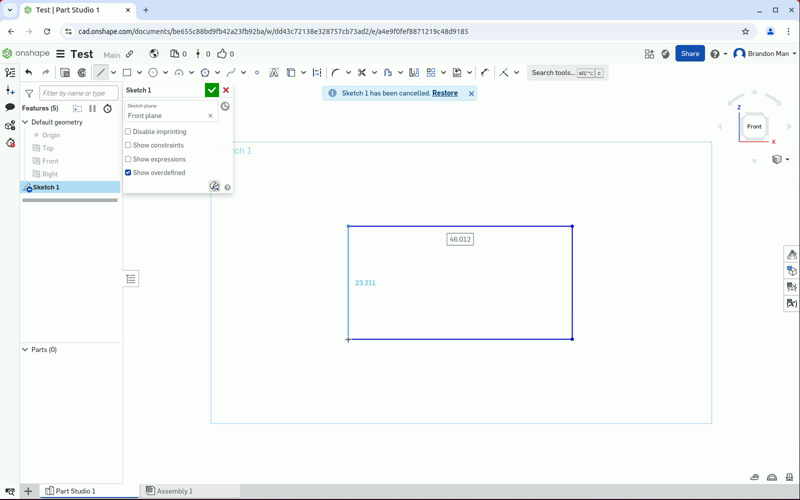
key(esc)
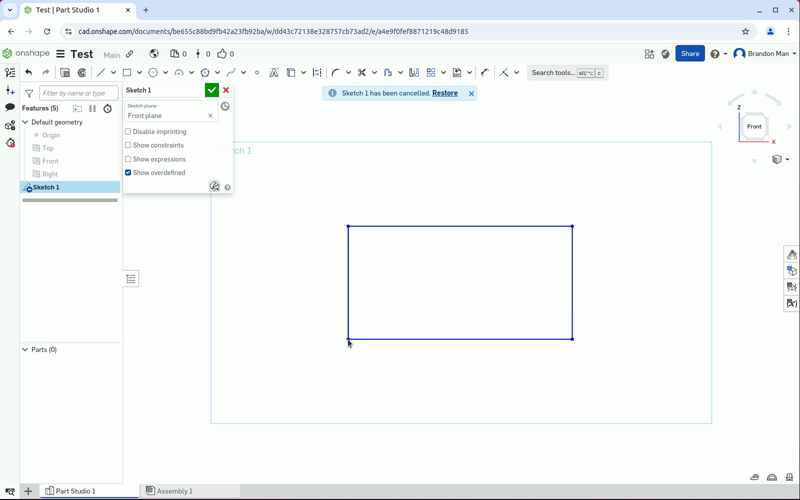
mouse_move(381, 303)
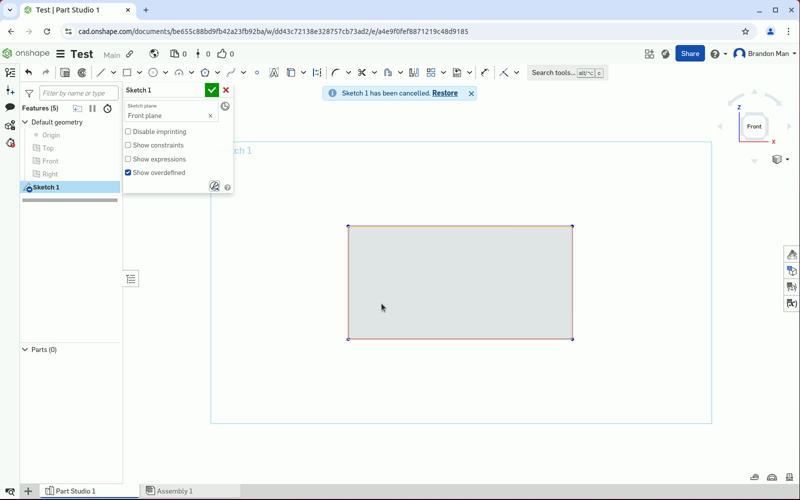
click(381, 303)
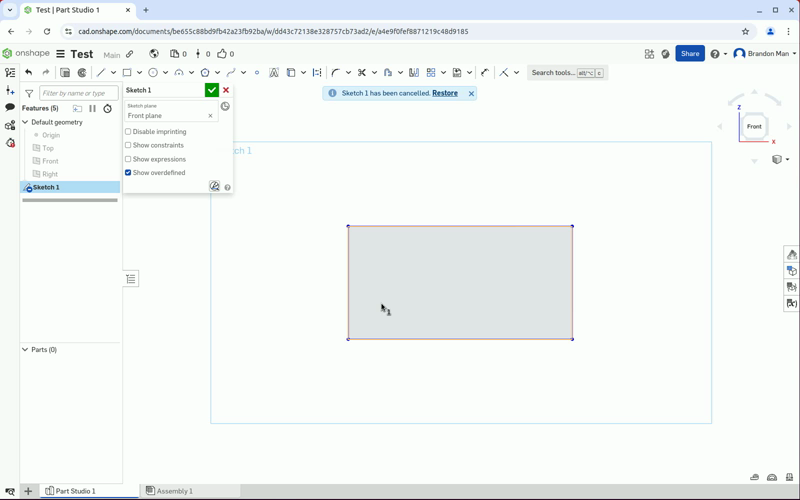
mouse_move(73, 352)
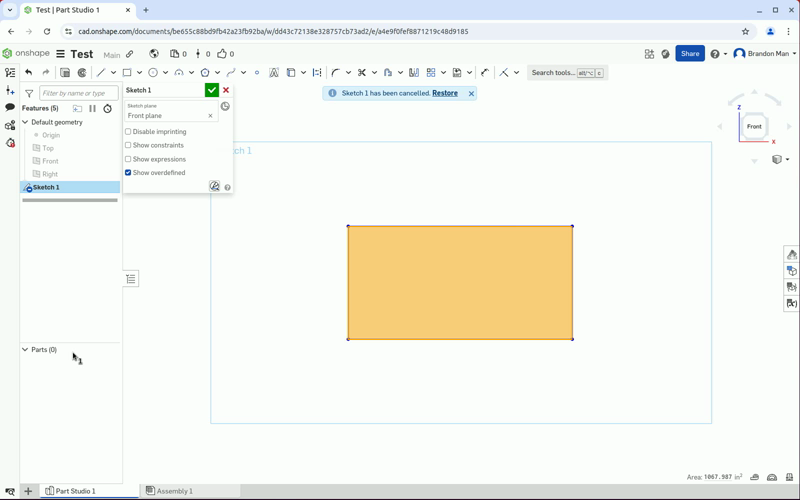
key(shift+y)
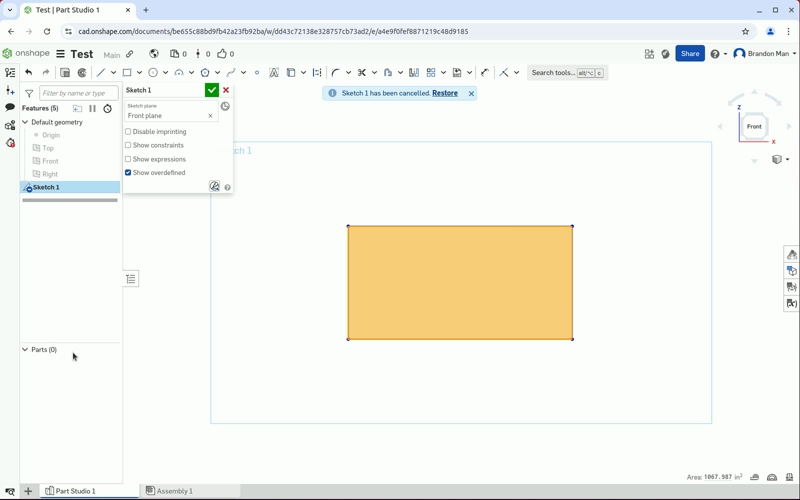
key(shift+e)
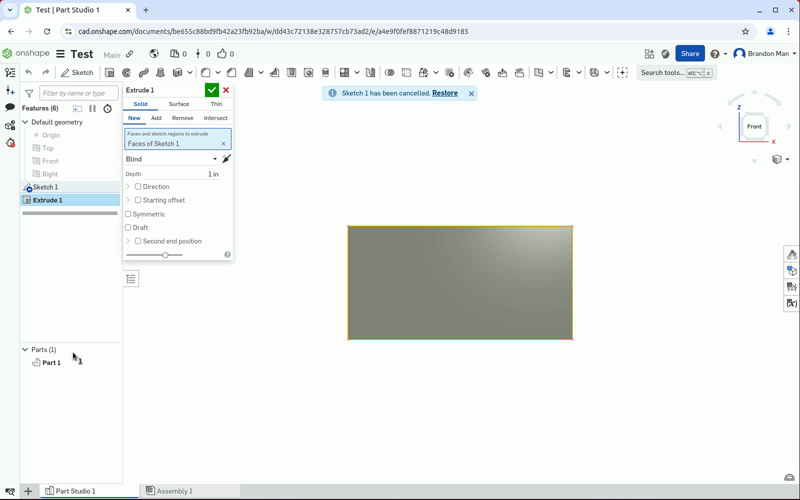
mouse_move(143, 106)
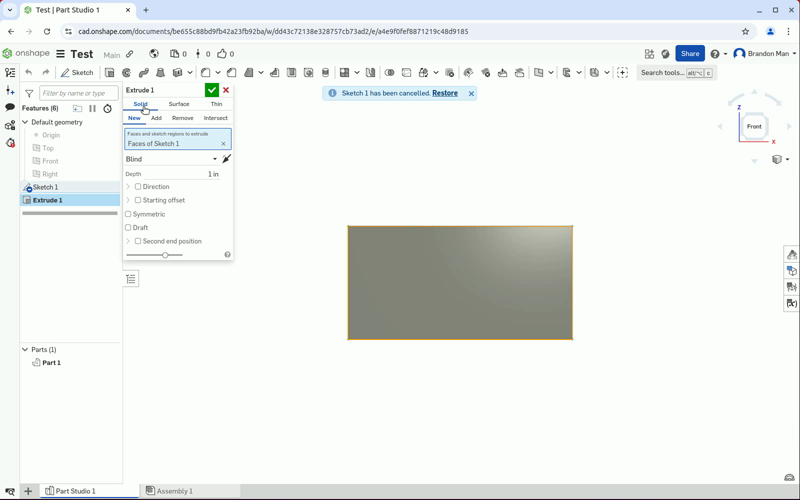
click(143, 106)
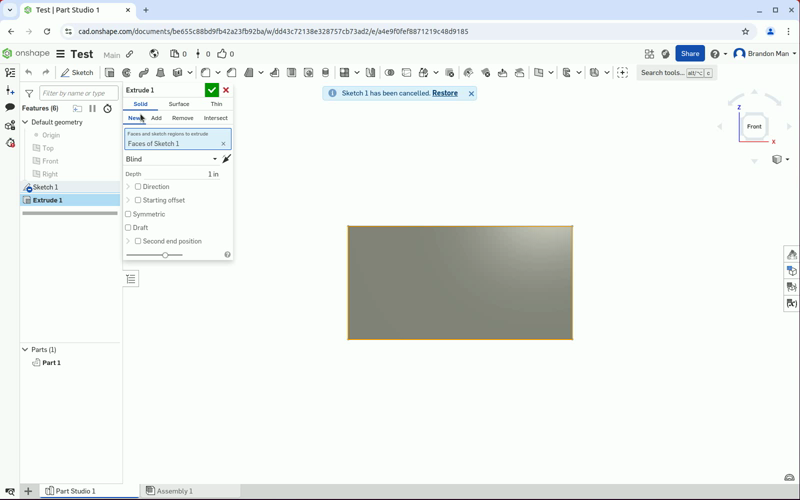
mouse_move(137, 120)
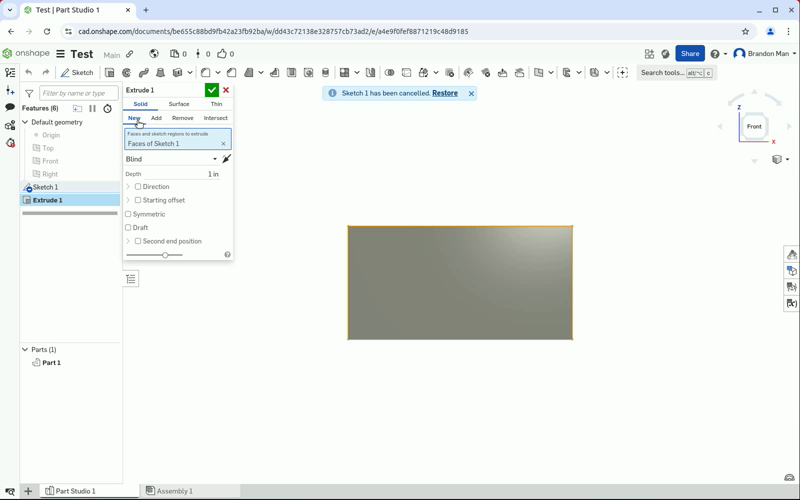
click(137, 120)
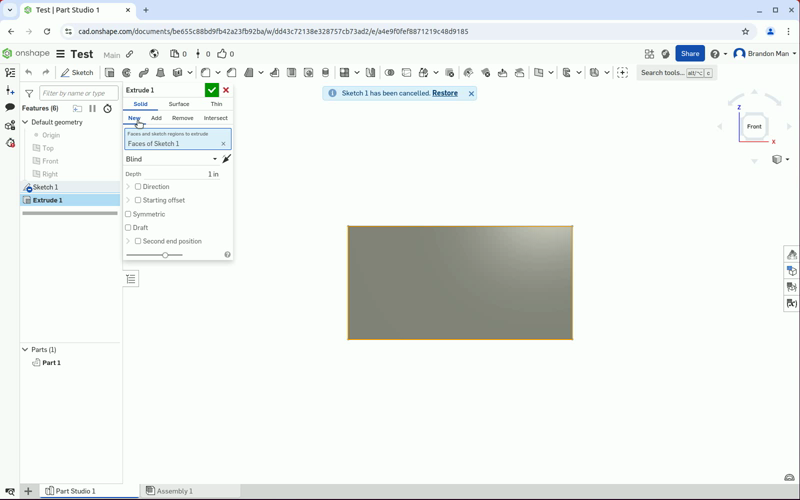
key(tab, 4)
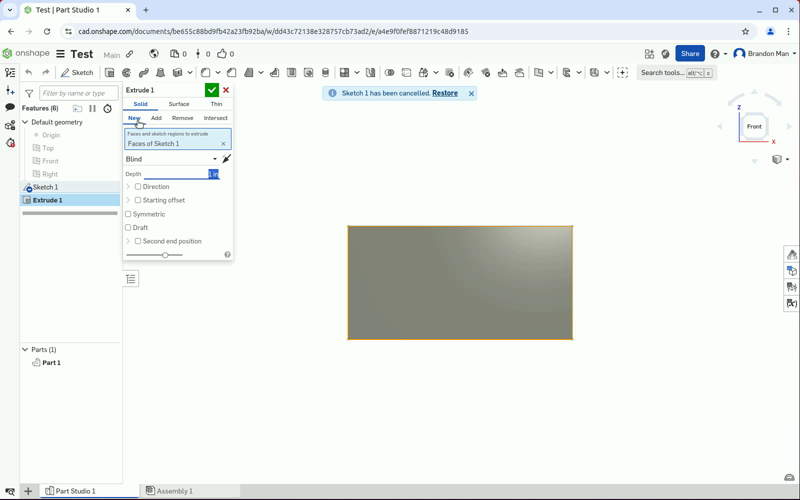
text(11.554)
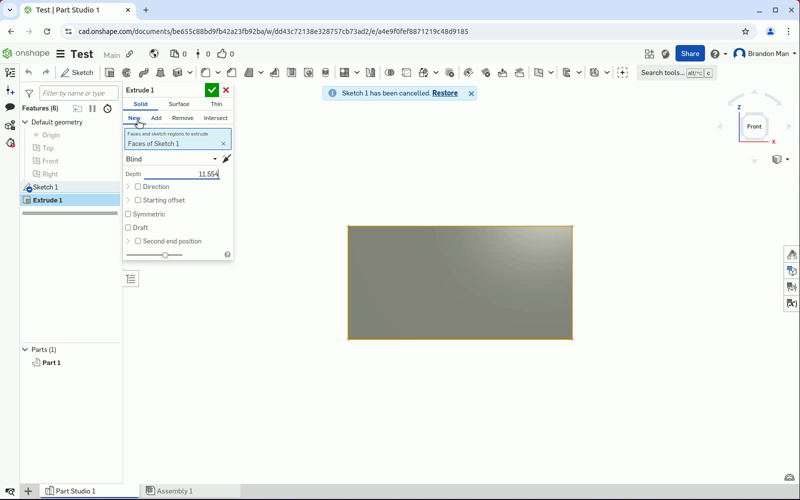
key(enter)
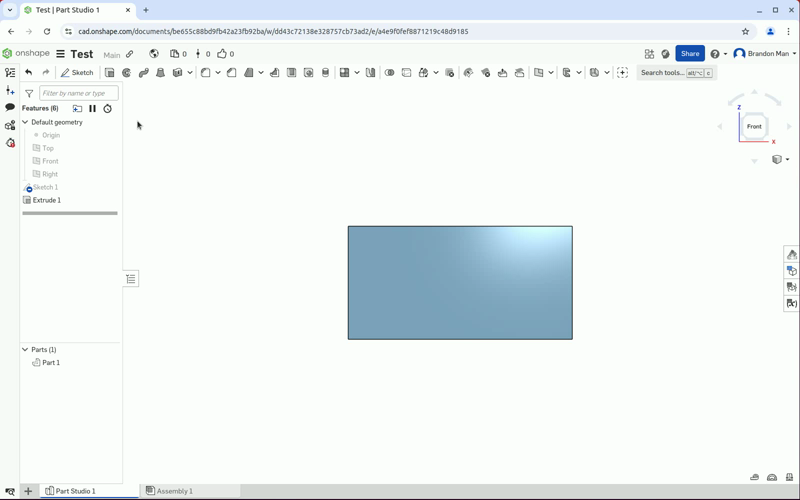
key(shift+h)
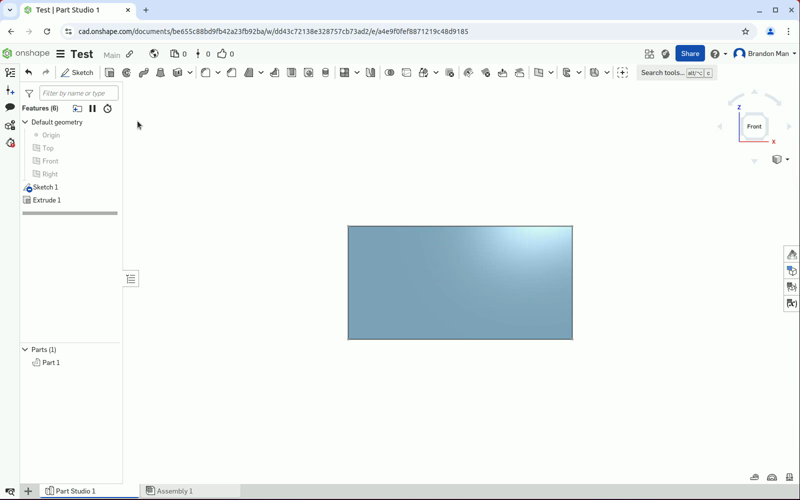
key(shift+h)
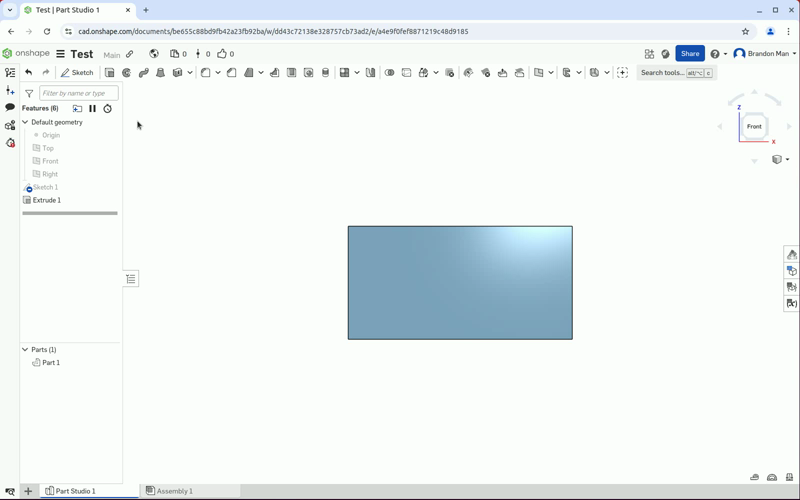
mouse_move(73, 189)
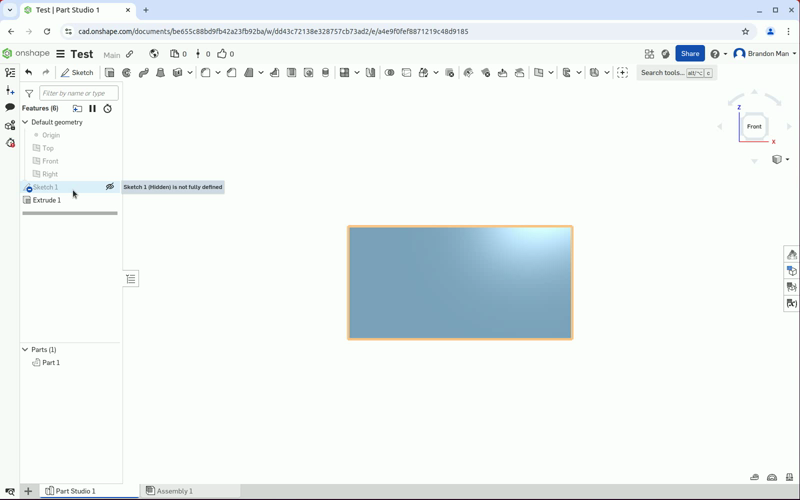
click(73, 189)
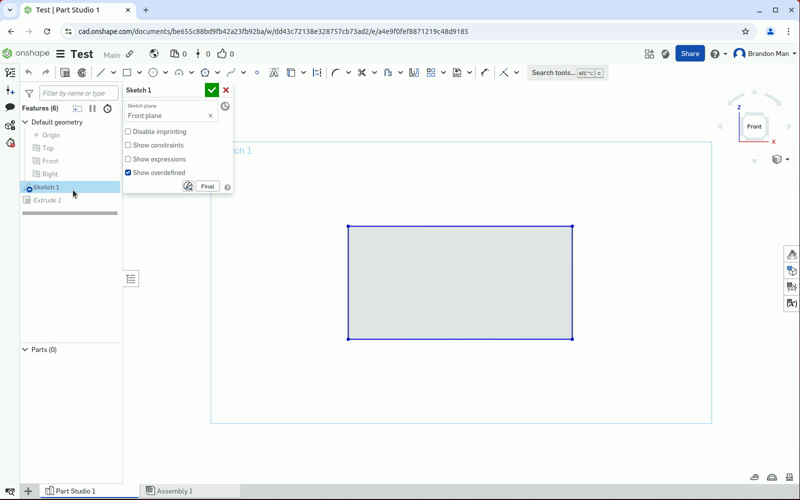
mouse_move(229, 92)
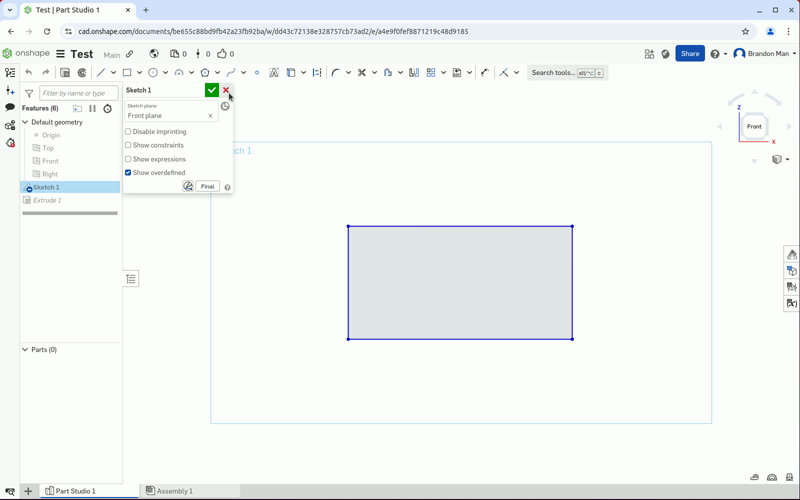
click(229, 92)
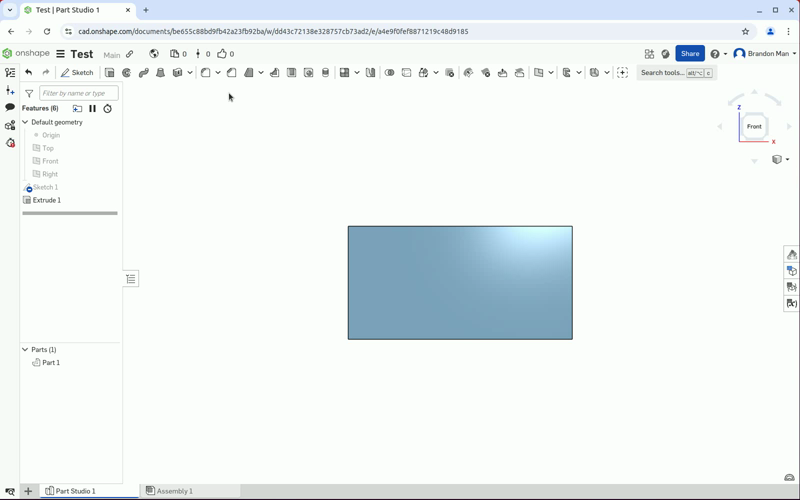
mouse_move(541, 75)
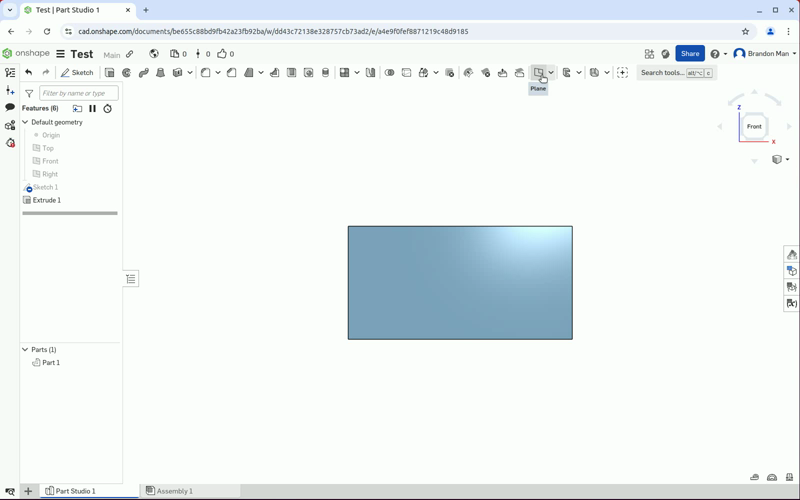
click(541, 75)
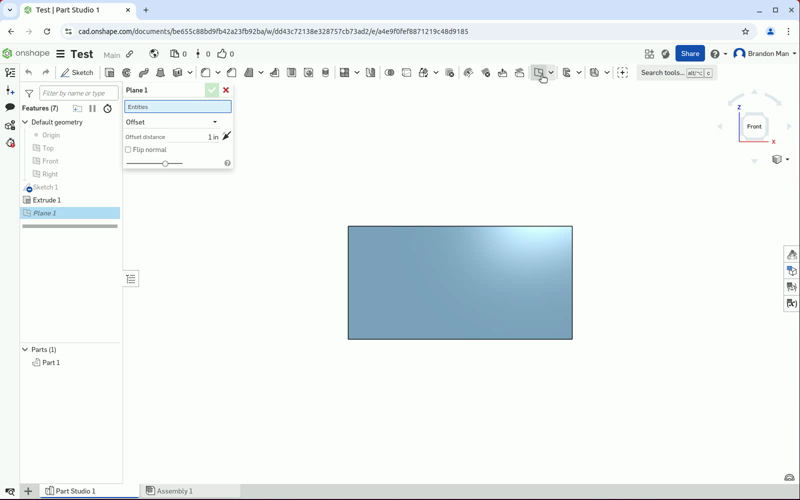
mouse_move(73, 163)
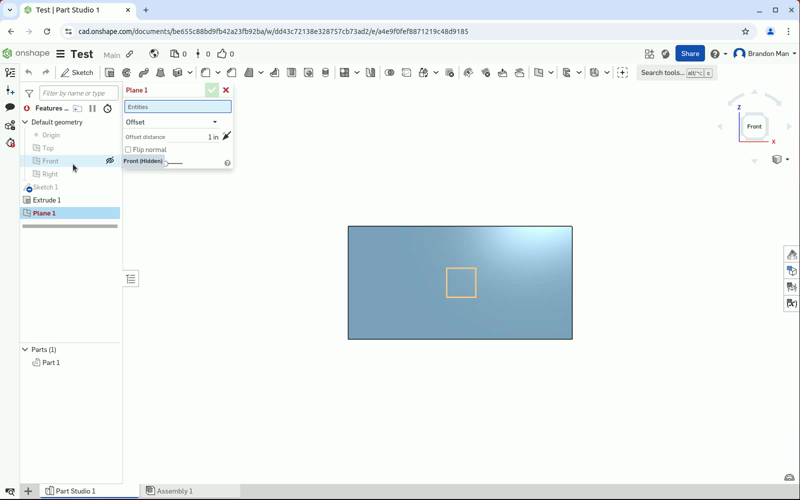
click(73, 163)
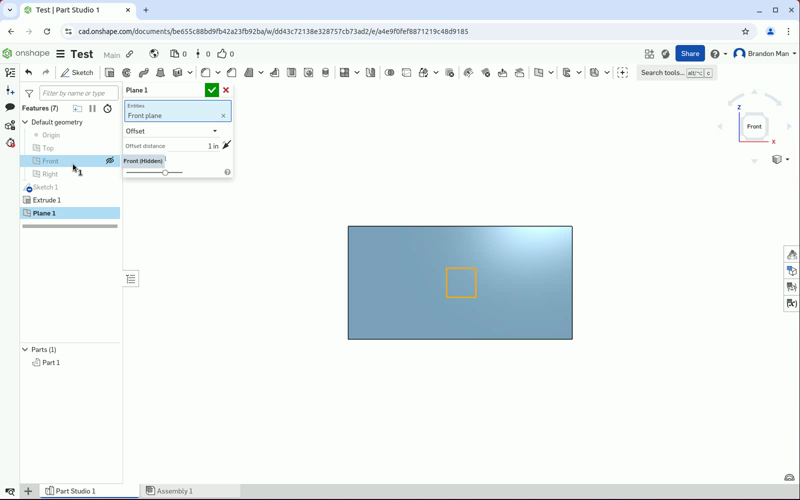
key(tab, 2)
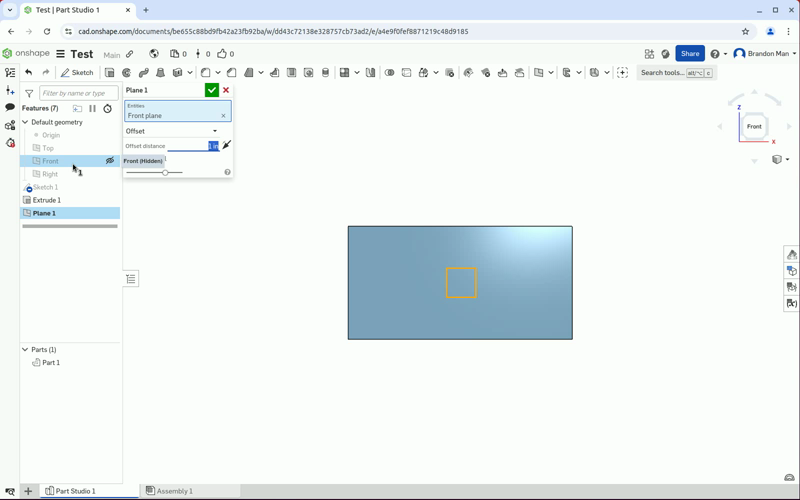
text(11.554)
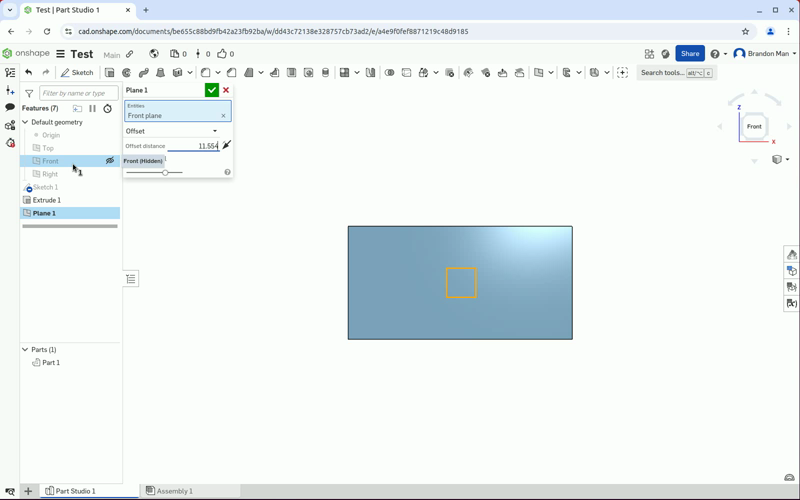
key(enter, 2)
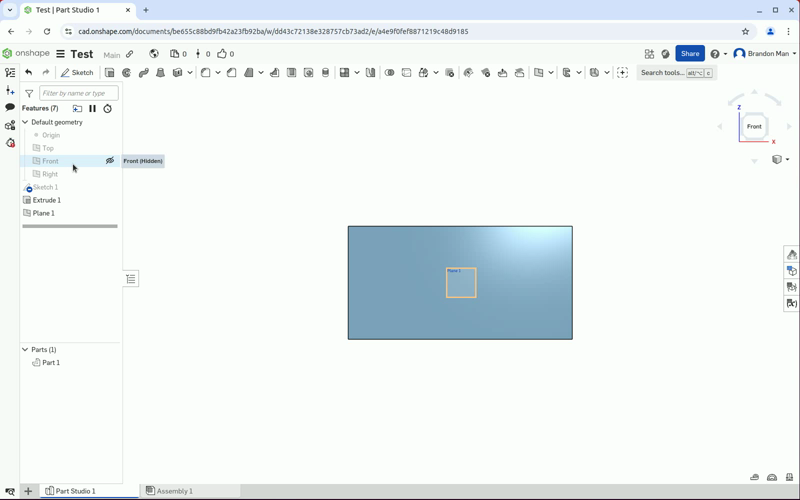
key(shift+s)
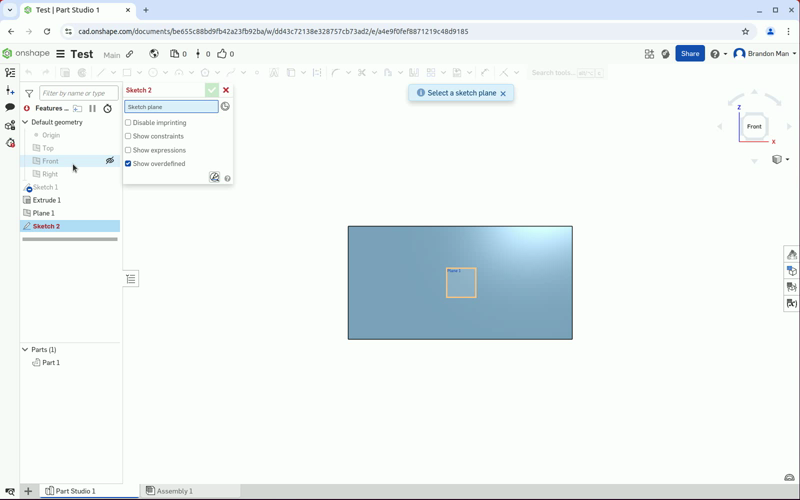
mouse_move(73, 215)
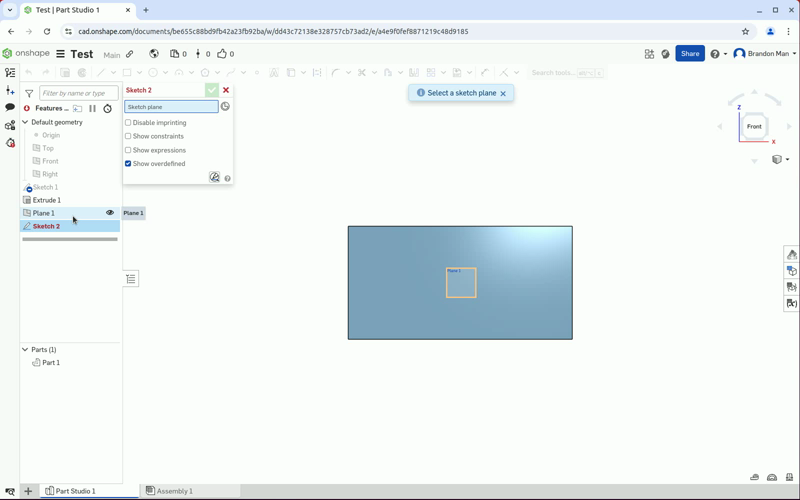
click(73, 215)
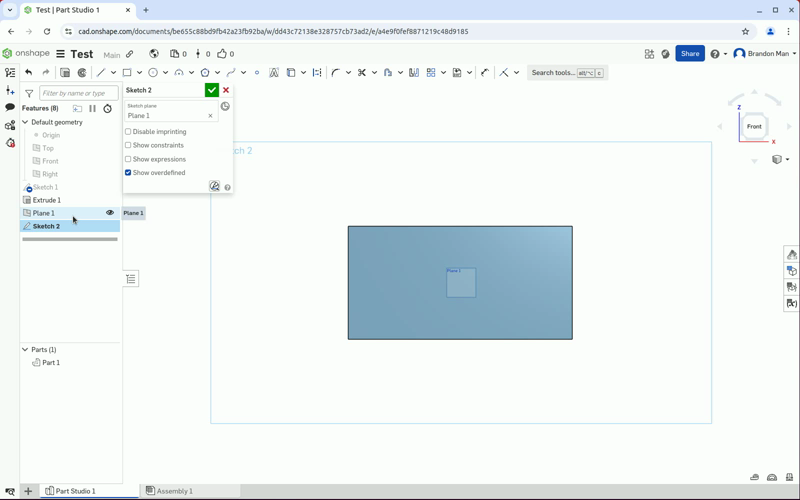
mouse_move(73, 352)
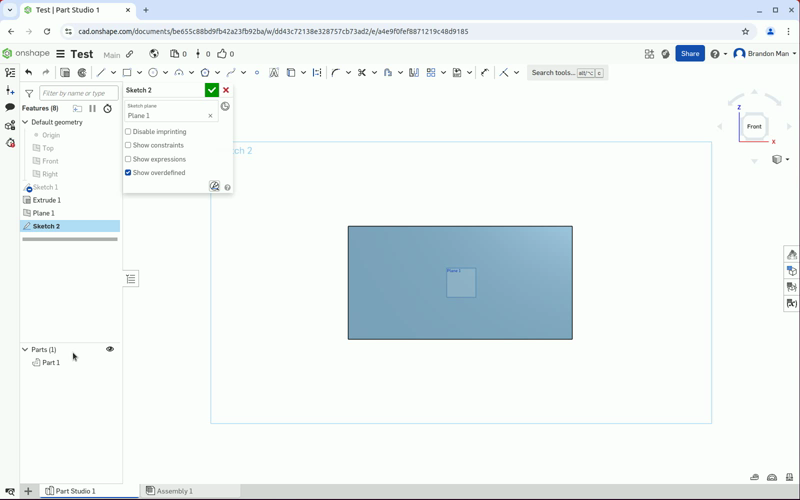
key(y)
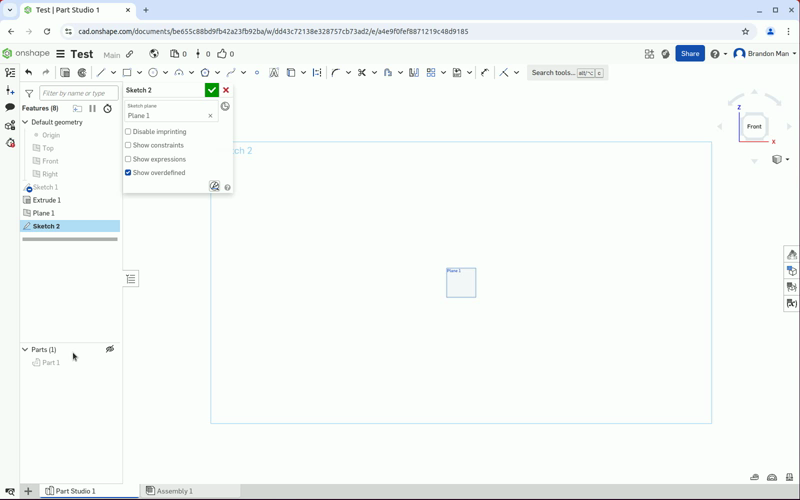
key(c)
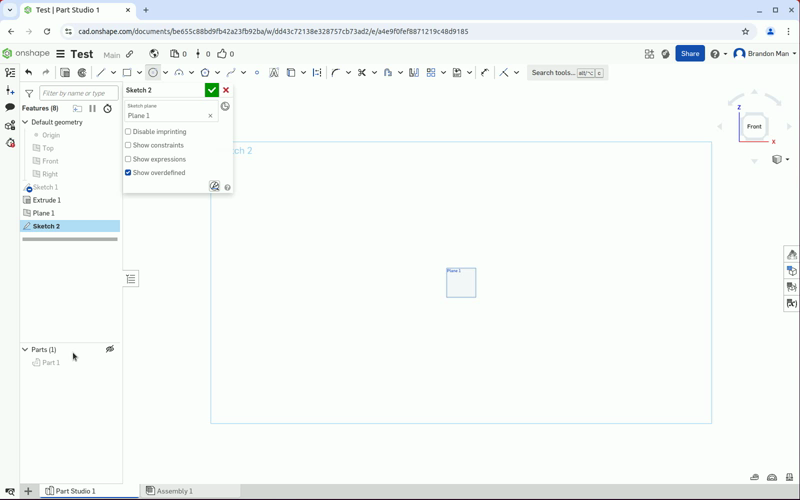
key_down(shift)
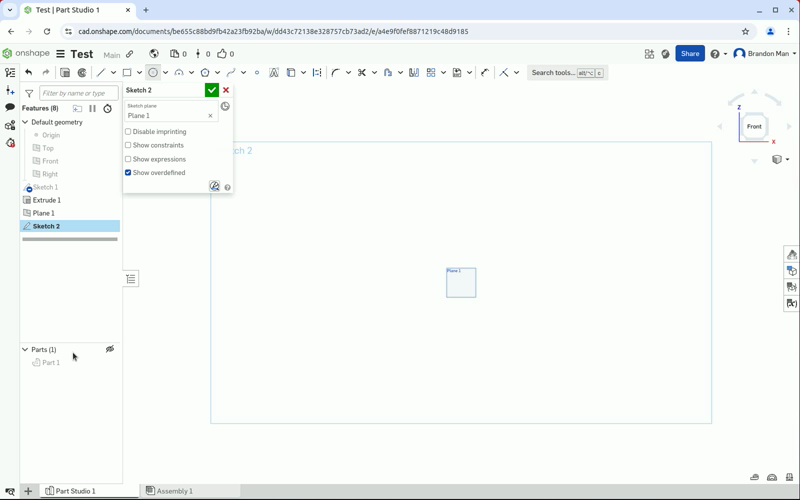
mouse_move(377, 254)
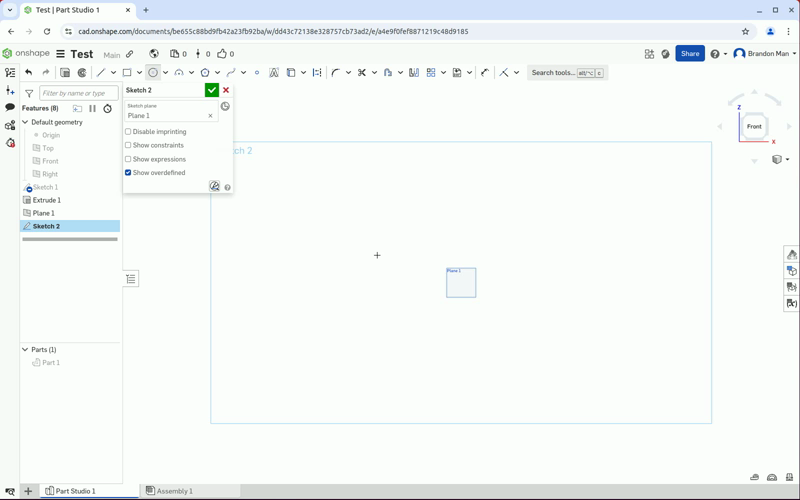
click(377, 254)
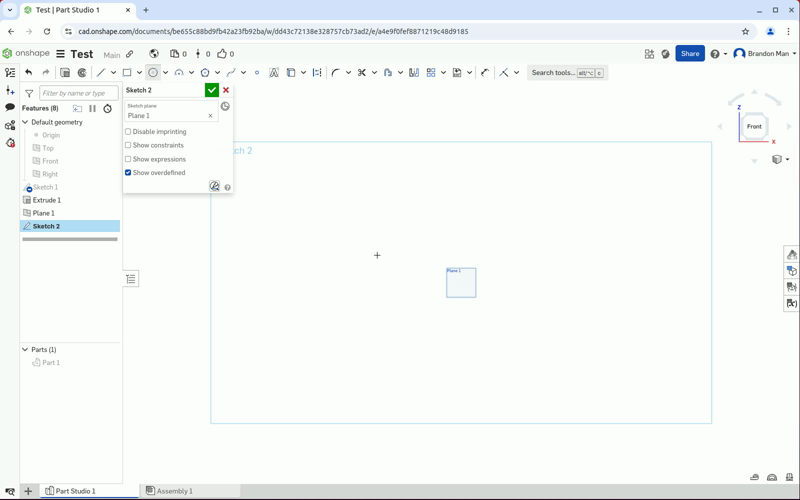
key_up(shift)
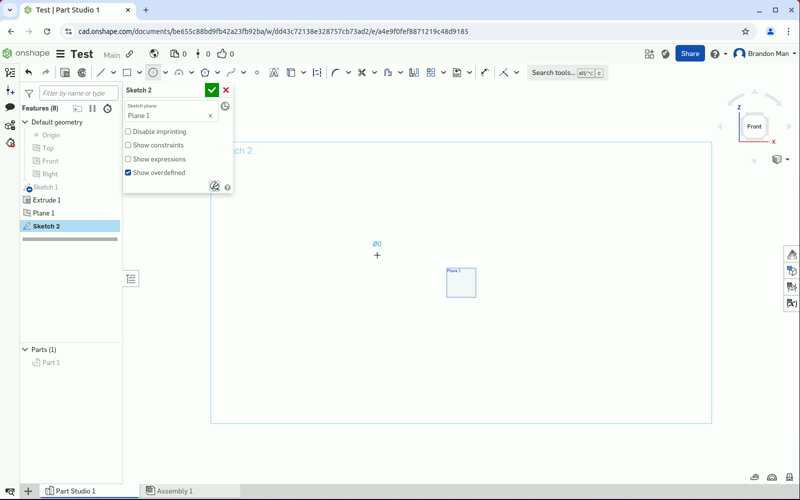
mouse_move(391, 254)
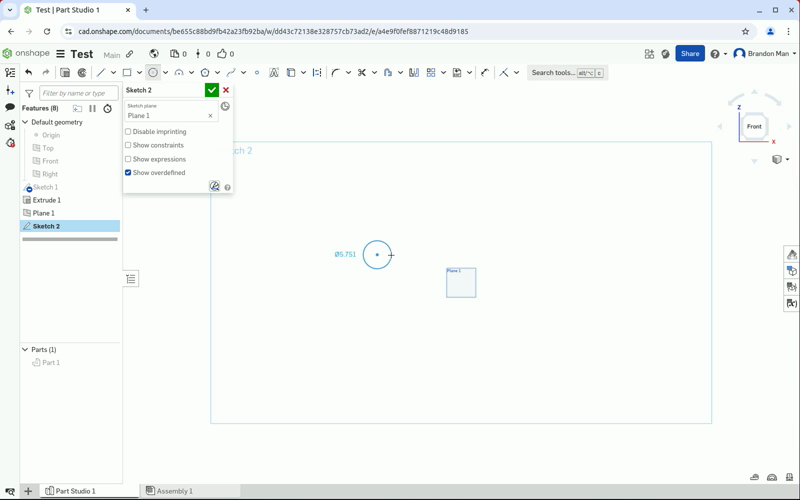
click(391, 254)
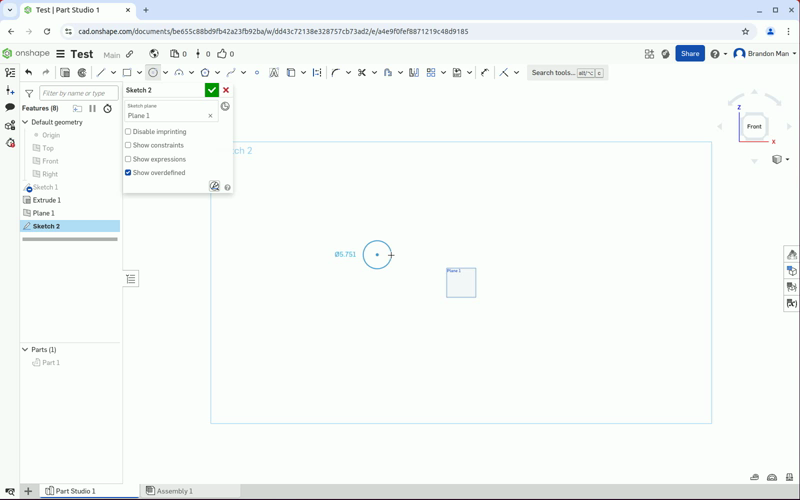
key(esc)
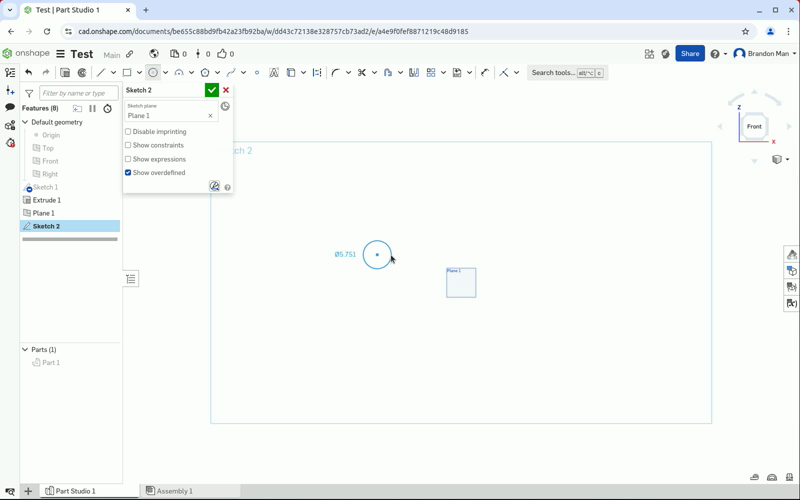
mouse_move(365, 258)
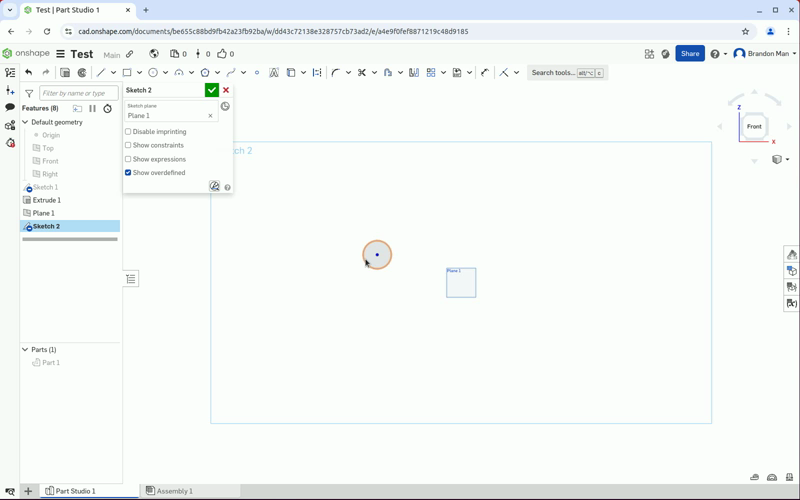
scroll(6)
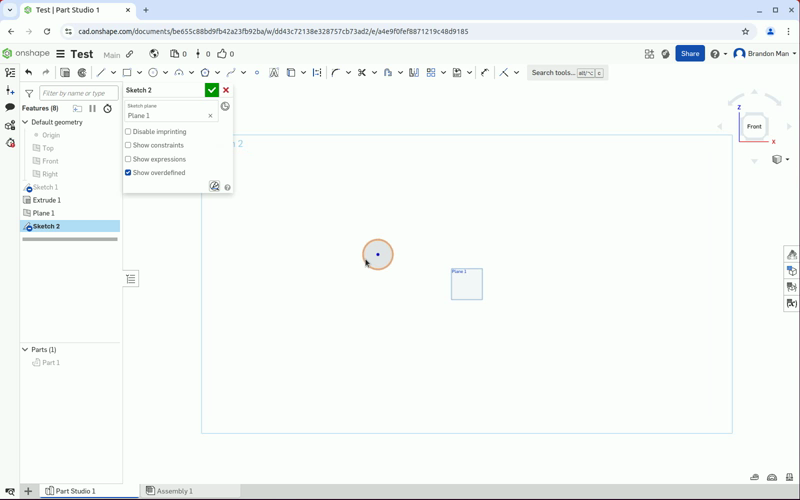
scroll(6)
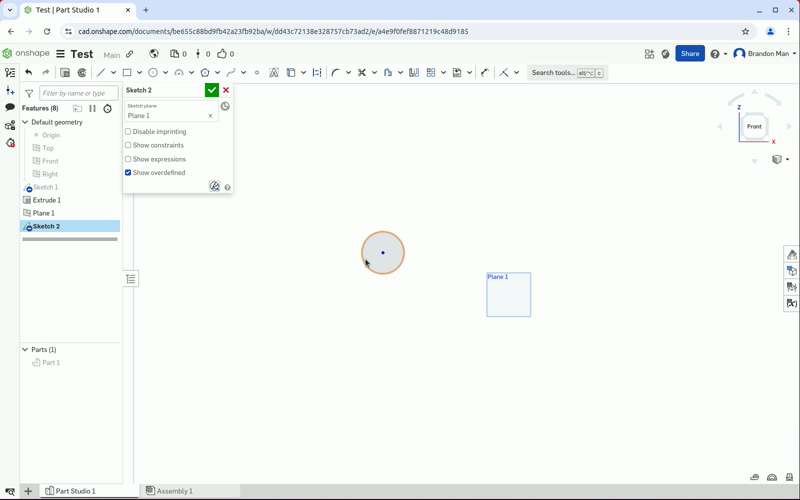
scroll(6)
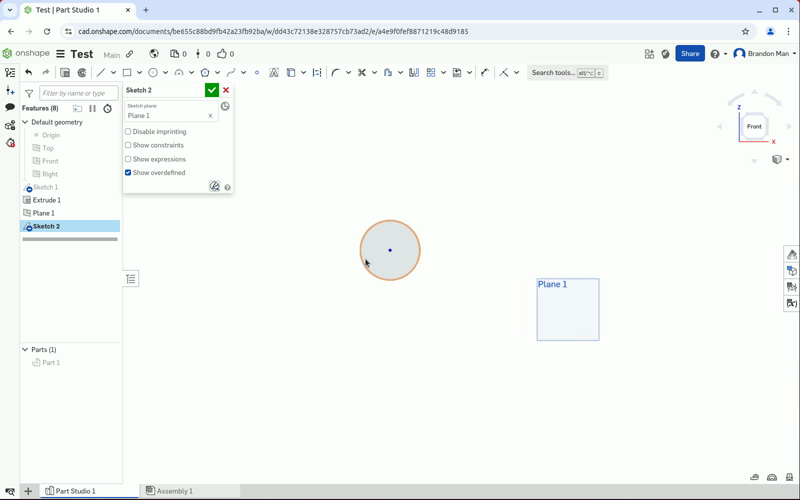
scroll(6)
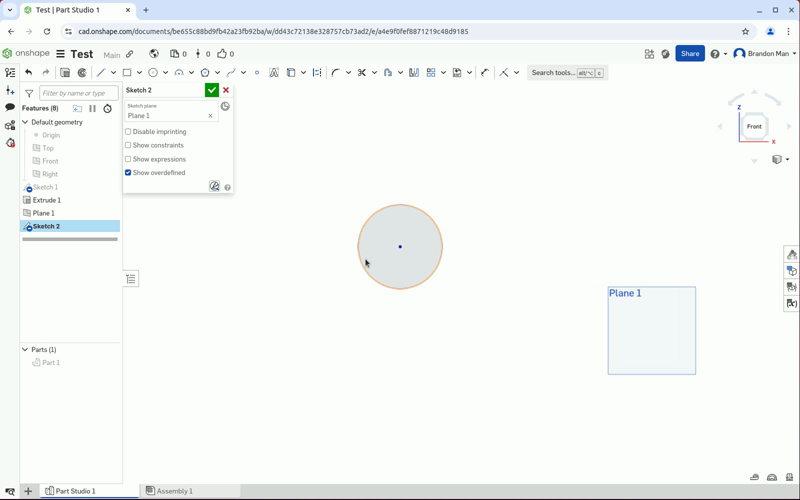
scroll(6)
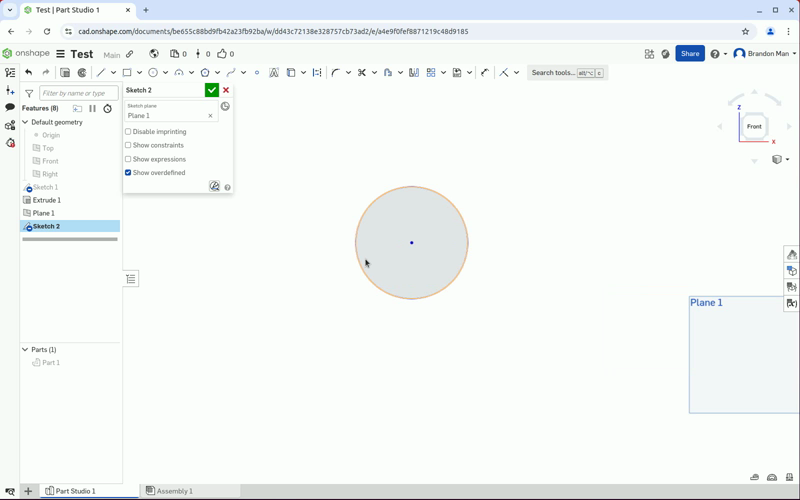
scroll(6)
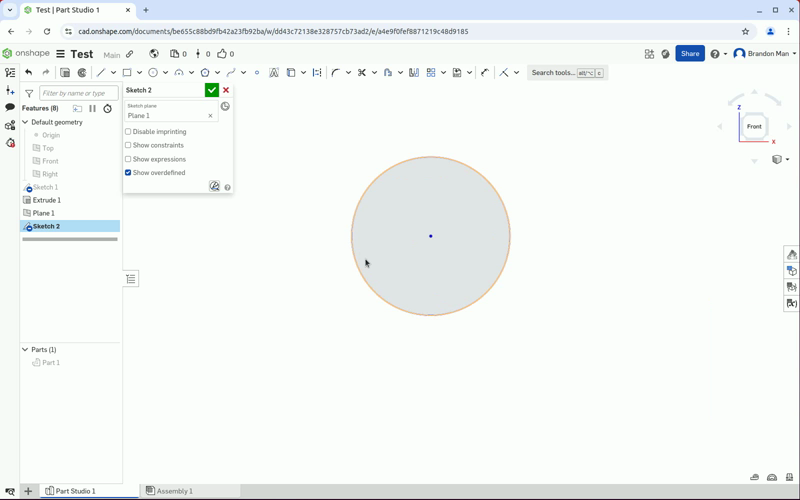
scroll(6)
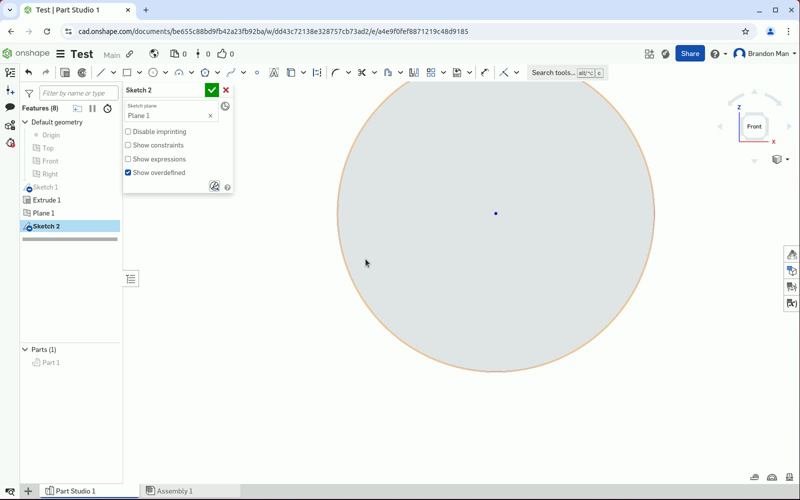
click(365, 258)
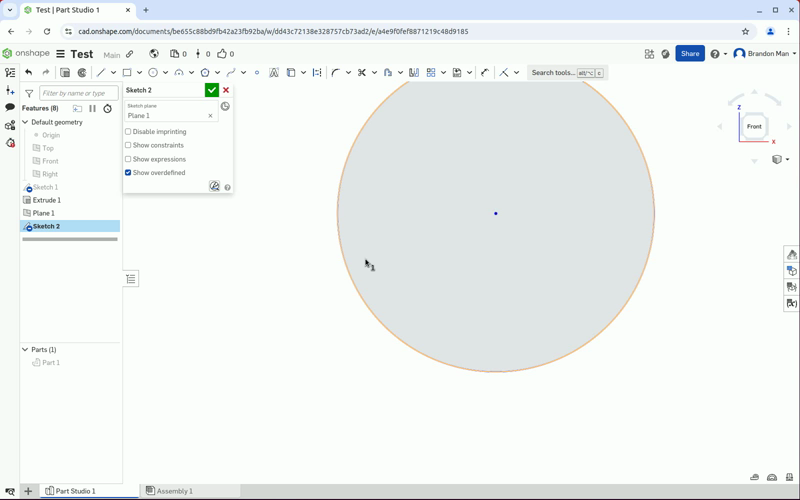
scroll(-6)
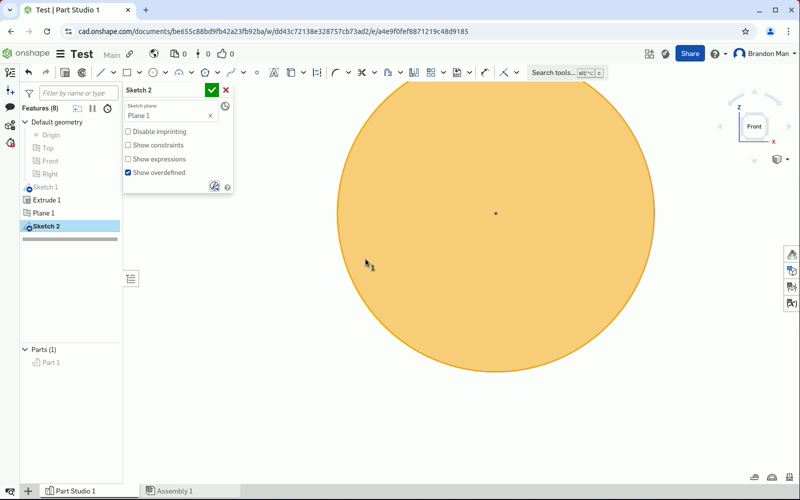
scroll(-6)
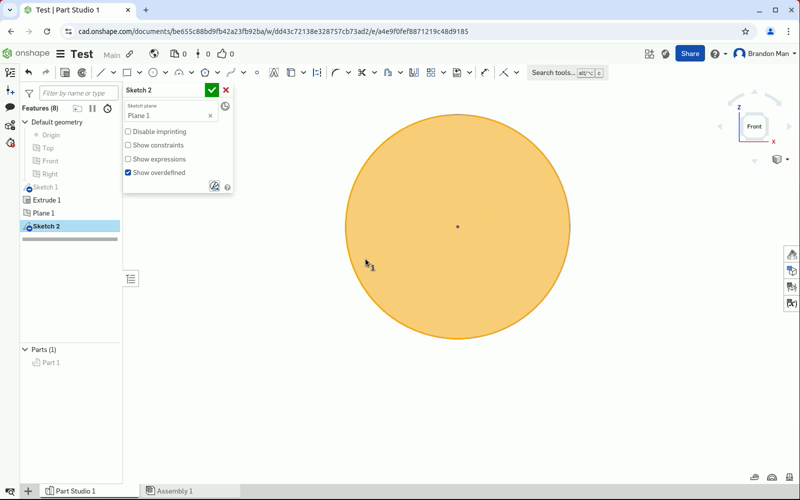
scroll(-6)
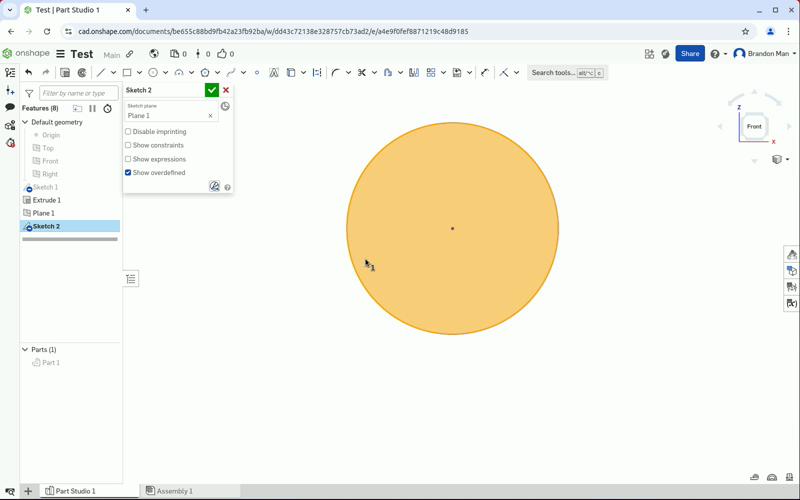
scroll(-6)
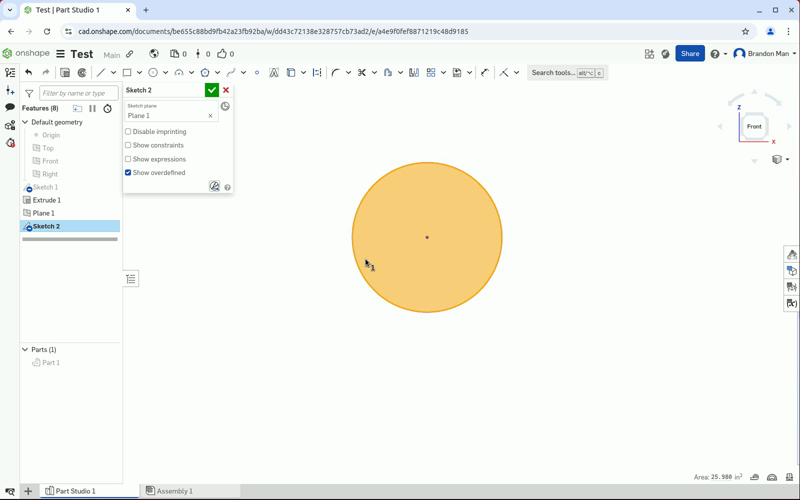
scroll(-6)
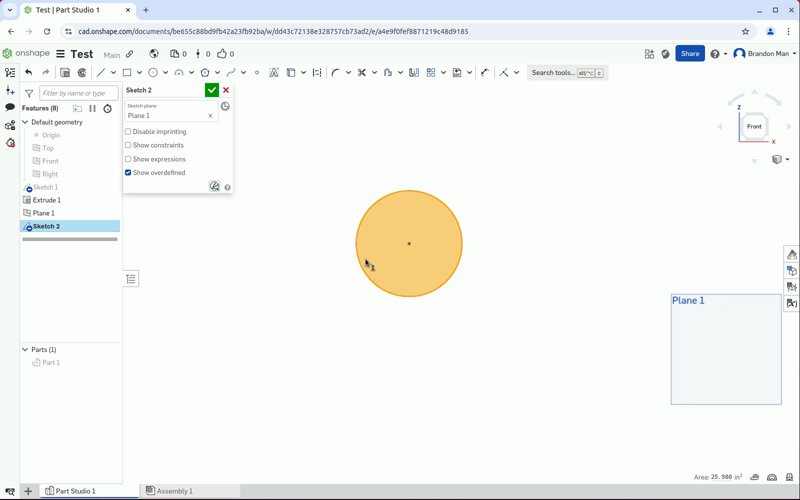
scroll(-6)
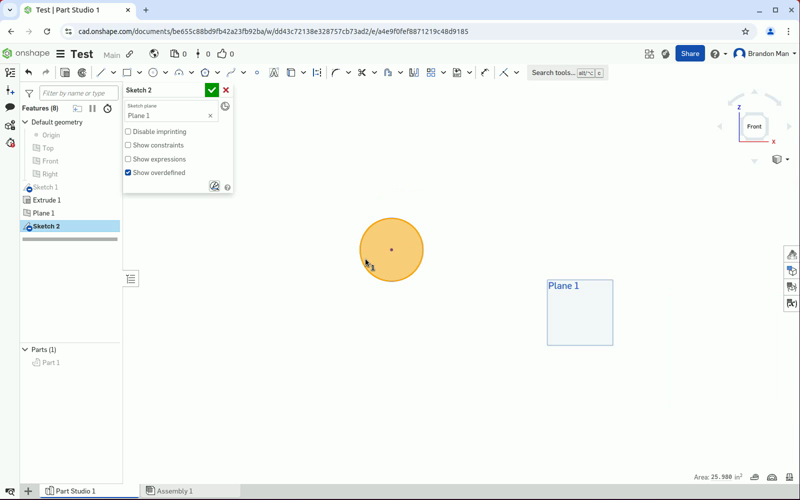
scroll(-6)
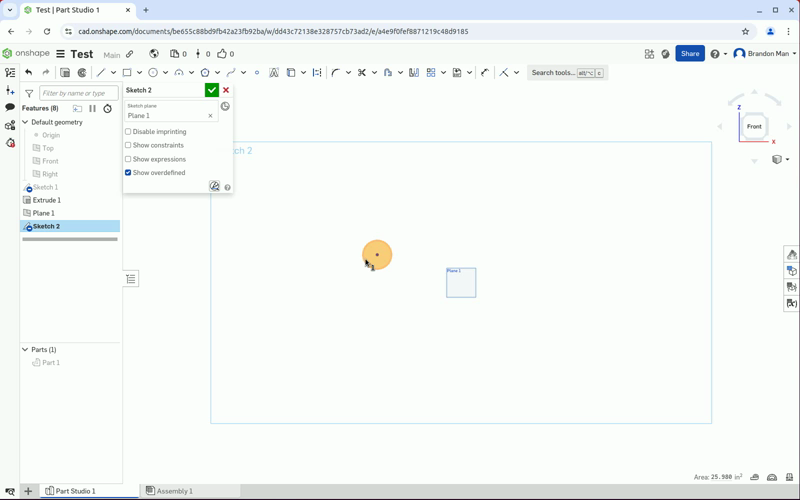
mouse_move(73, 352)
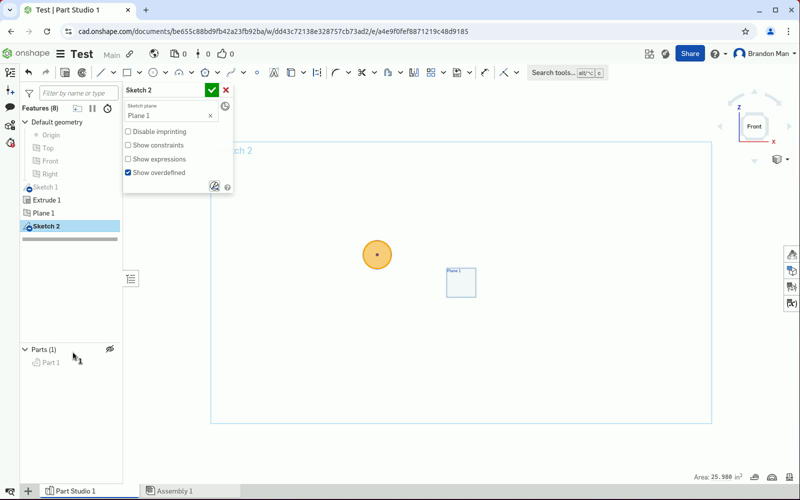
key(shift+y)
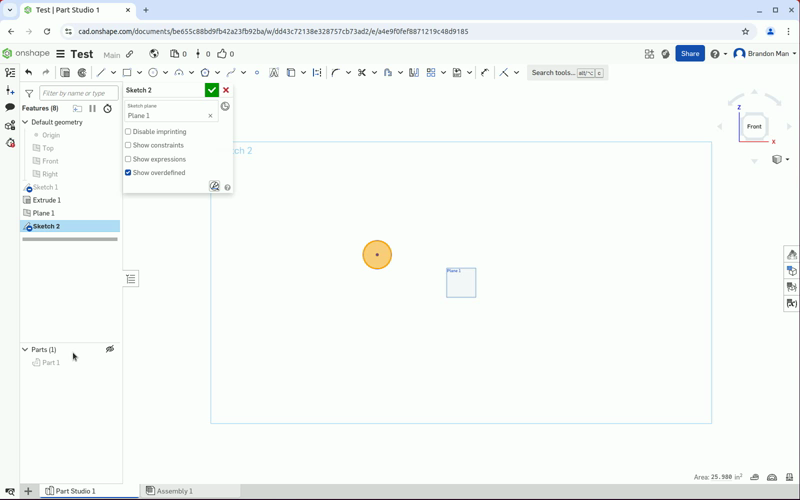
key(shift+e)
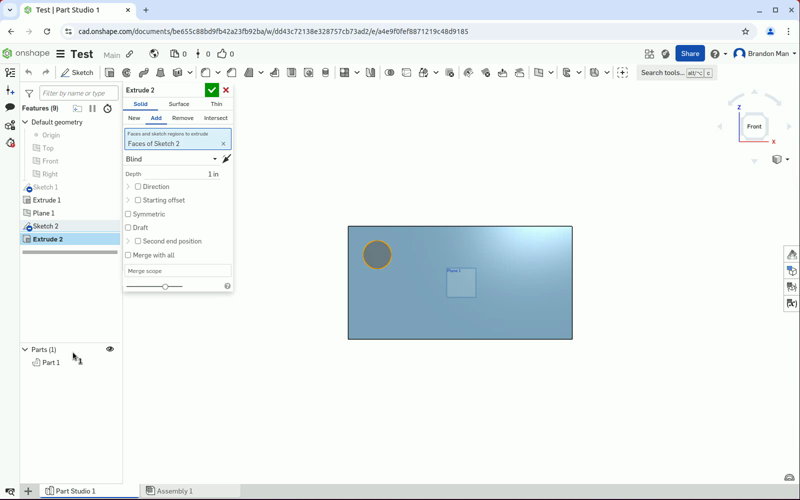
mouse_move(143, 106)
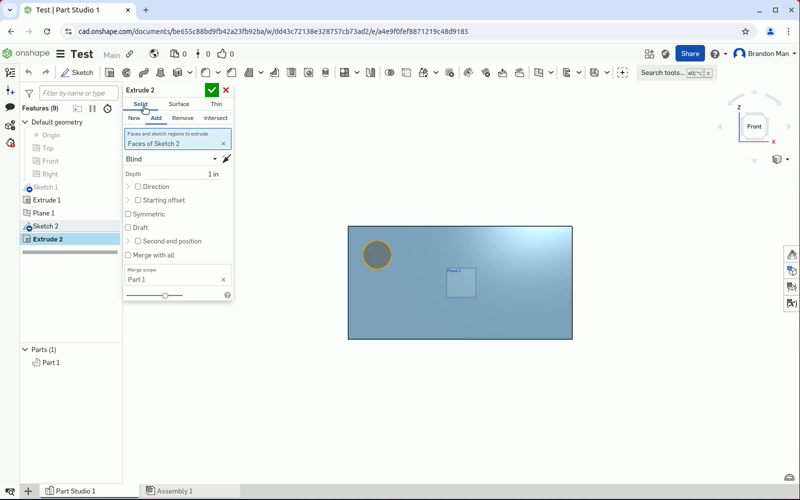
click(143, 106)
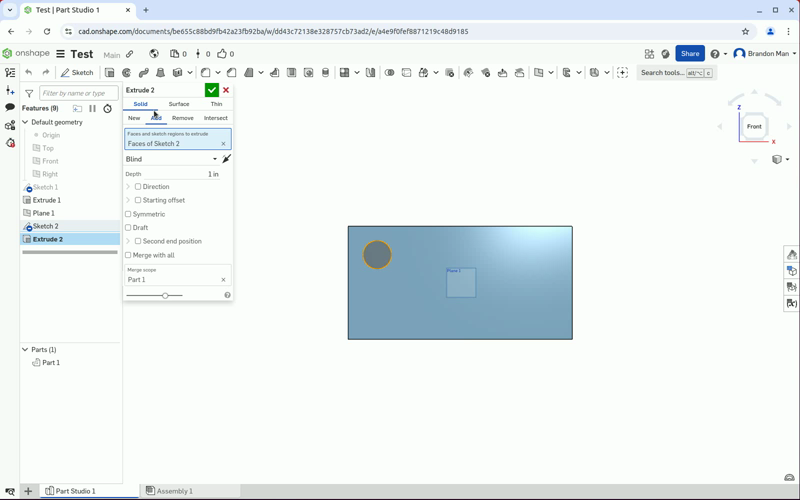
mouse_move(186, 120)
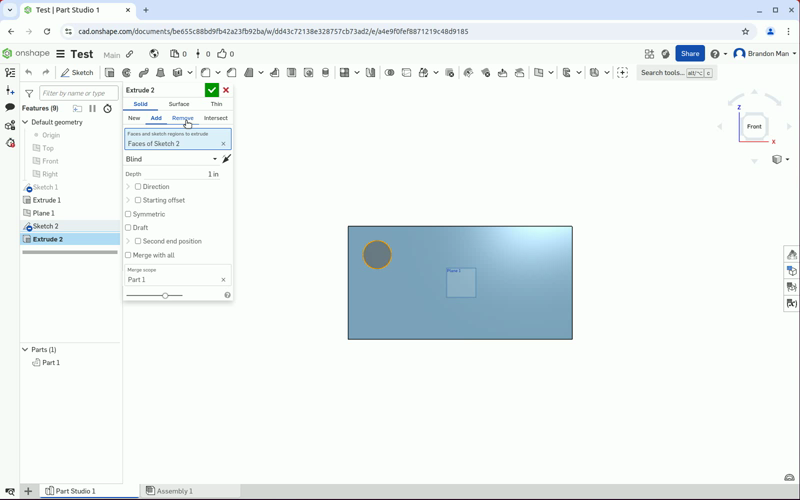
click(186, 120)
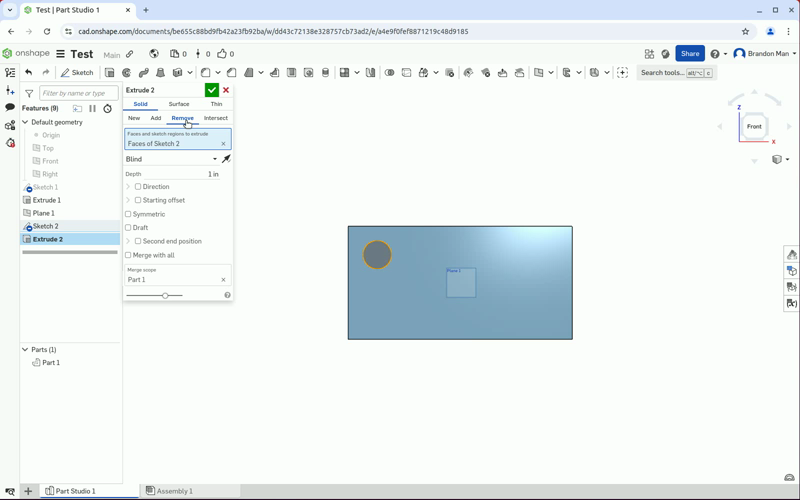
key(tab, 4)
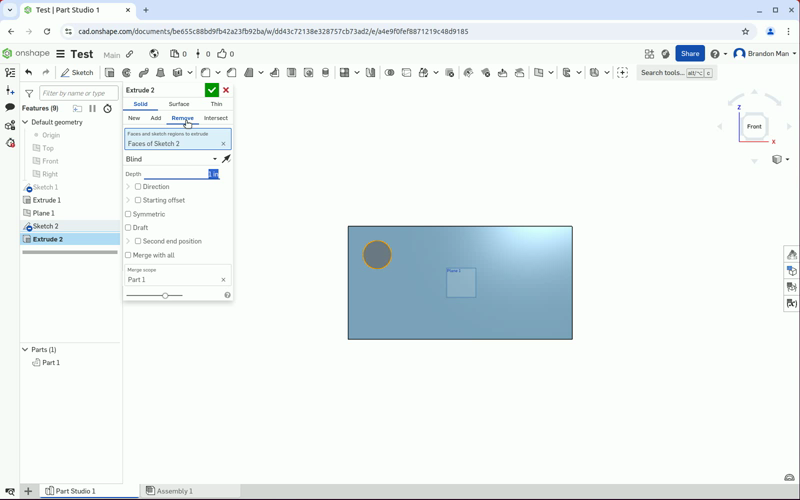
text(11.554)
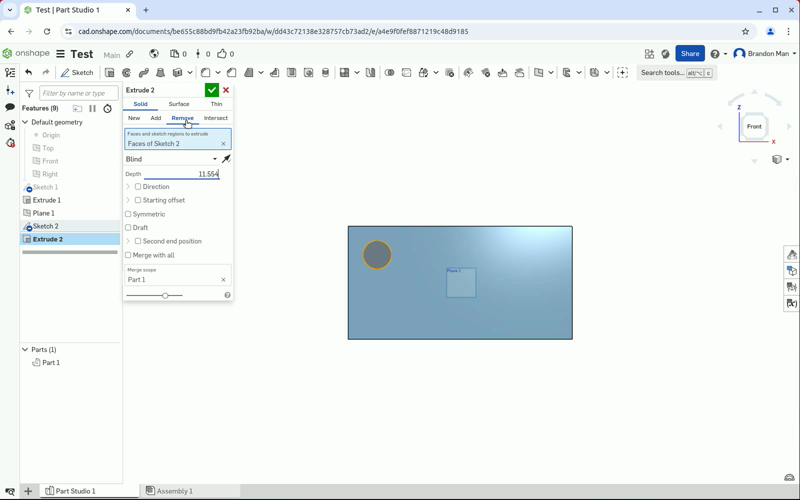
key(tab, 6)
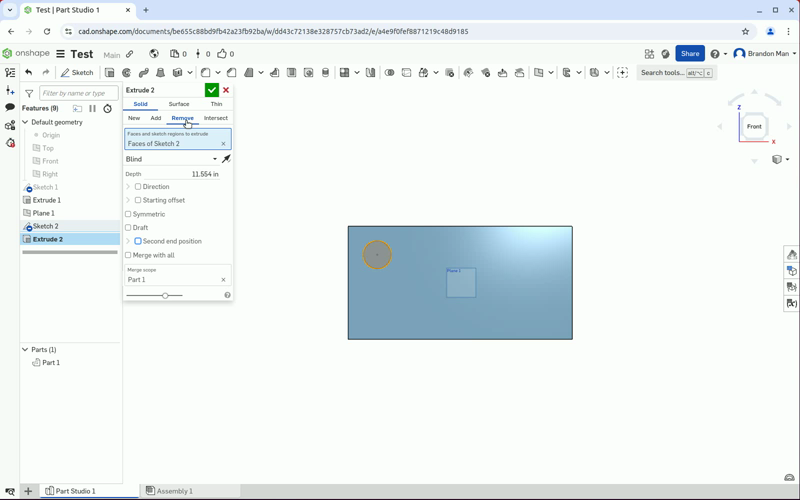
key(space)
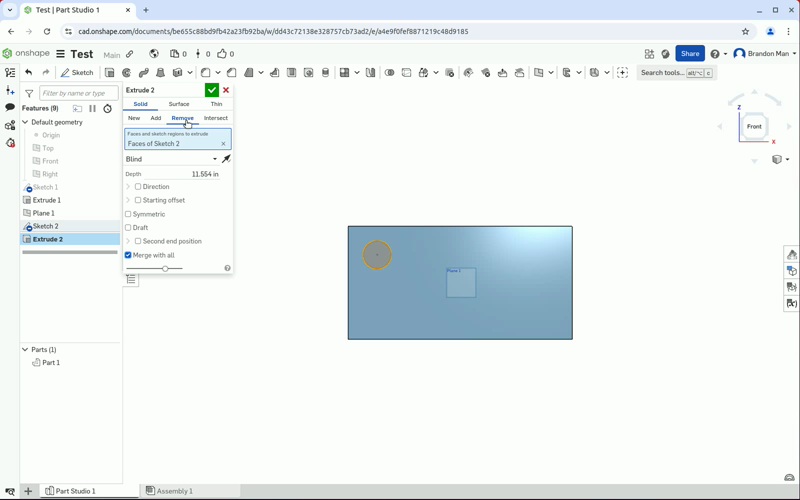
key(enter)
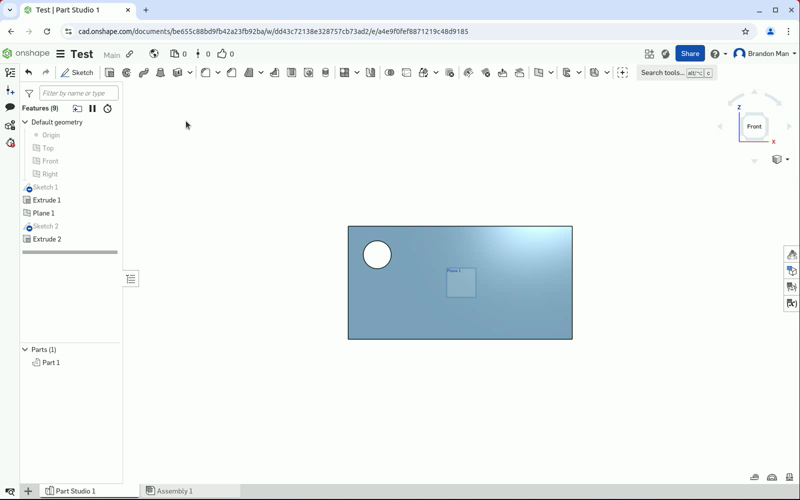
key(shift+h)
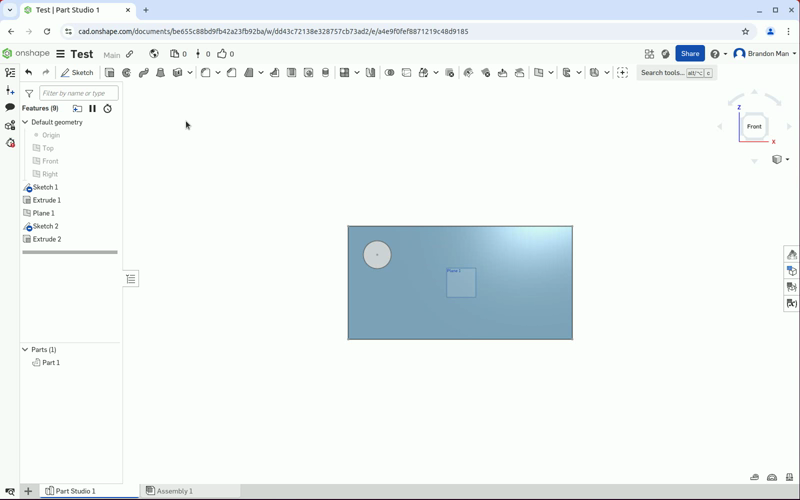
key(shift+h)
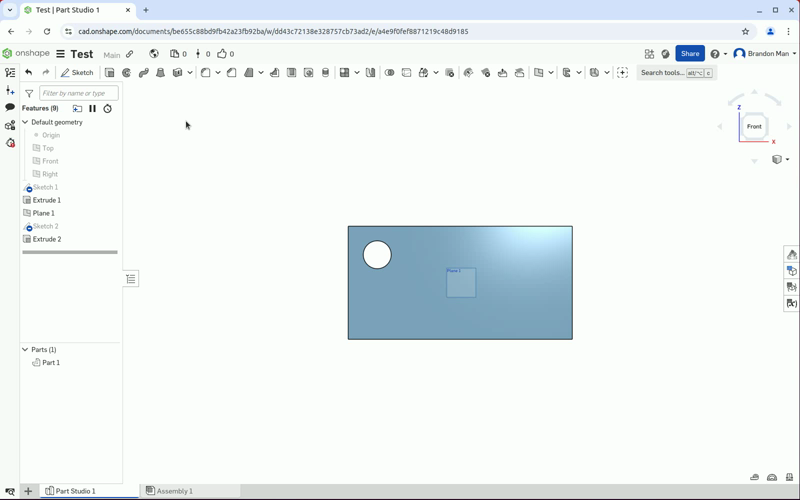
mouse_move(73, 189)
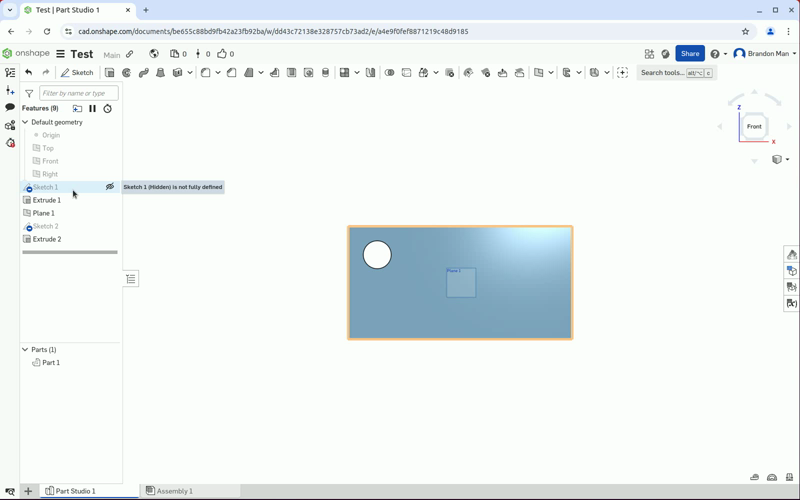
click(73, 189)
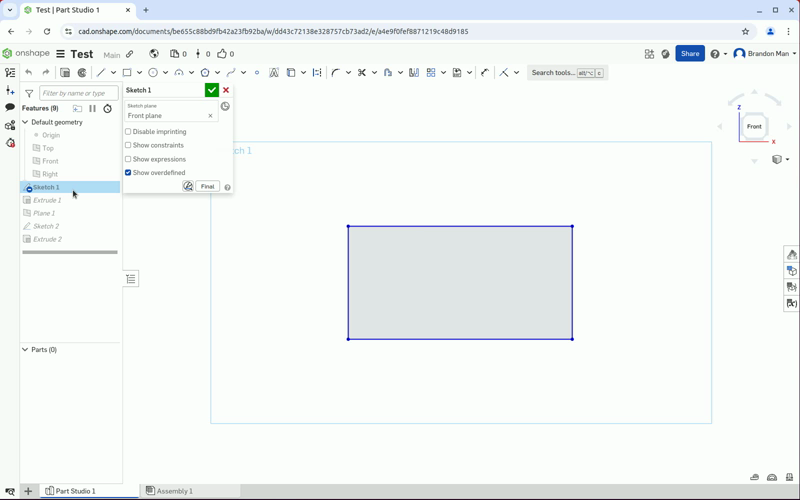
mouse_move(229, 92)
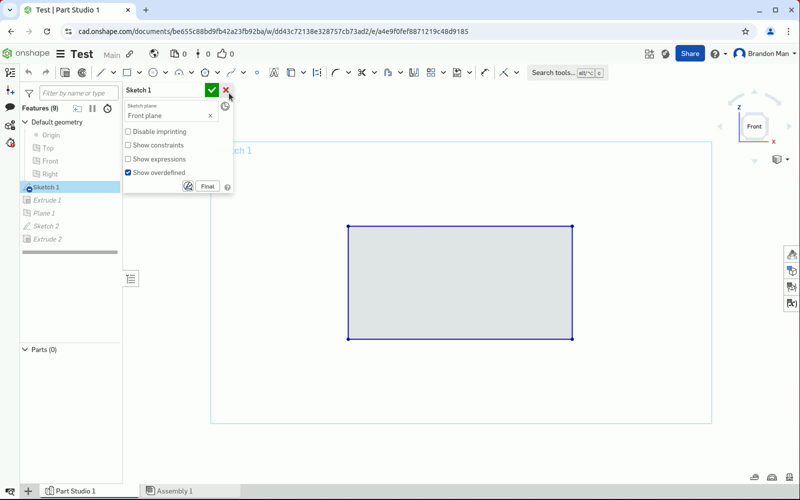
click(229, 92)
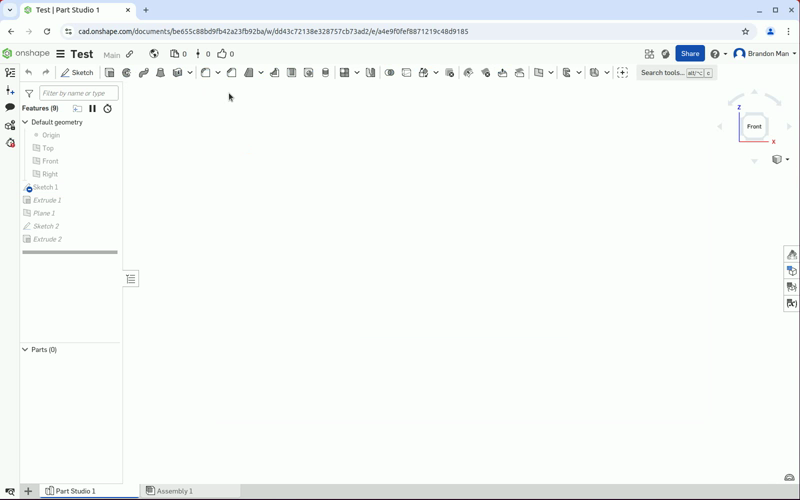
key(shift+s)
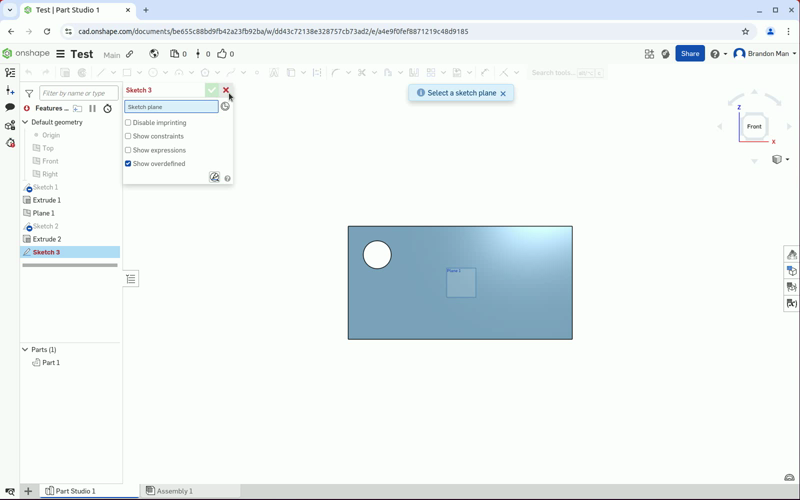
mouse_move(73, 215)
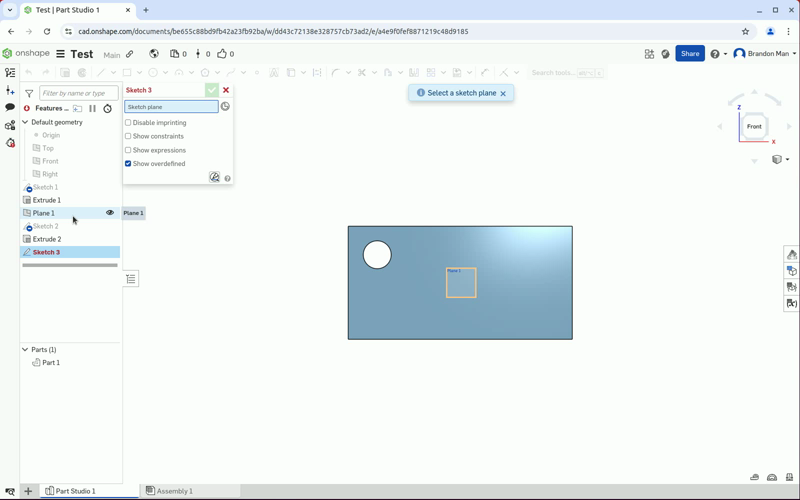
click(73, 215)
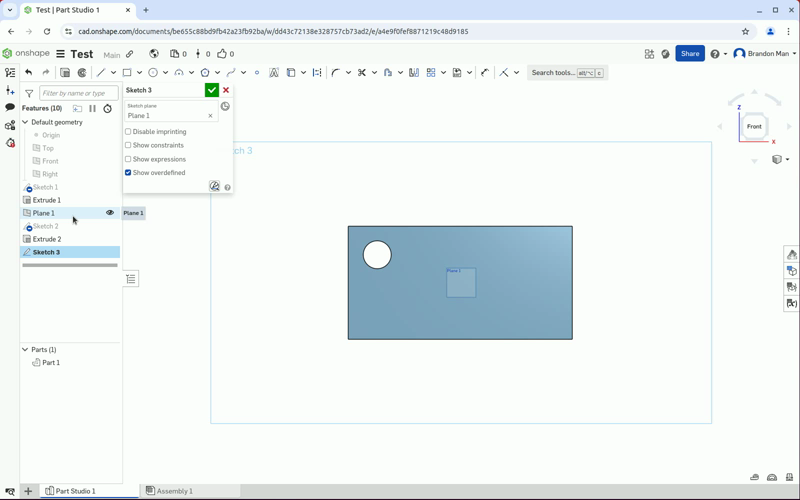
mouse_move(73, 352)
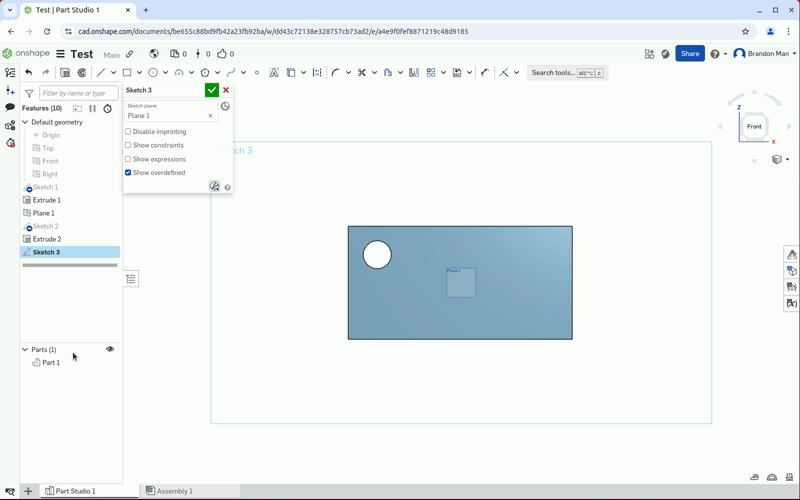
key(y)
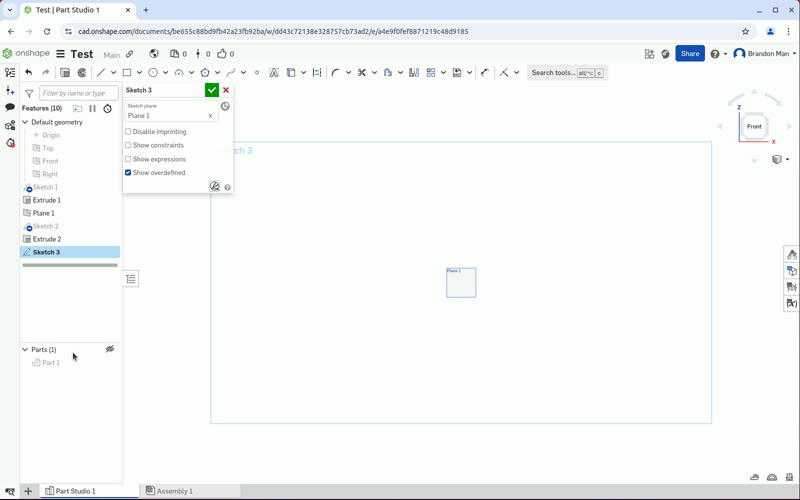
key(c)
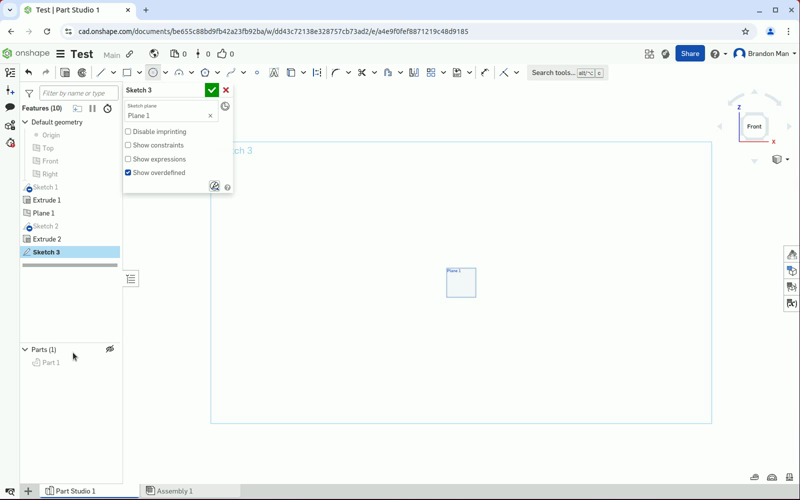
key_down(shift)
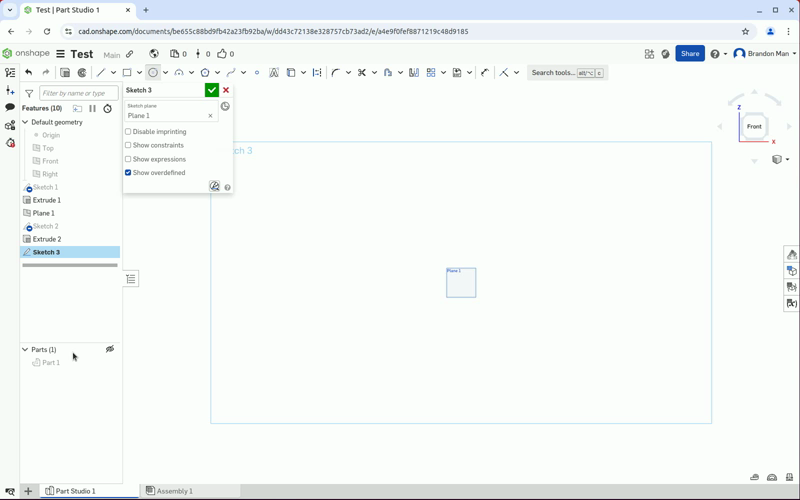
mouse_move(377, 311)
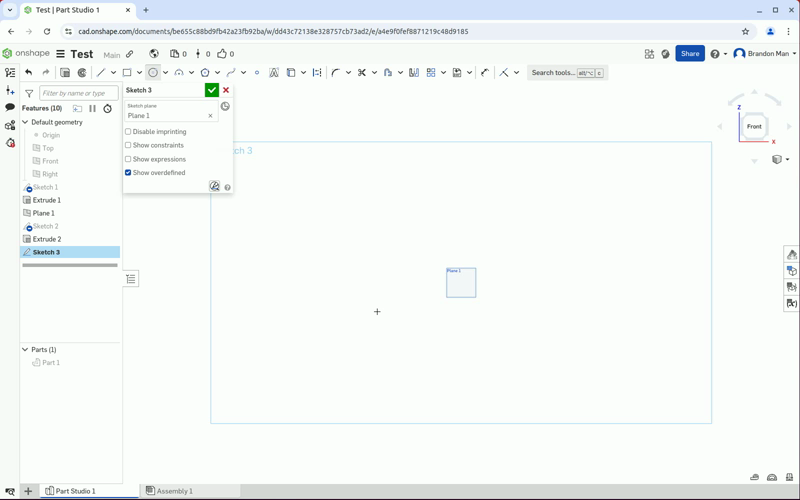
click(377, 311)
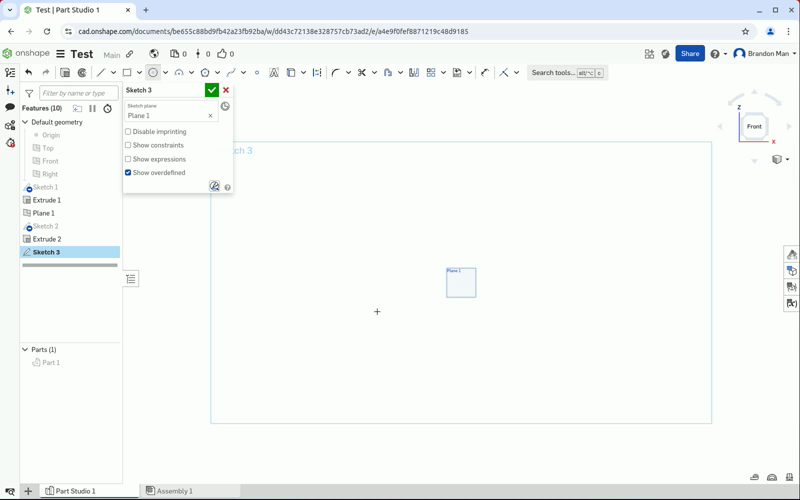
key_up(shift)
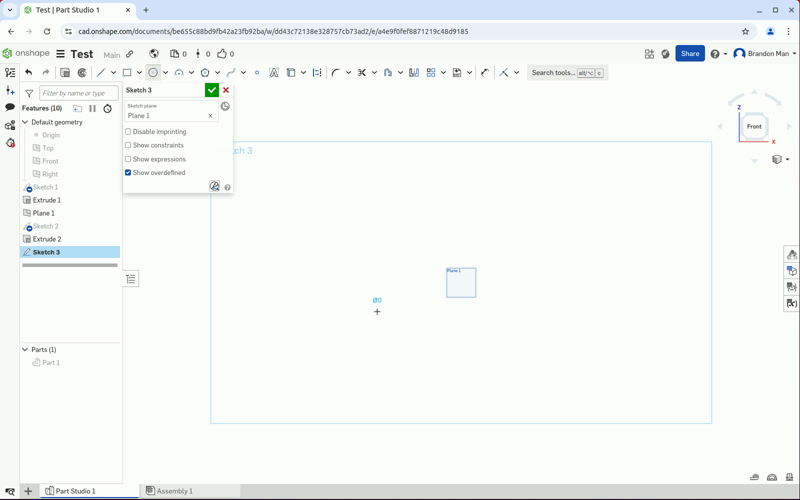
mouse_move(391, 311)
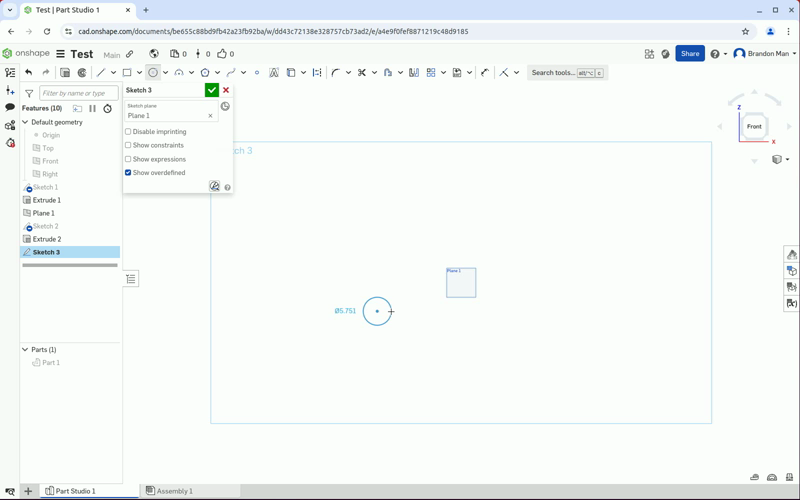
click(391, 311)
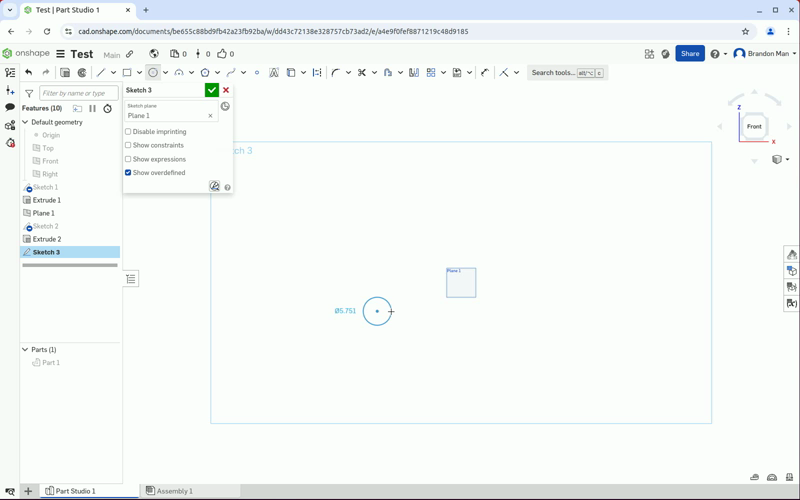
key(esc)
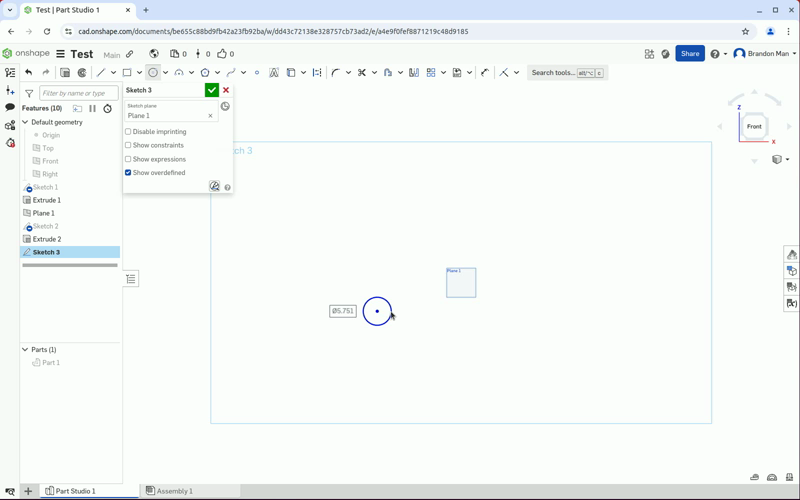
mouse_move(379, 313)
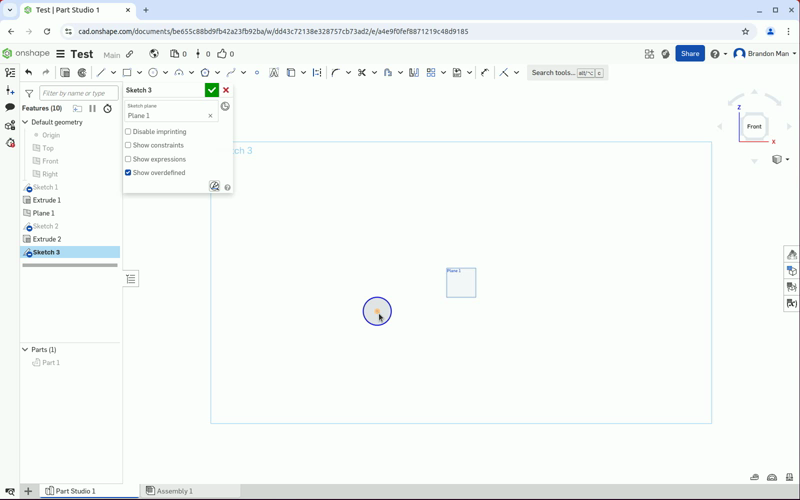
scroll(6)
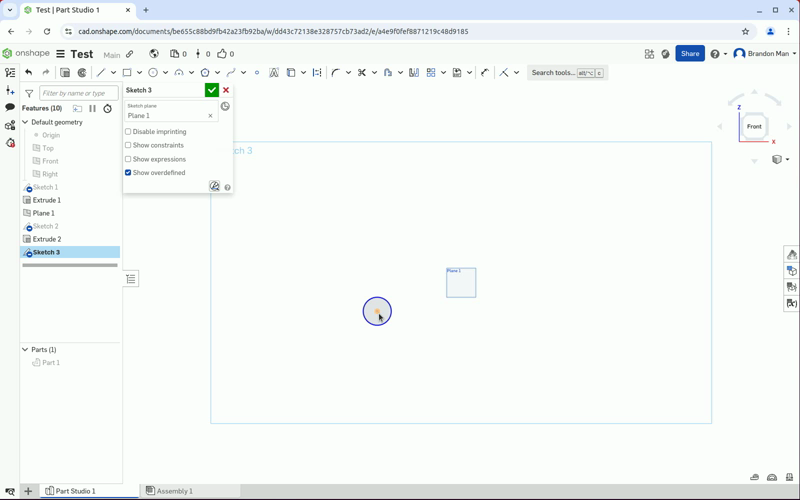
scroll(6)
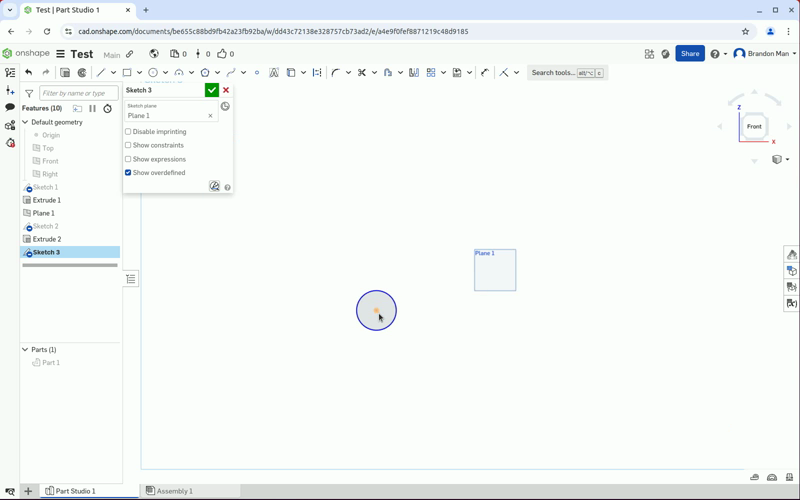
scroll(6)
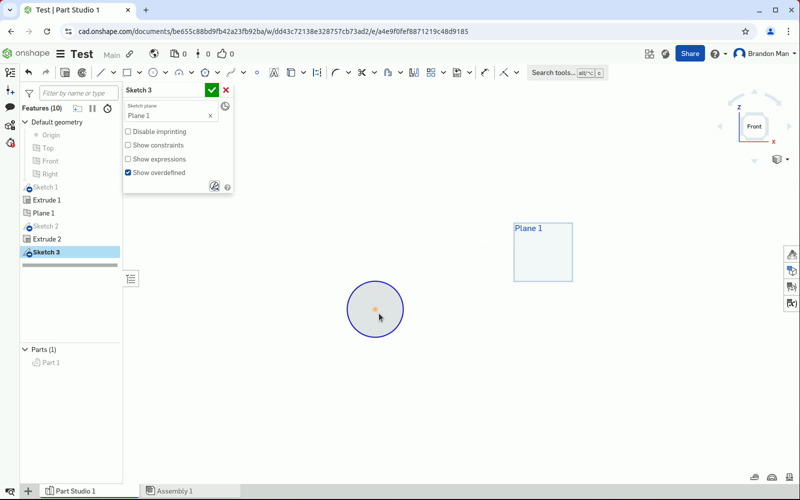
scroll(6)
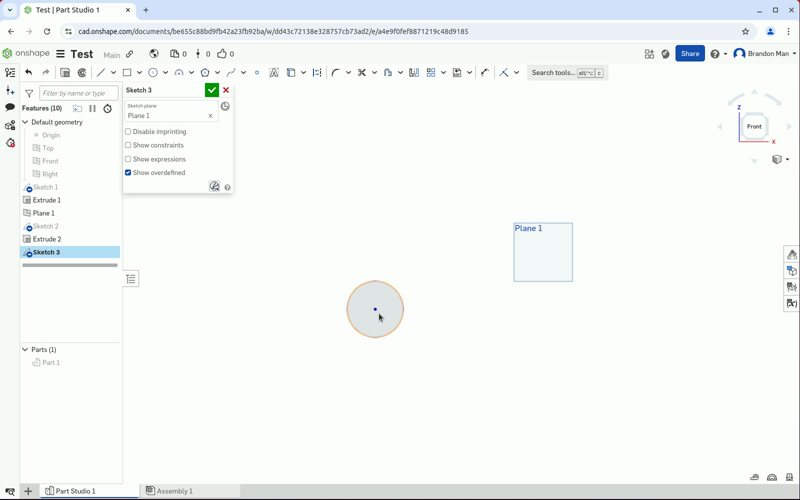
scroll(6)
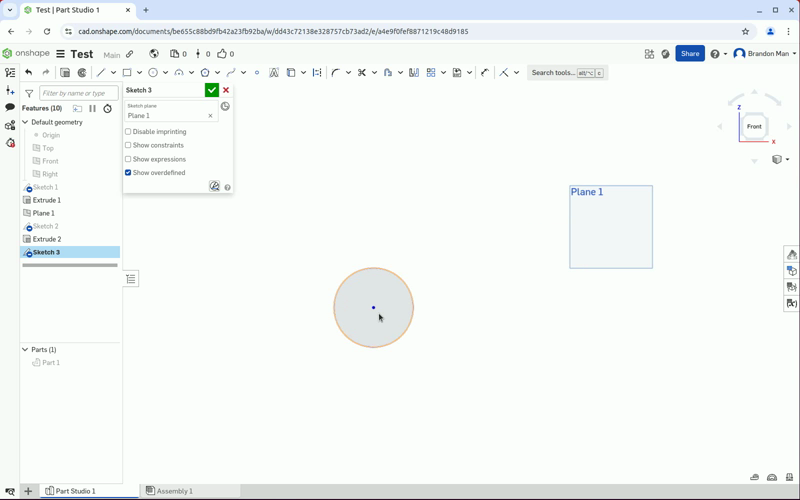
scroll(6)
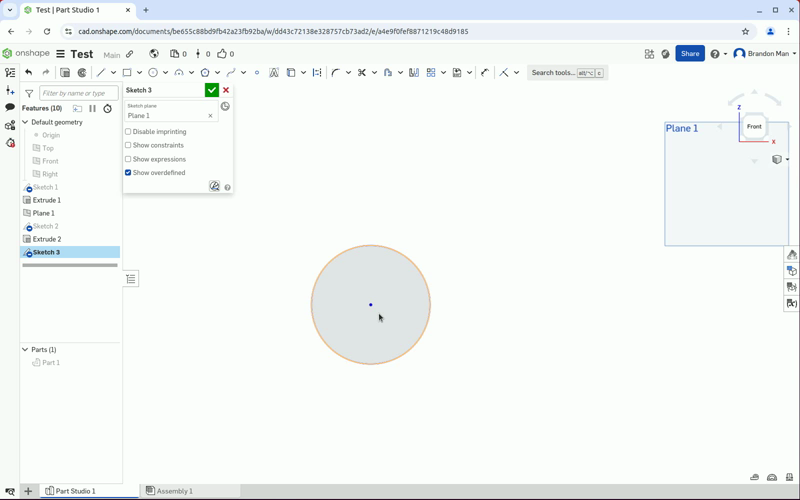
scroll(6)
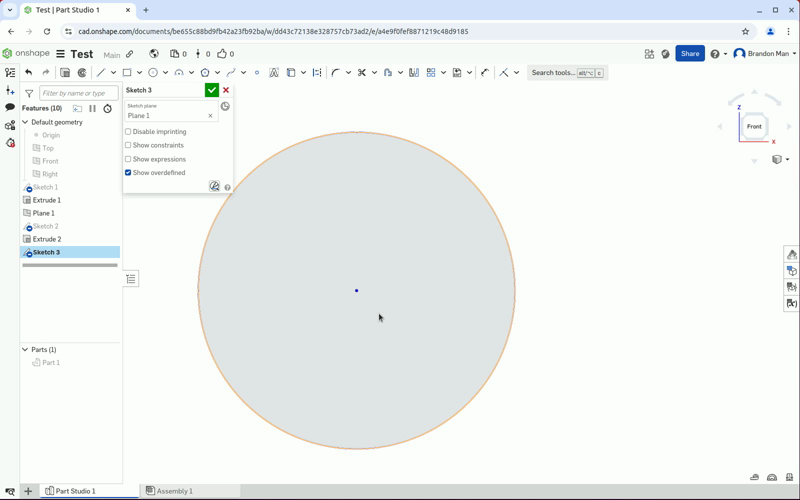
click(379, 313)
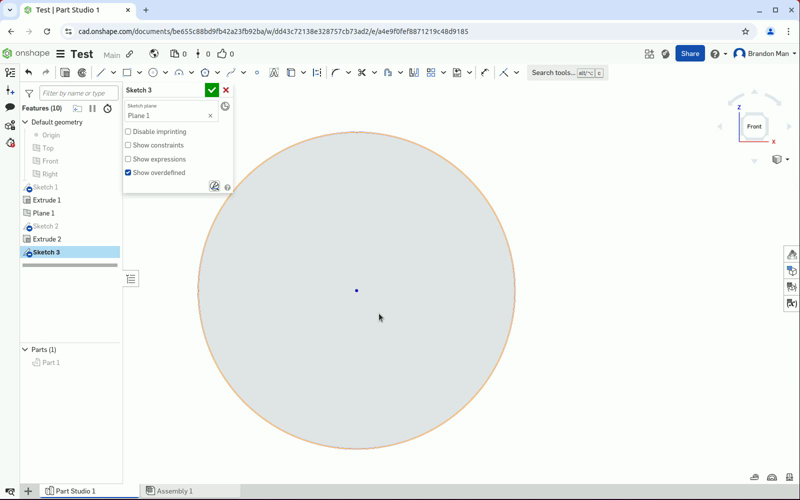
scroll(-6)
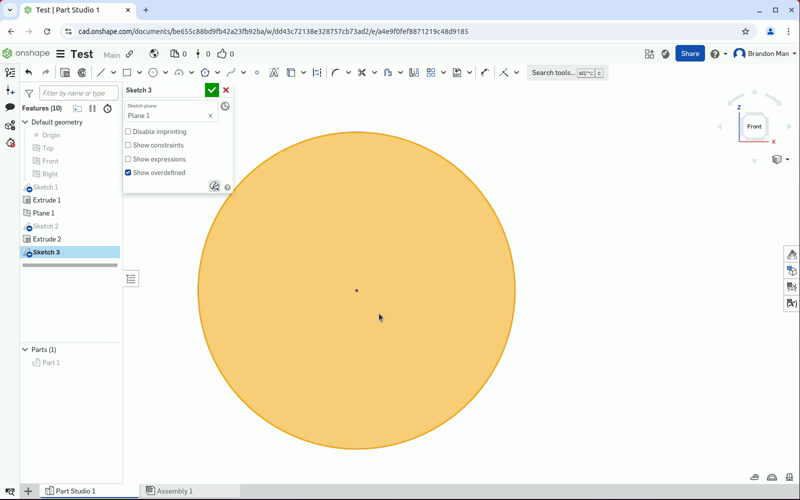
scroll(-6)
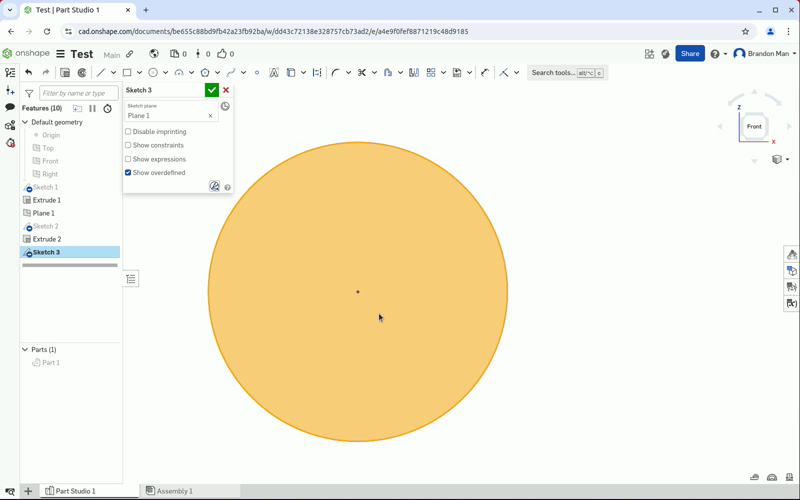
scroll(-6)
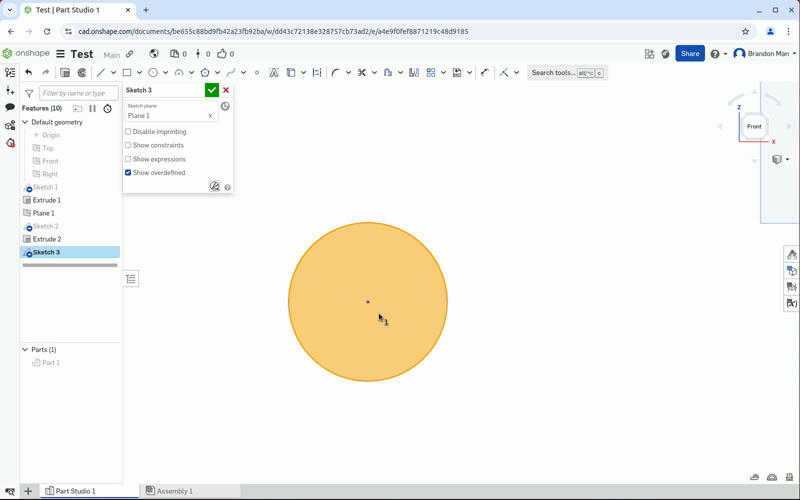
scroll(-6)
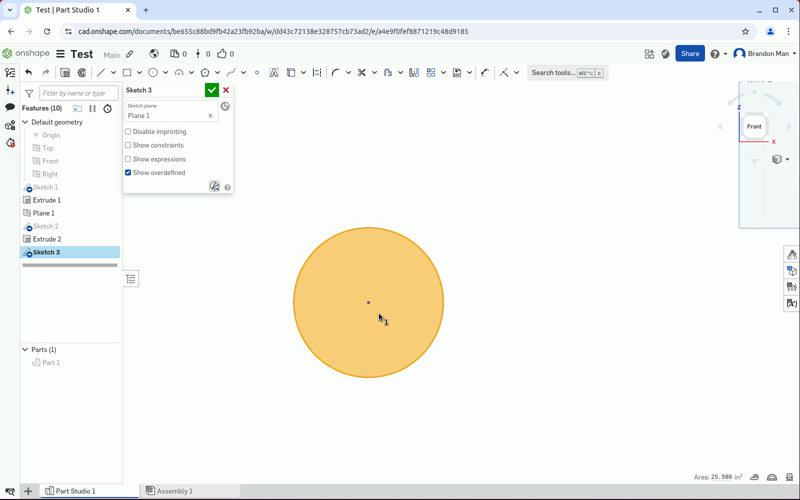
scroll(-6)
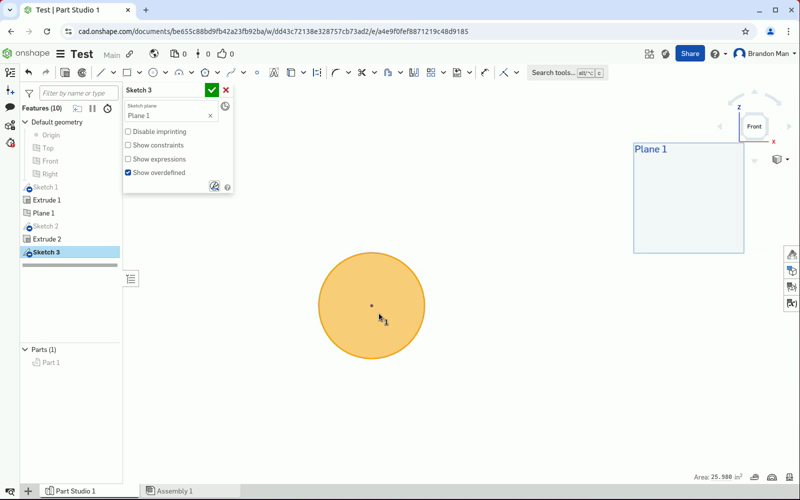
scroll(-6)
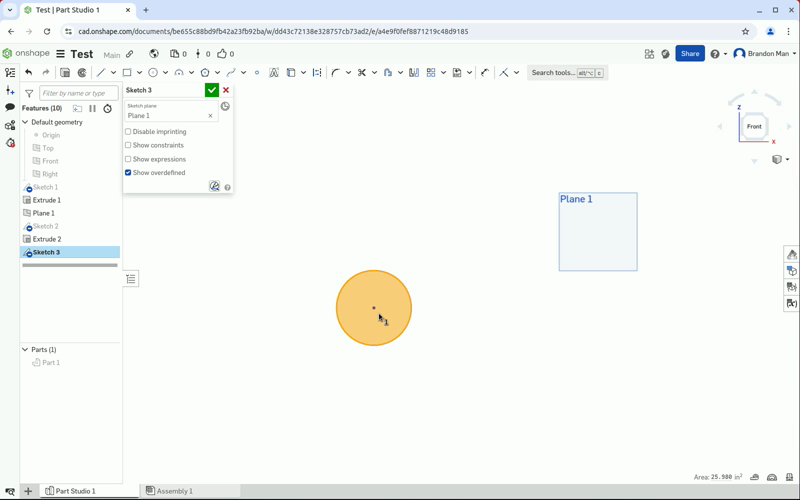
scroll(-6)
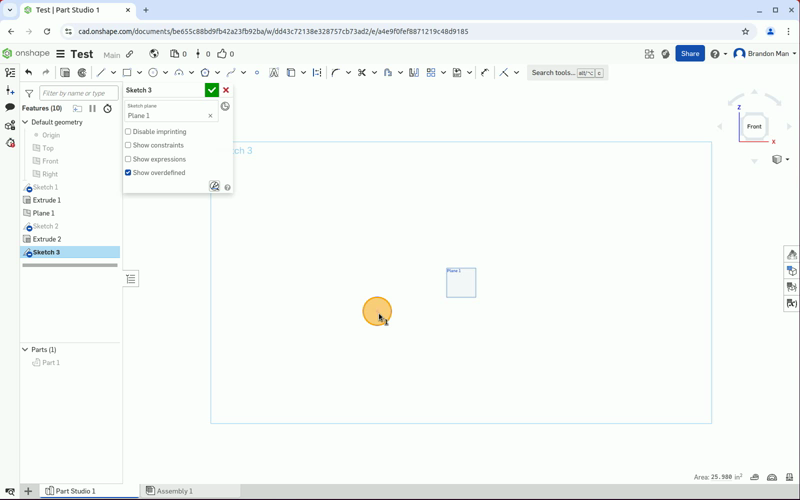
mouse_move(73, 352)
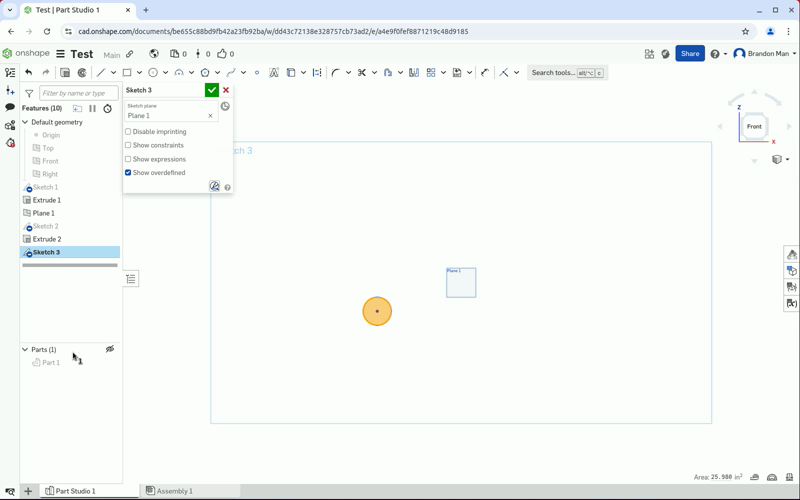
key(shift+y)
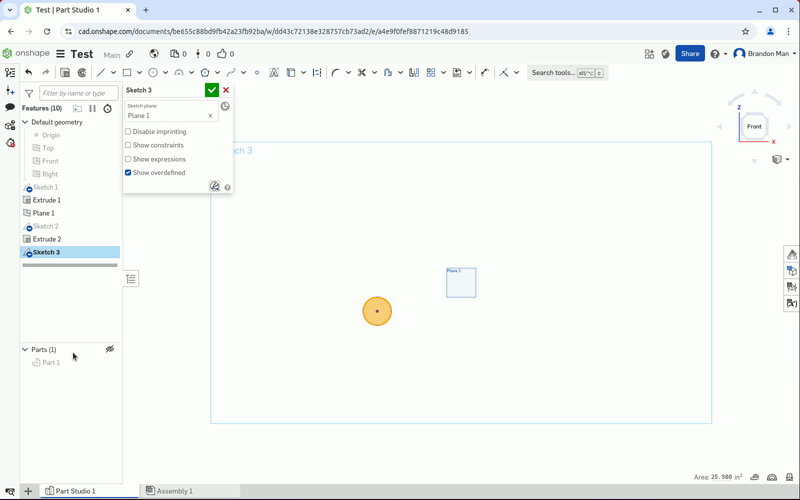
key(shift+e)
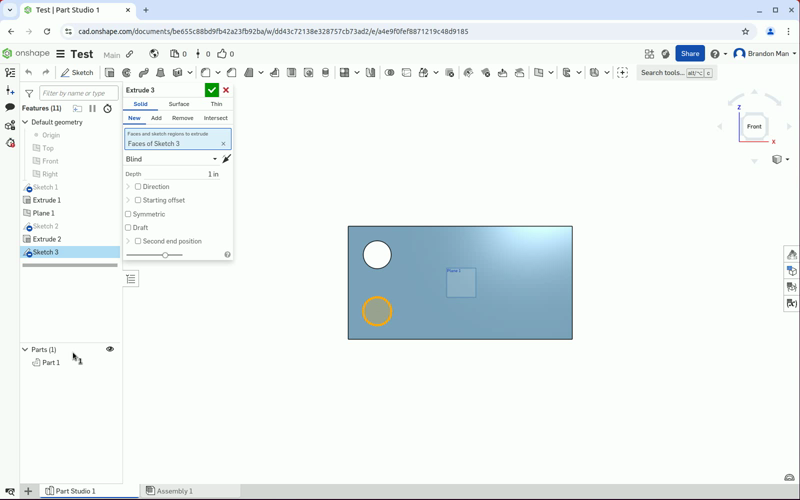
mouse_move(143, 106)
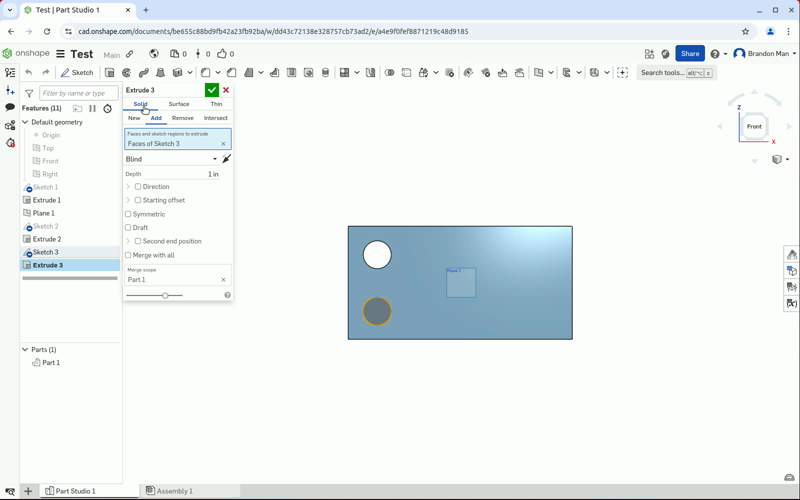
click(143, 106)
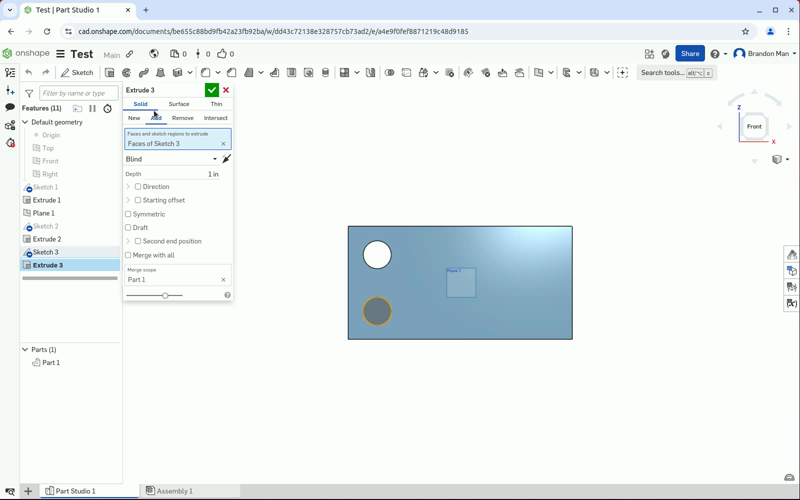
mouse_move(186, 120)
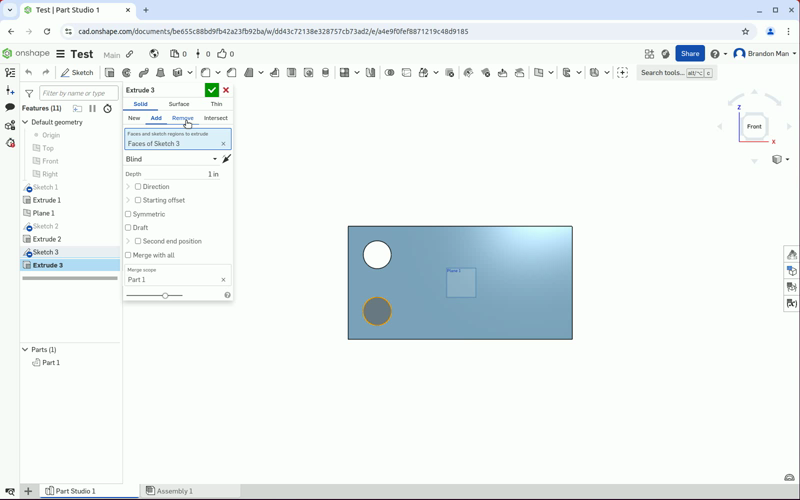
click(186, 120)
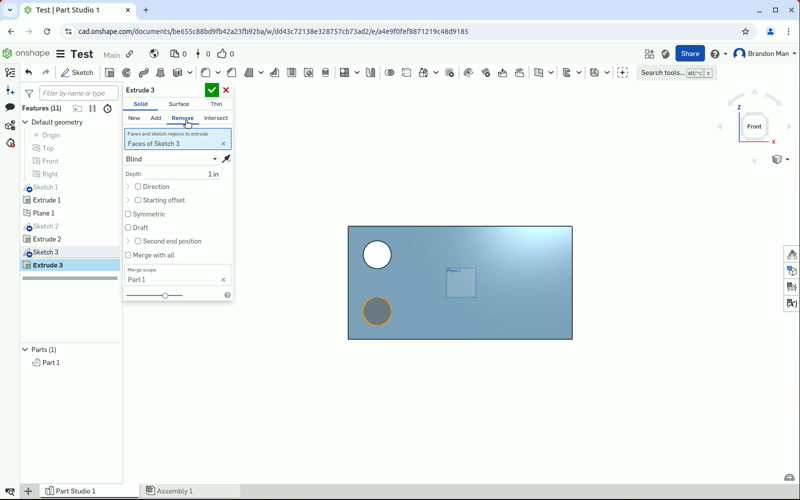
key(tab, 4)
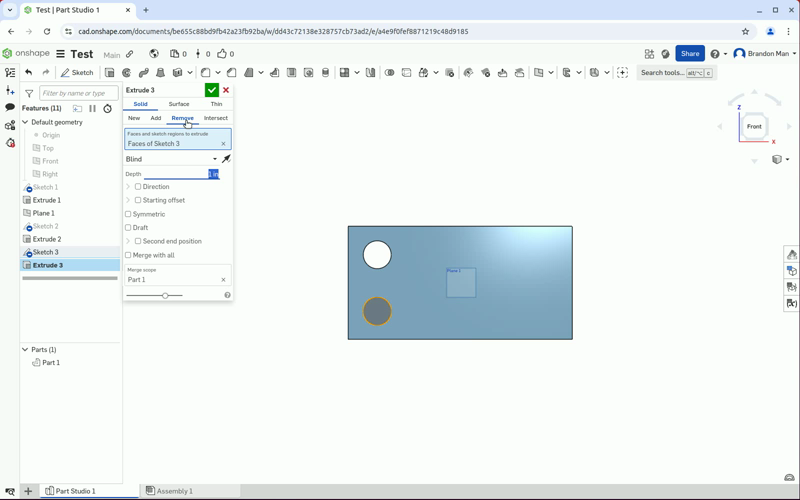
text(11.554)
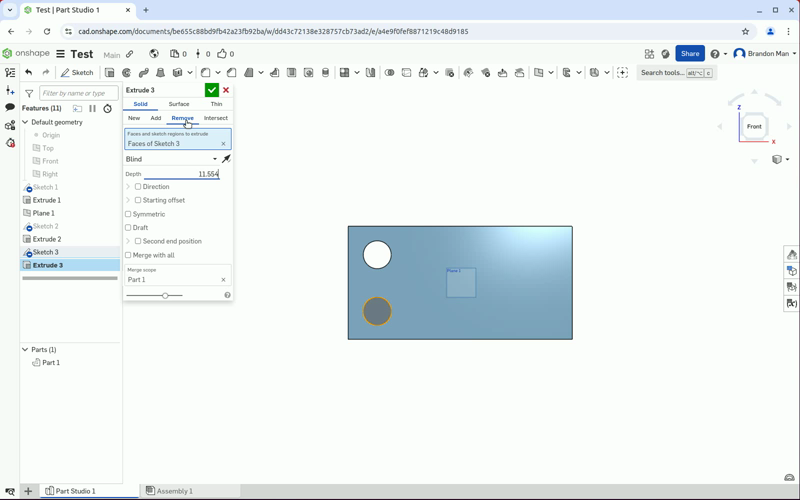
key(tab, 6)
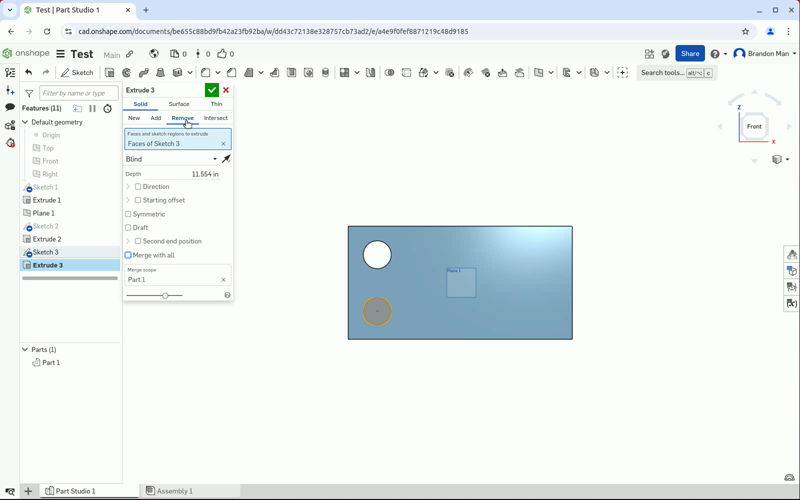
key(space)
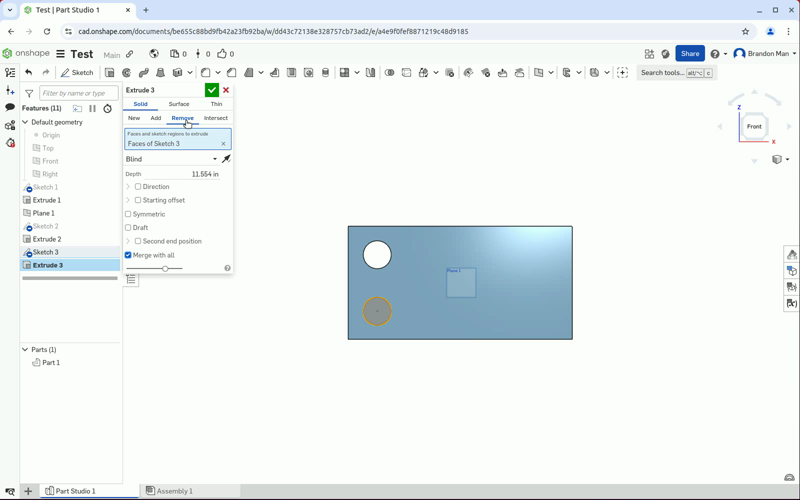
key(enter)
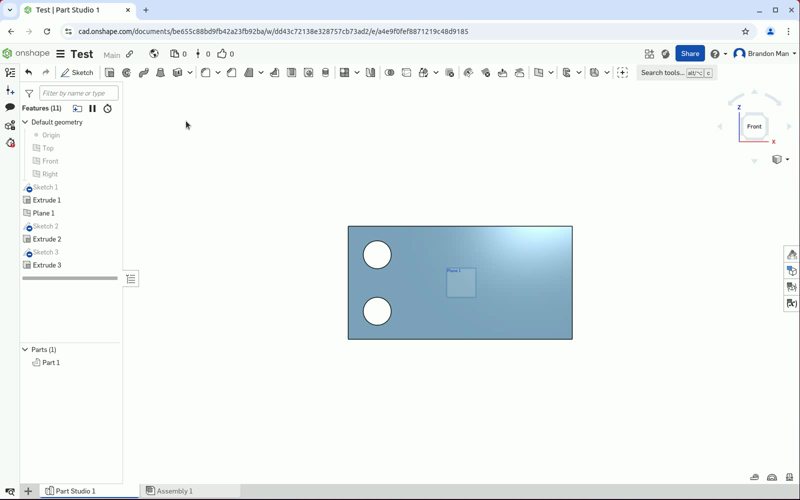
key(shift+h)
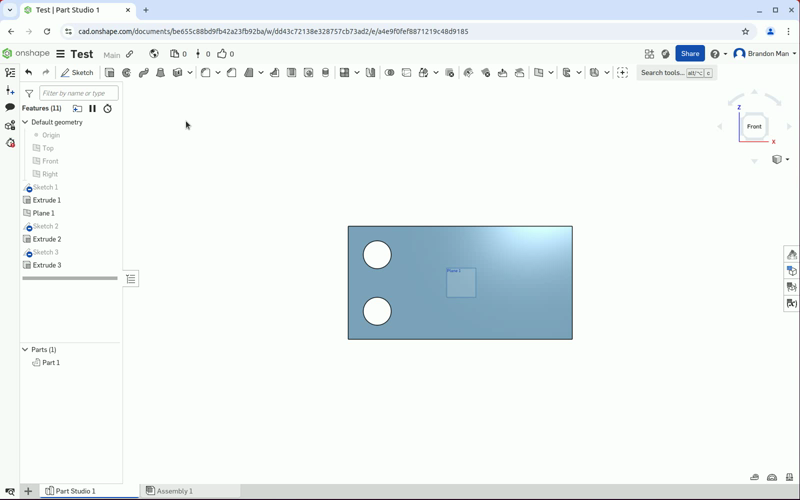
key(shift+h)
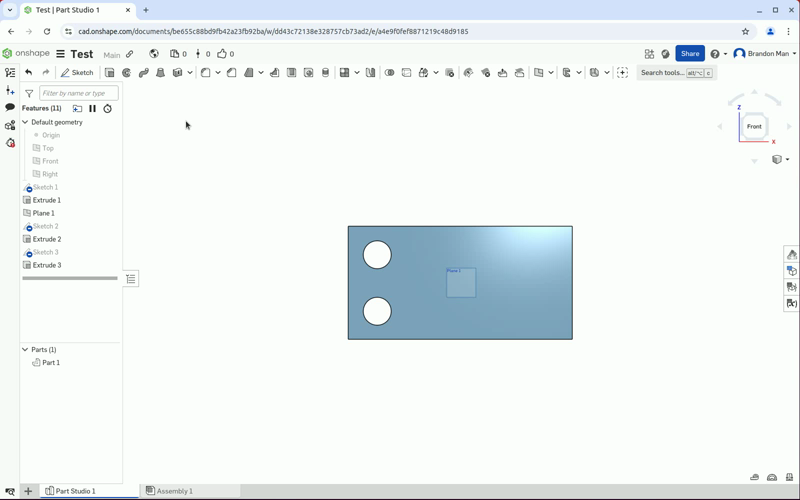
mouse_move(73, 189)
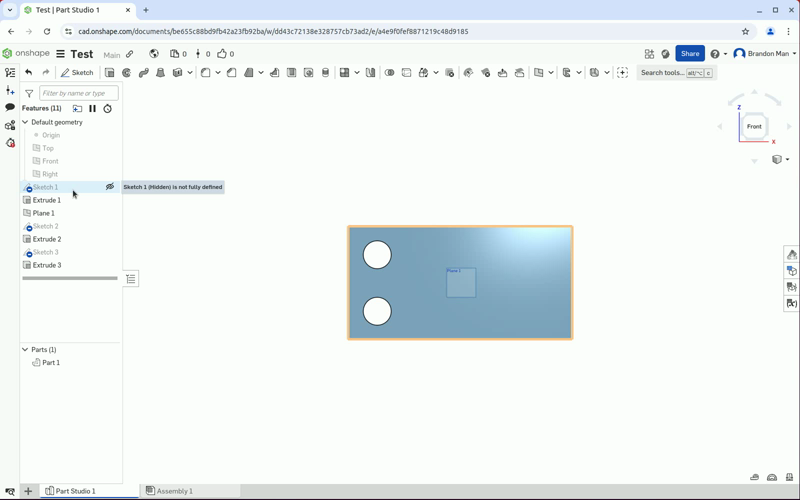
click(73, 189)
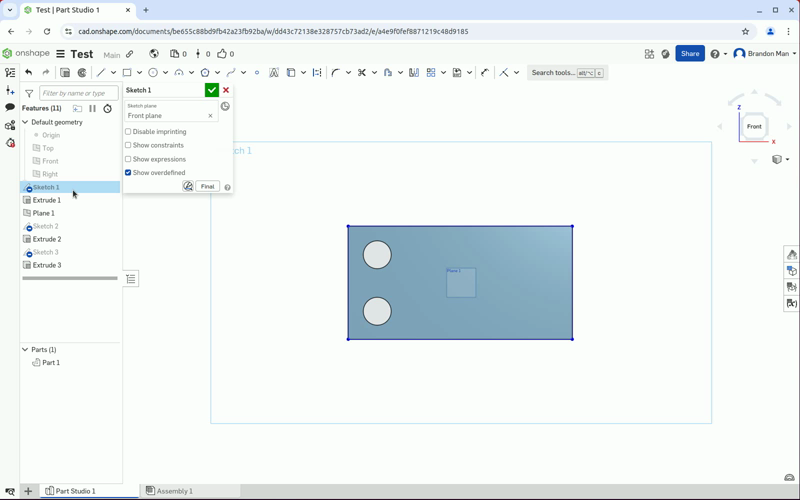
mouse_move(229, 92)
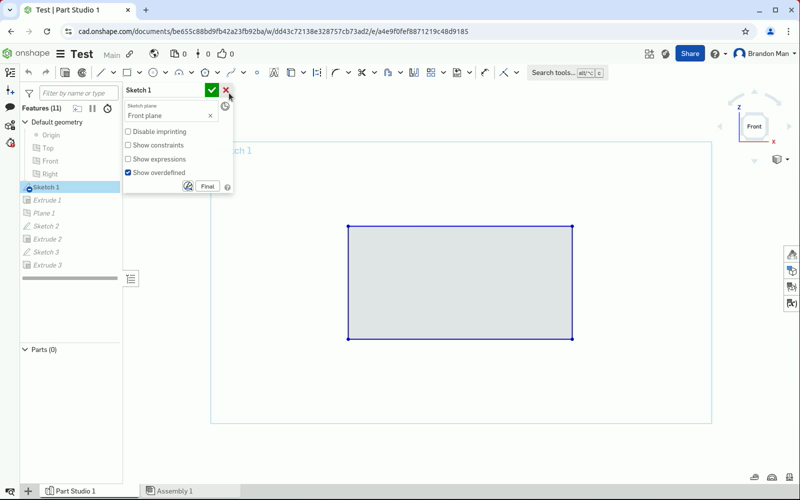
click(229, 92)
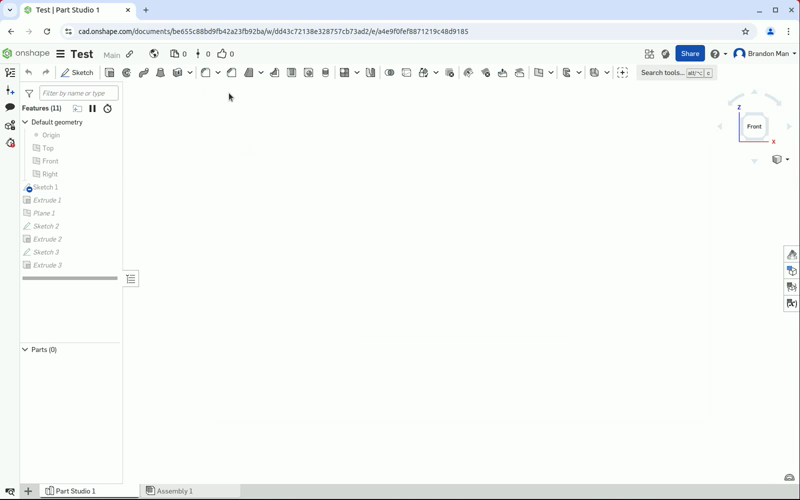
key(shift+s)
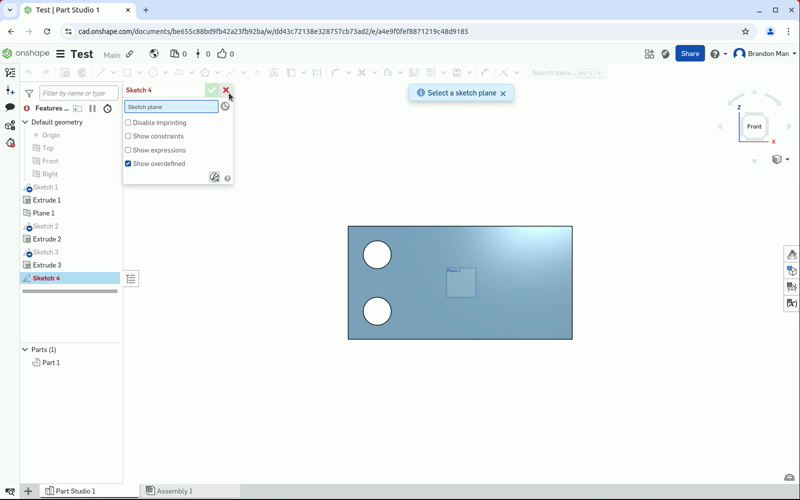
mouse_move(73, 215)
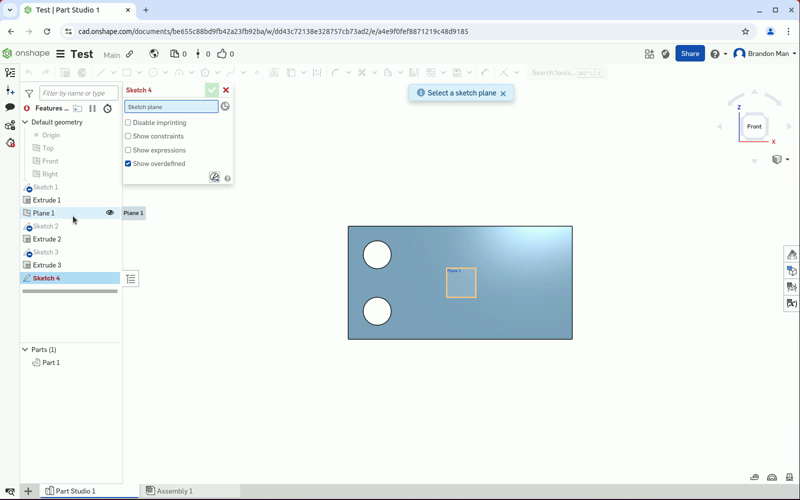
click(73, 215)
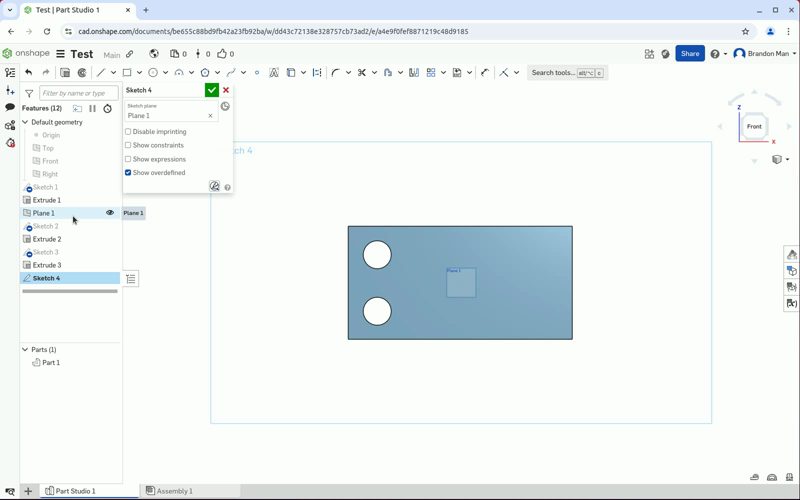
mouse_move(73, 352)
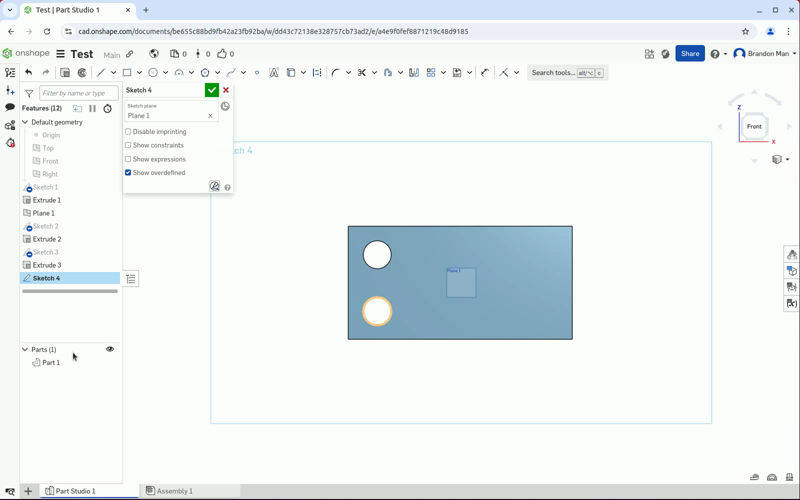
key(y)
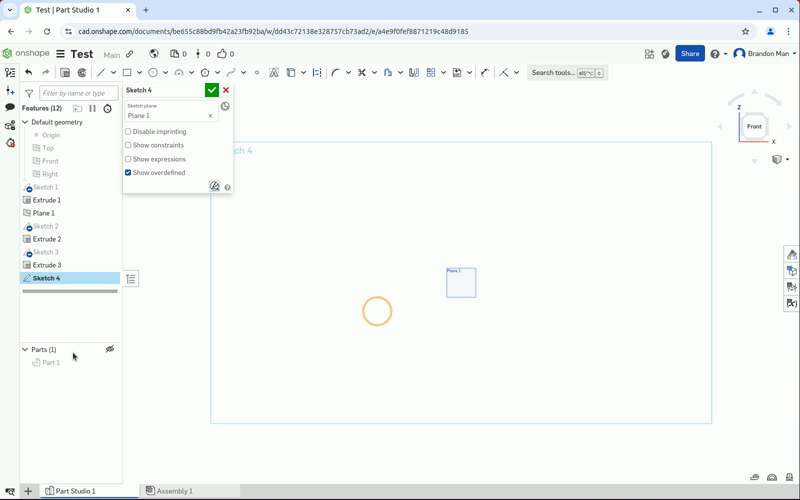
key(c)
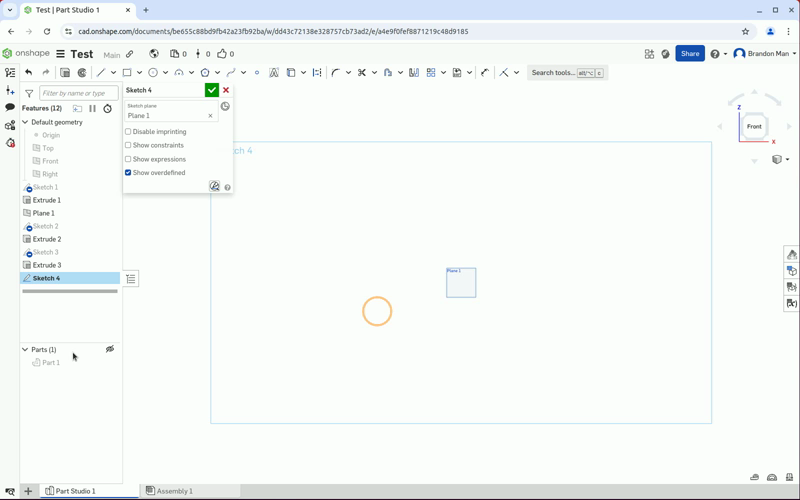
key_down(shift)
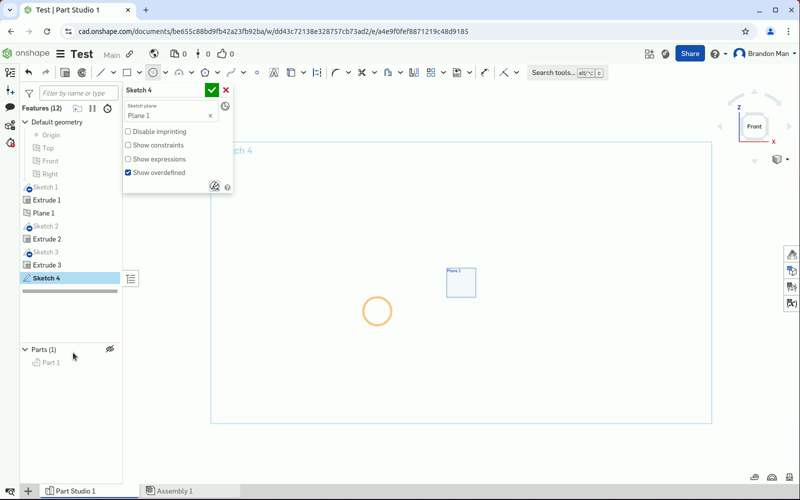
mouse_move(545, 311)
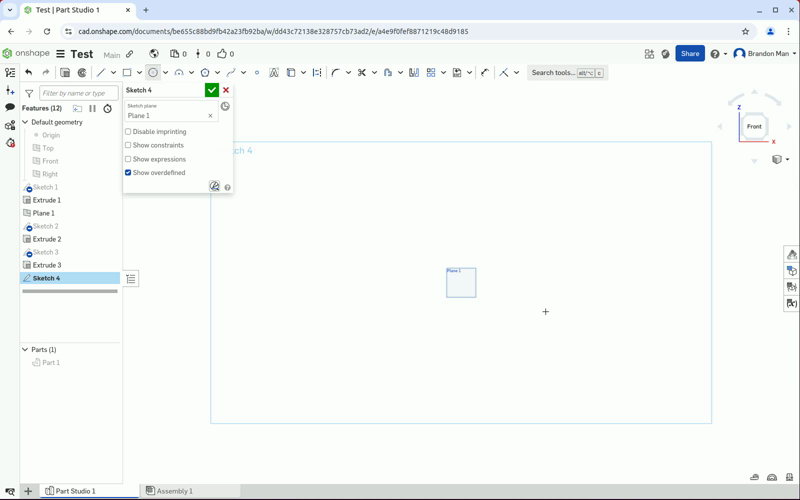
click(545, 311)
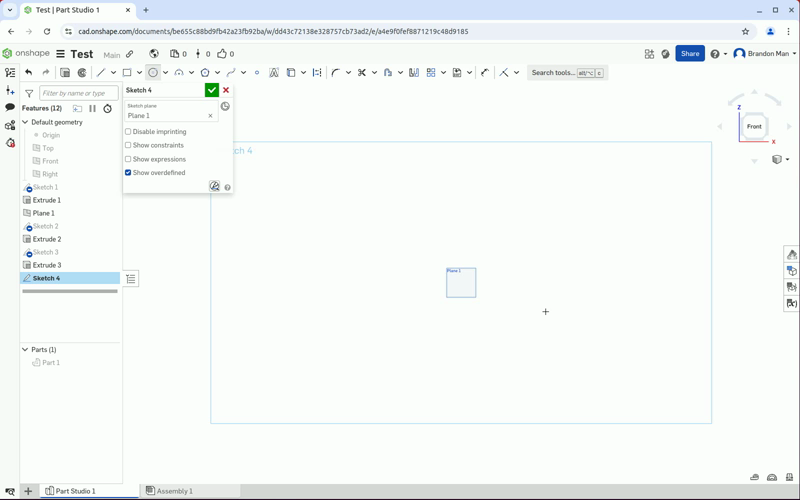
key_up(shift)
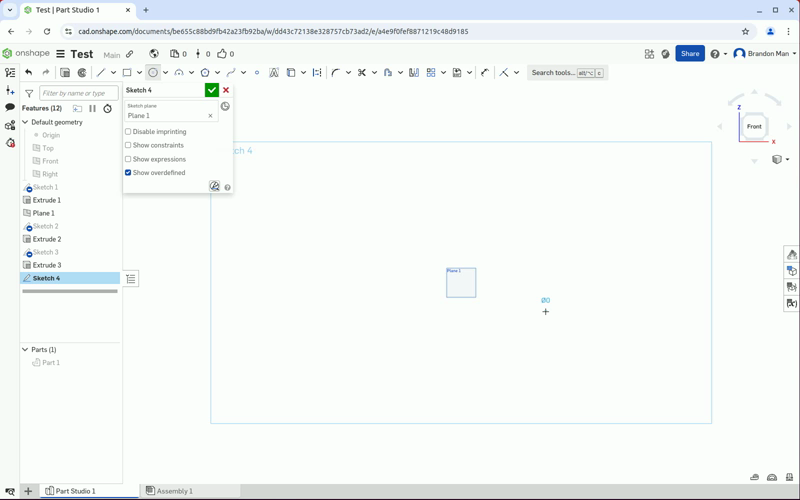
mouse_move(560, 311)
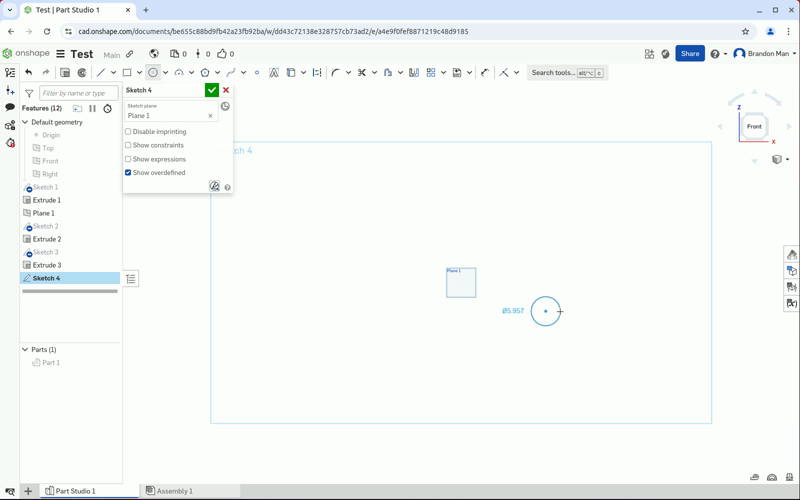
click(560, 311)
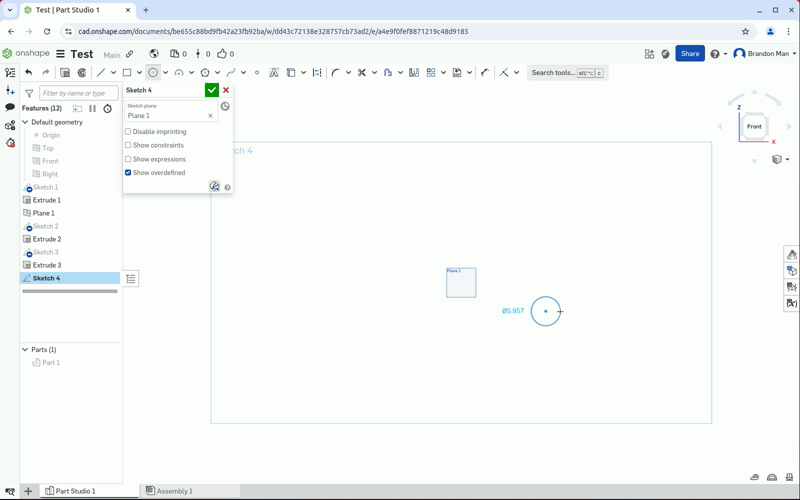
key(esc)
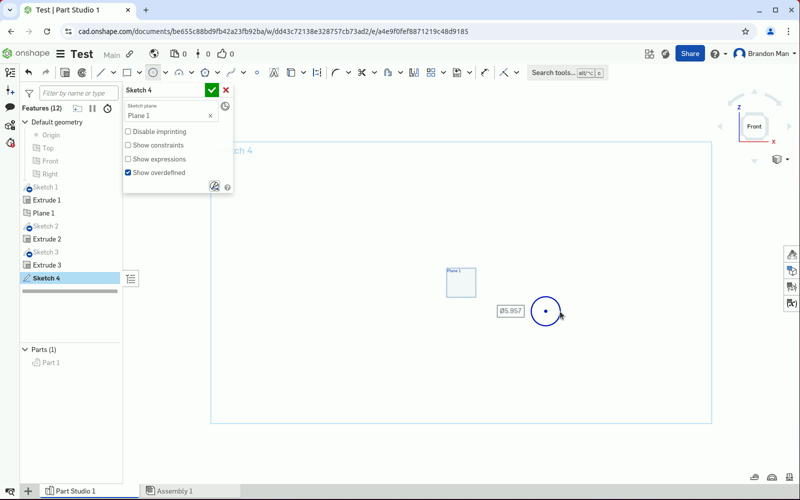
mouse_move(546, 310)
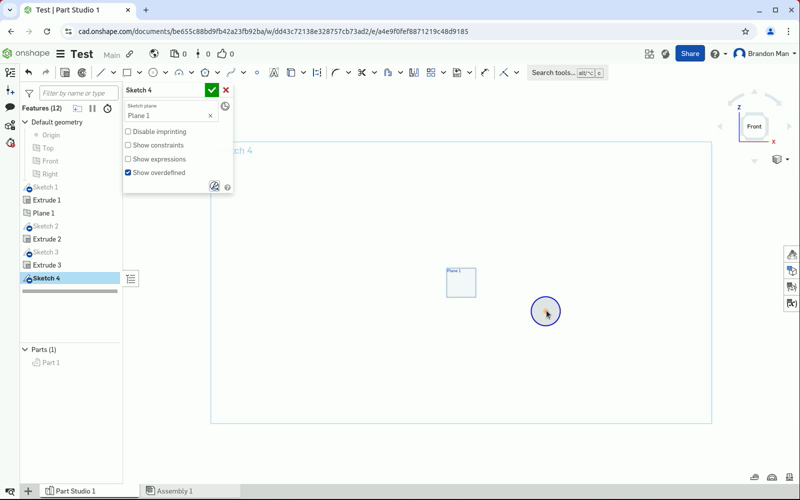
scroll(6)
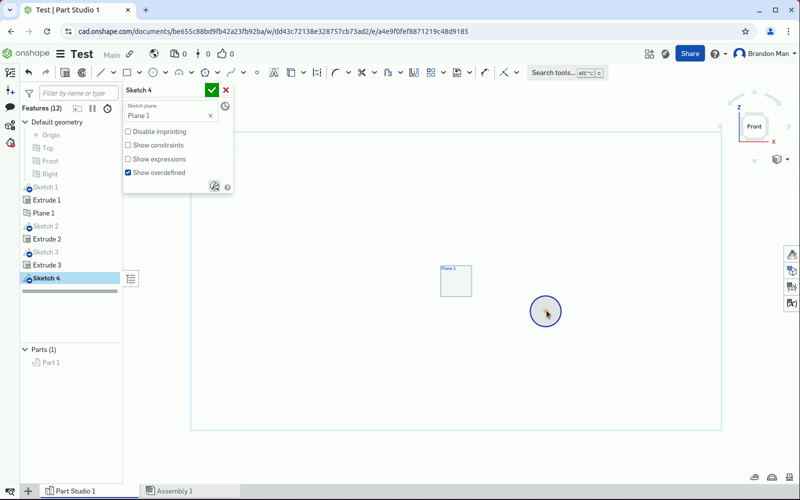
scroll(6)
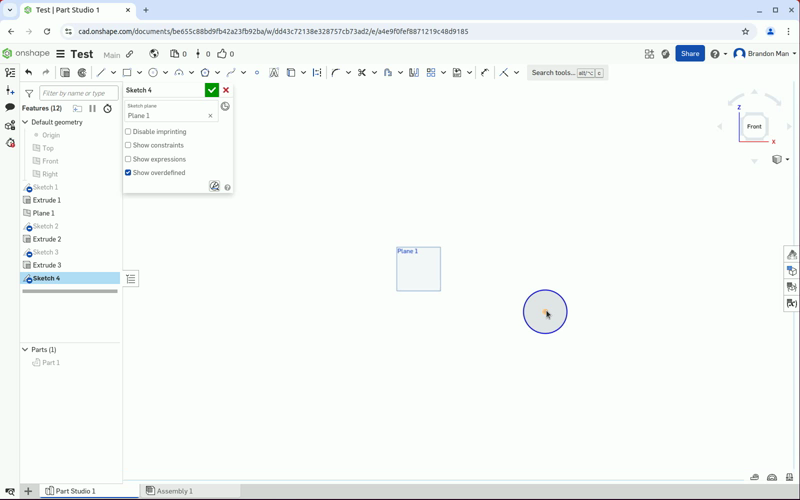
scroll(6)
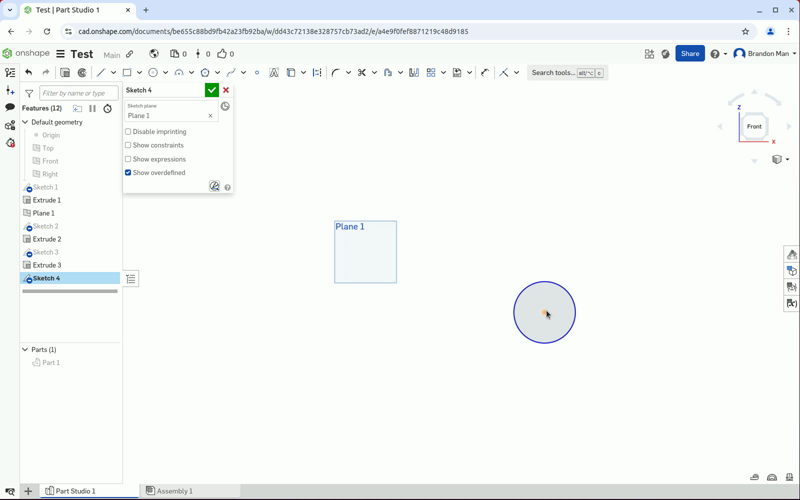
scroll(6)
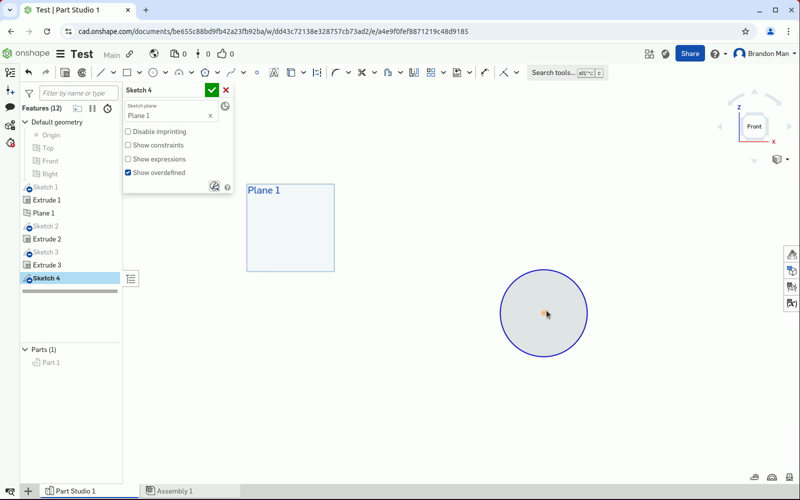
scroll(6)
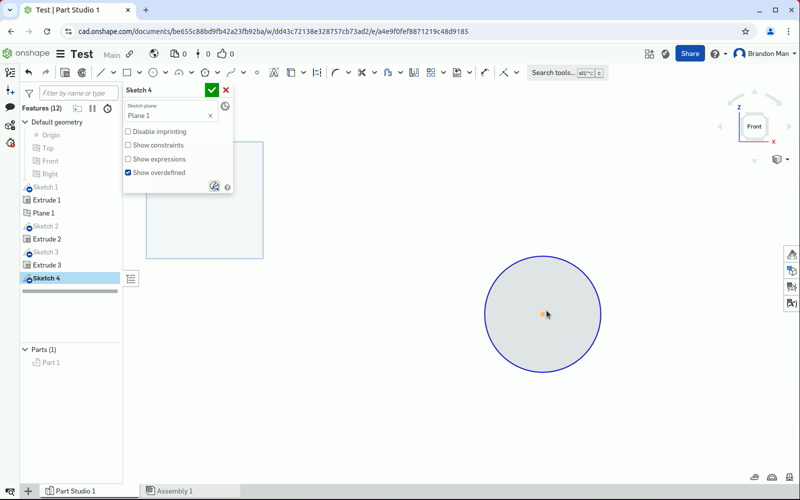
scroll(6)
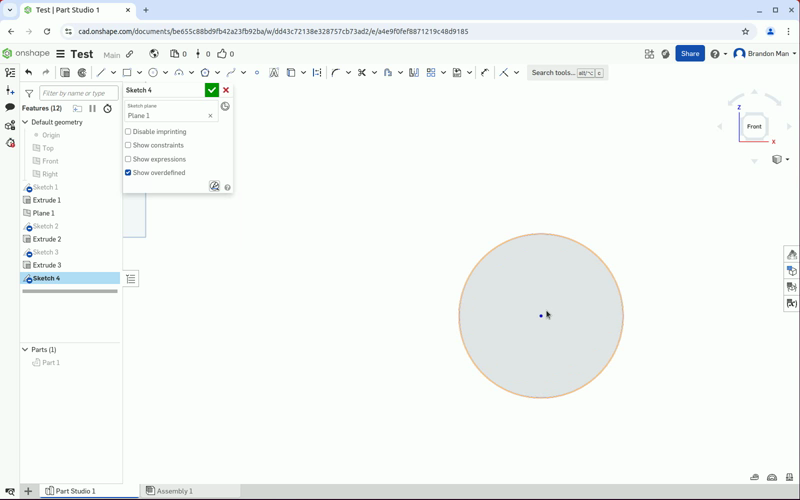
scroll(6)
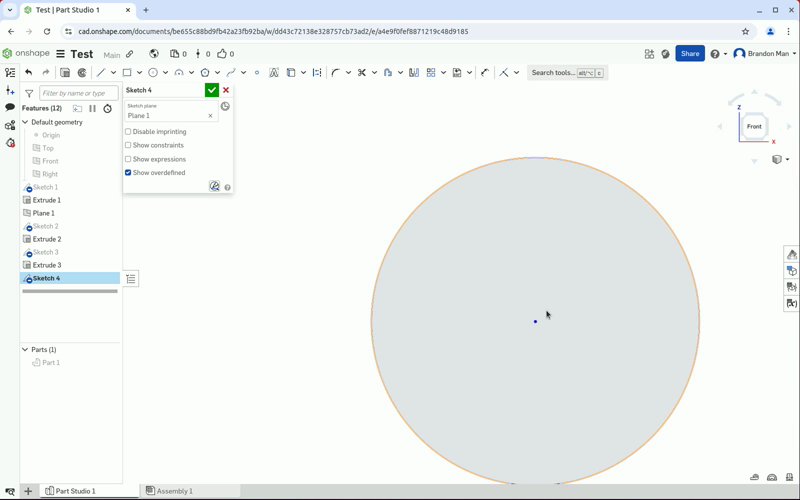
click(546, 310)
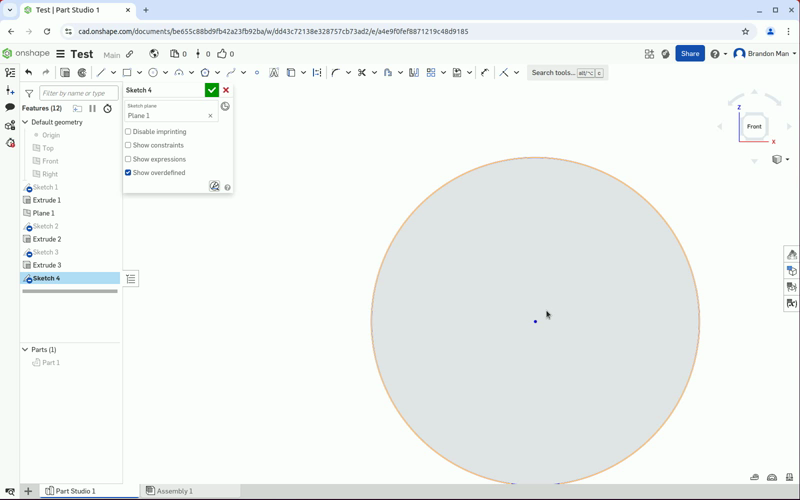
scroll(-6)
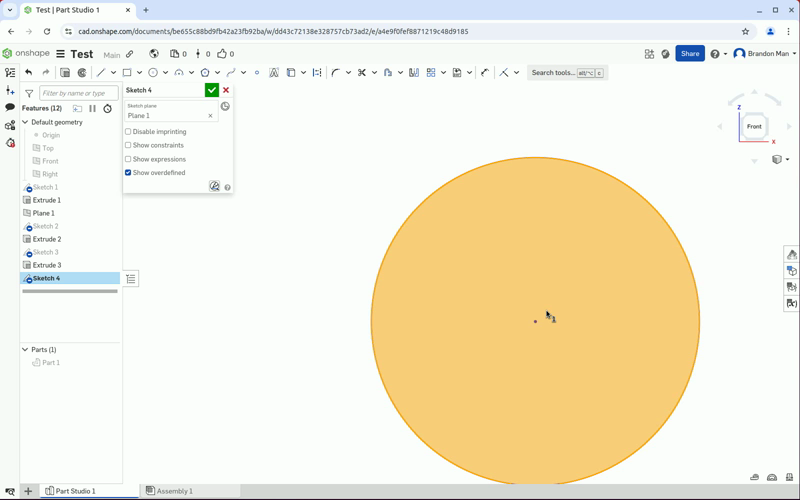
scroll(-6)
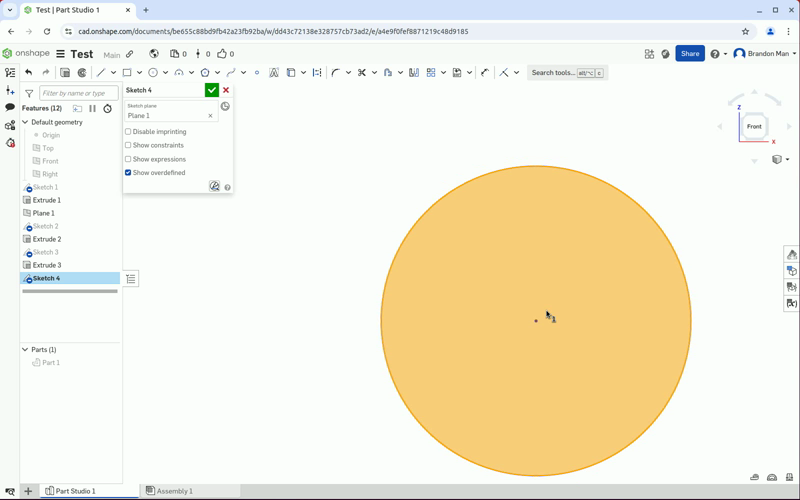
scroll(-6)
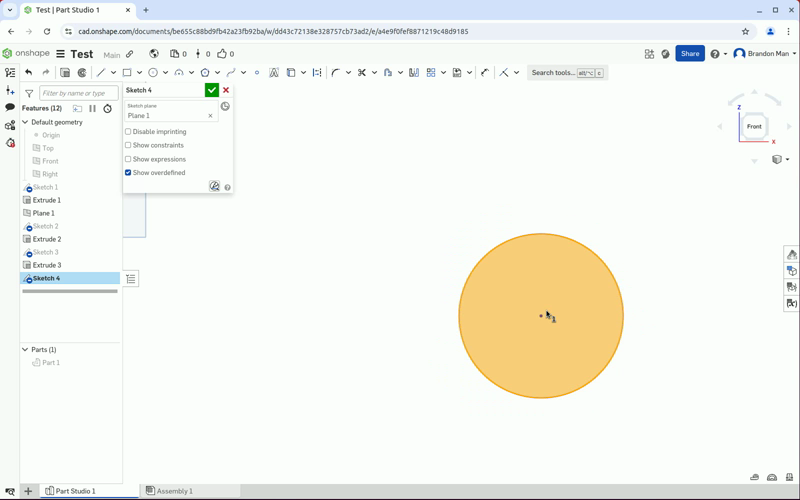
scroll(-6)
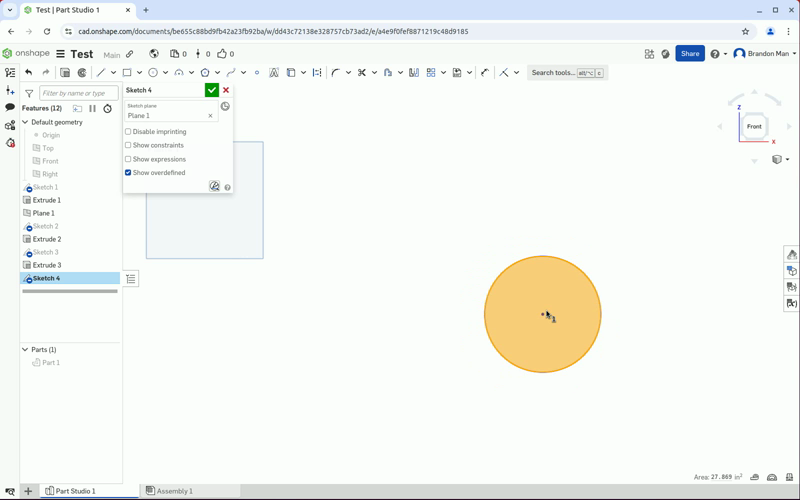
scroll(-6)
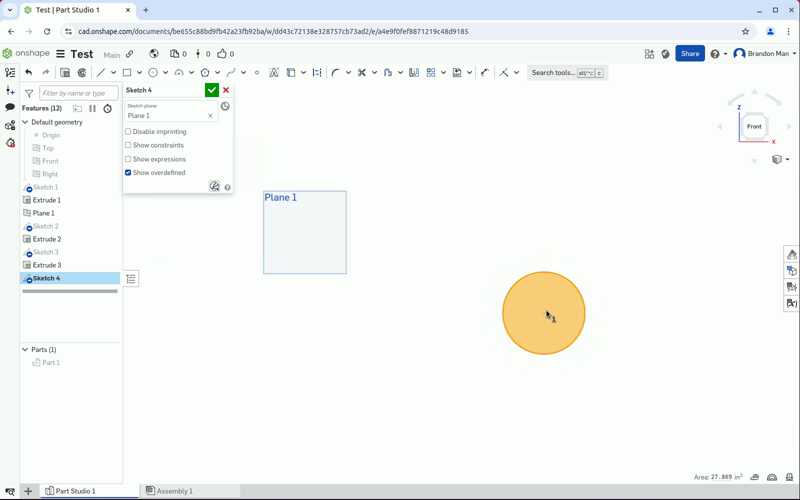
scroll(-6)
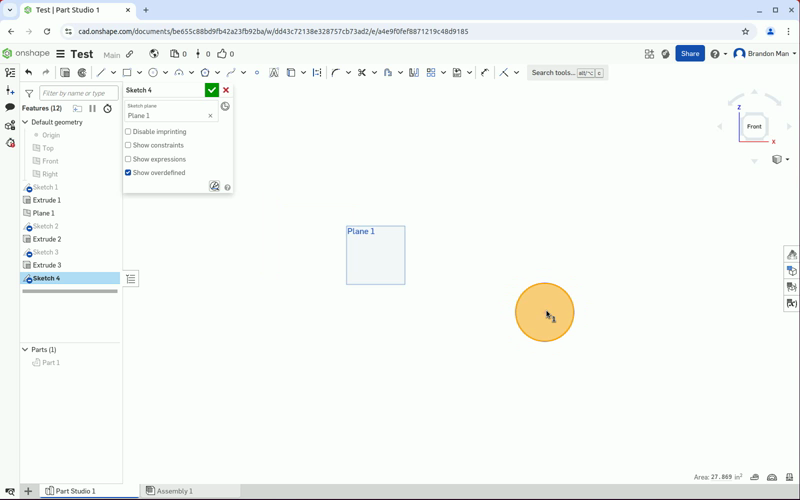
scroll(-6)
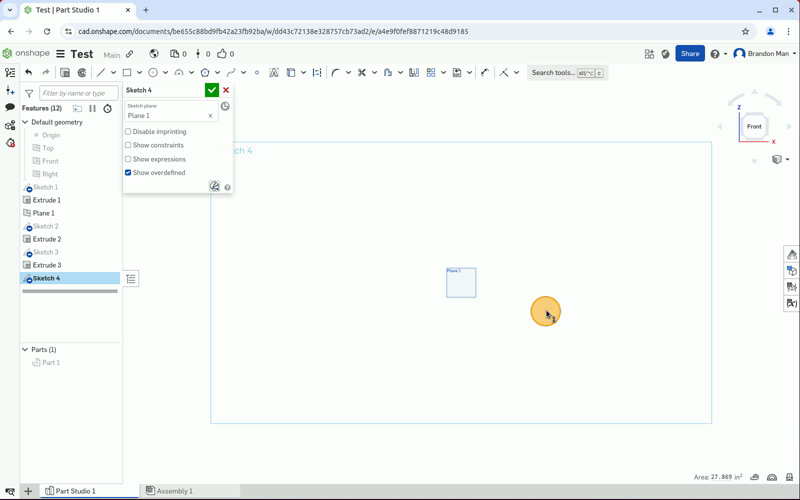
mouse_move(73, 352)
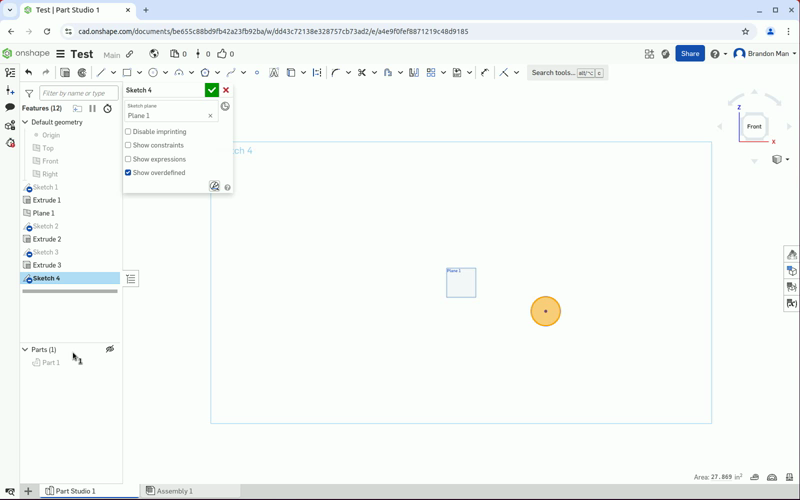
key(shift+y)
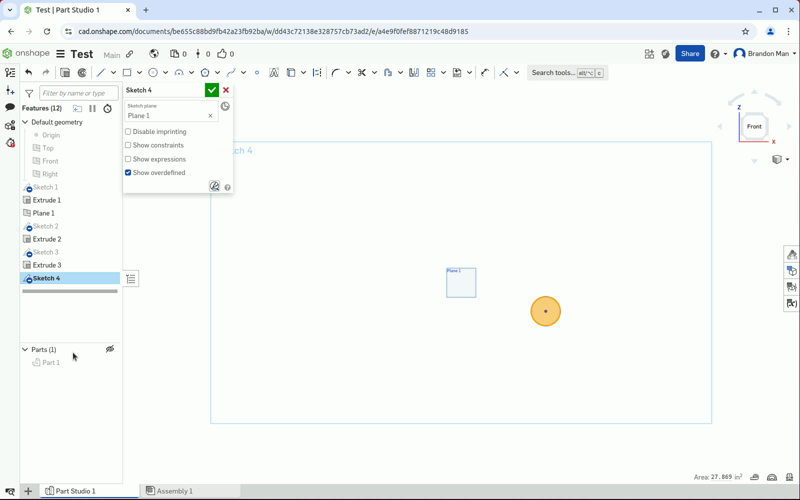
key(shift+e)
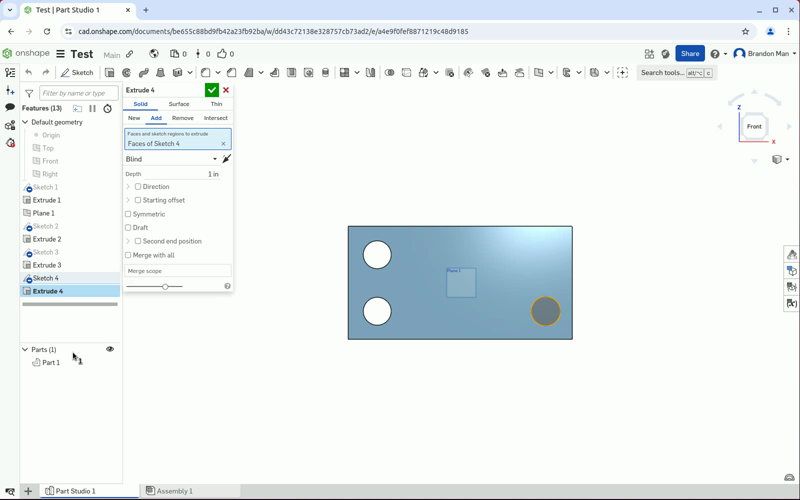
mouse_move(143, 106)
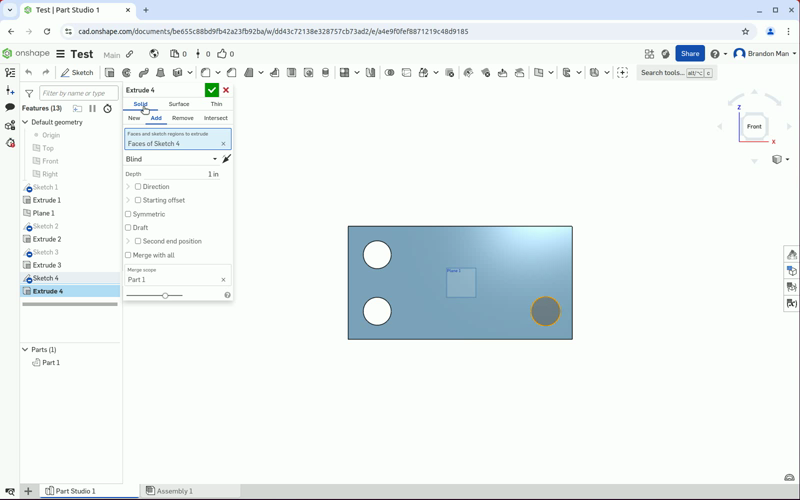
click(143, 106)
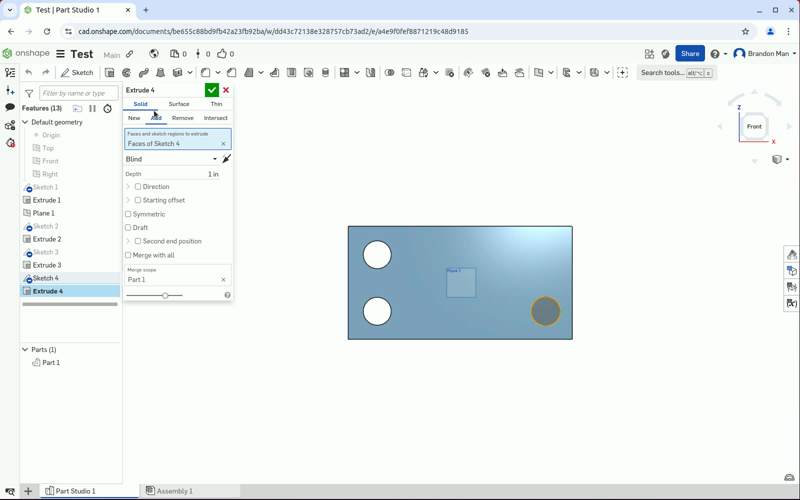
mouse_move(186, 120)
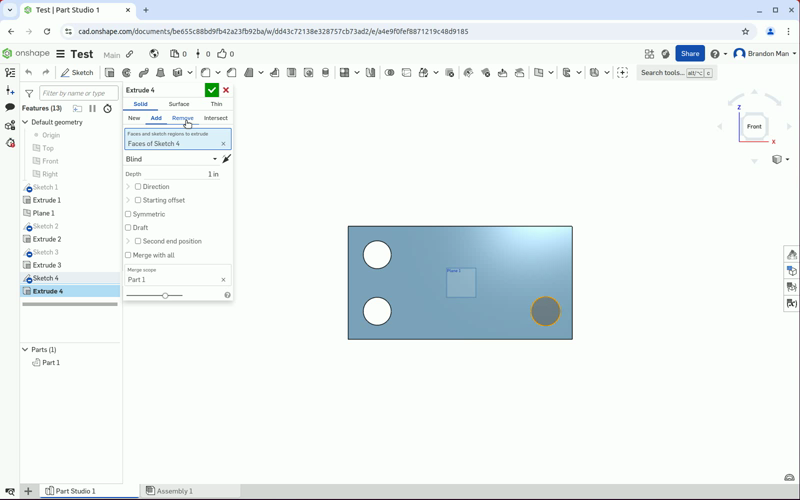
click(186, 120)
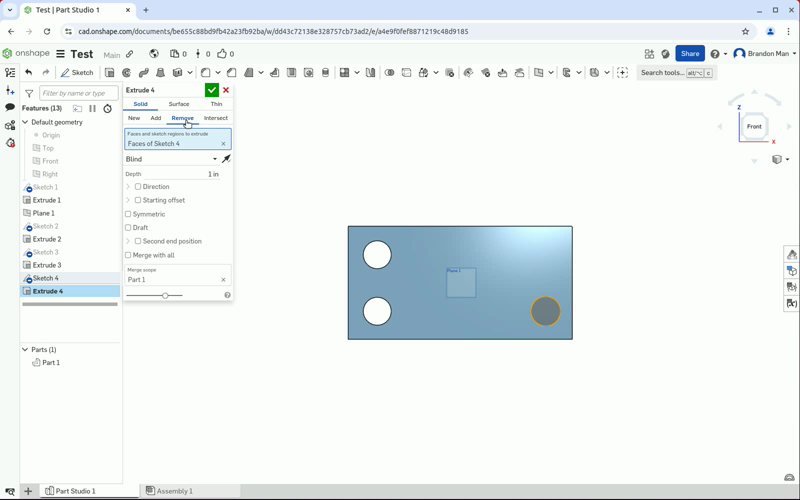
key(tab, 4)
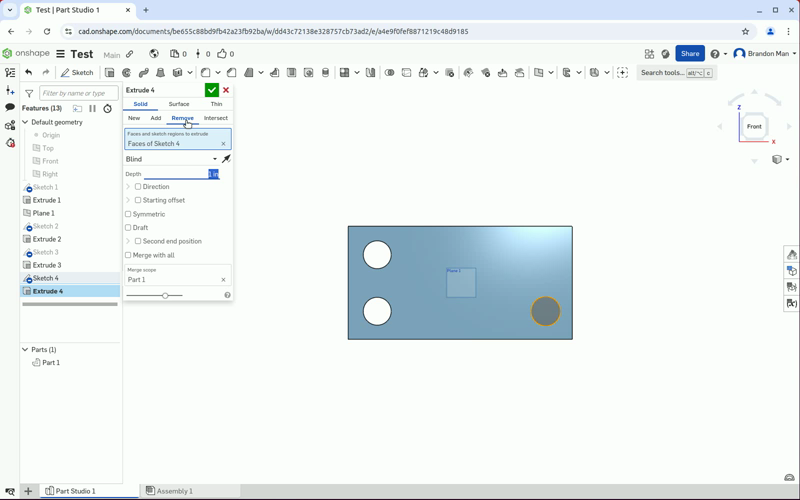
text(11.554)
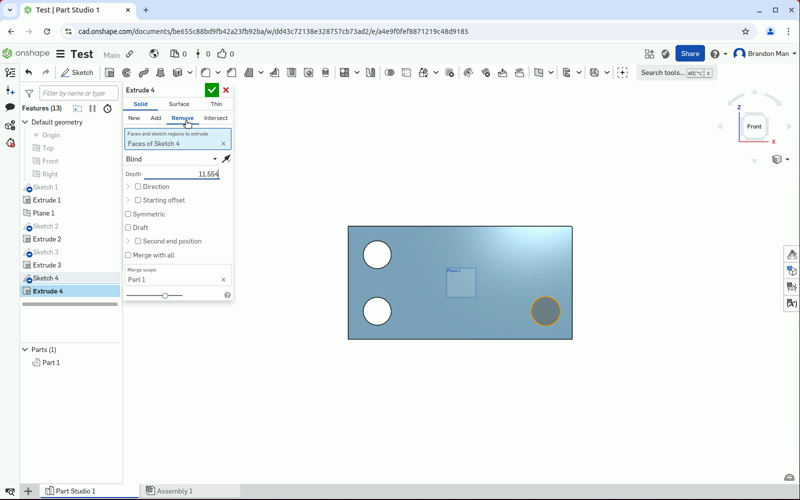
key(tab, 6)
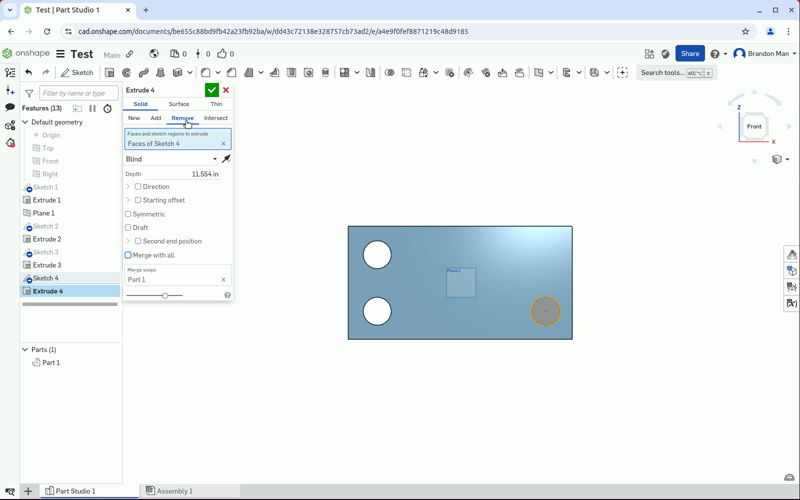
key(space)
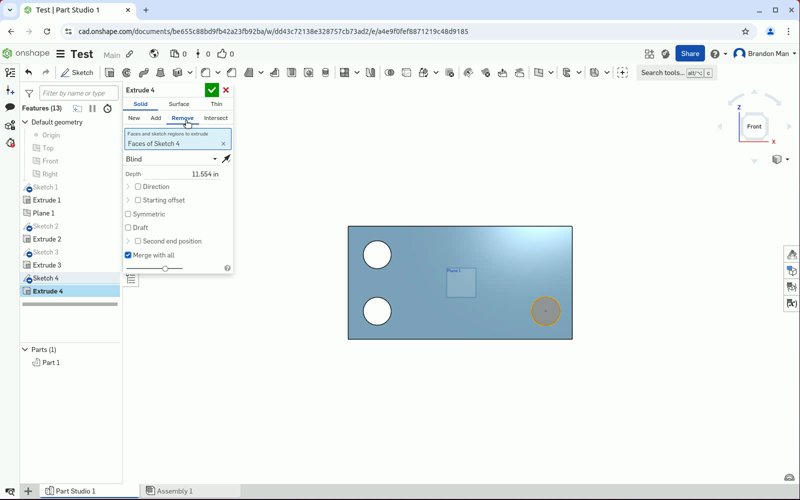
key(enter)
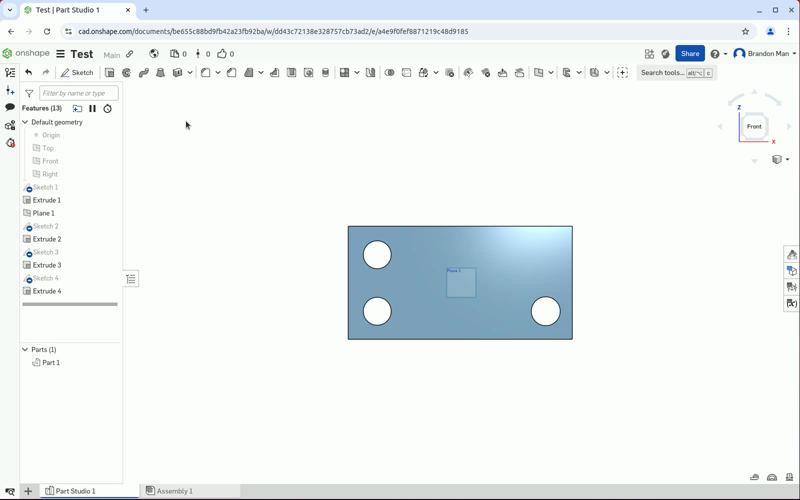
key(shift+h)
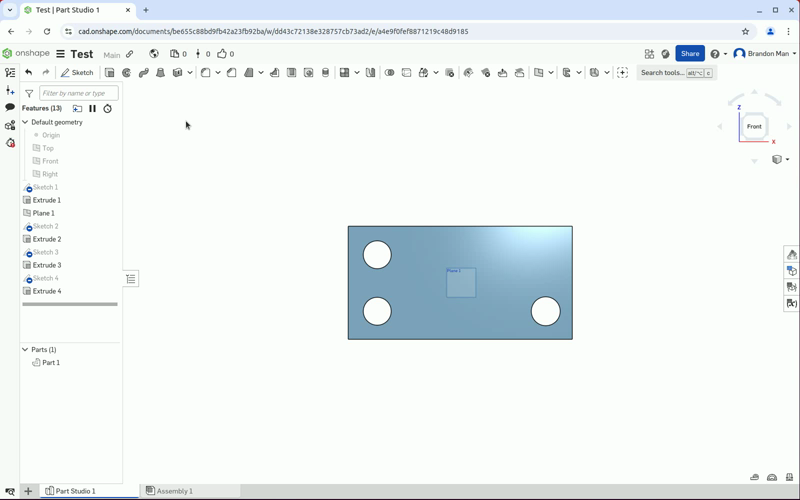
key(shift+h)
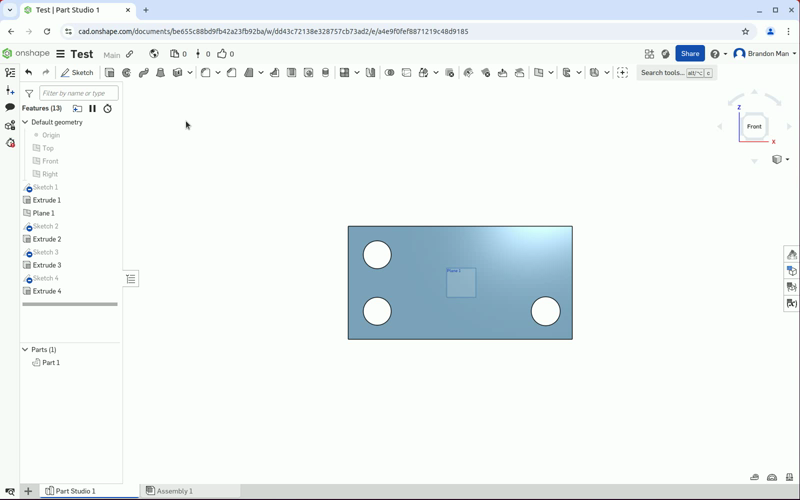
mouse_move(73, 189)
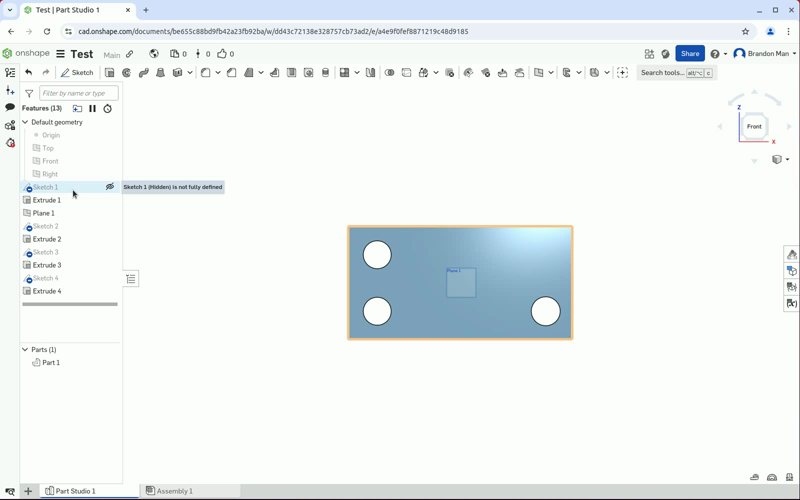
click(73, 189)
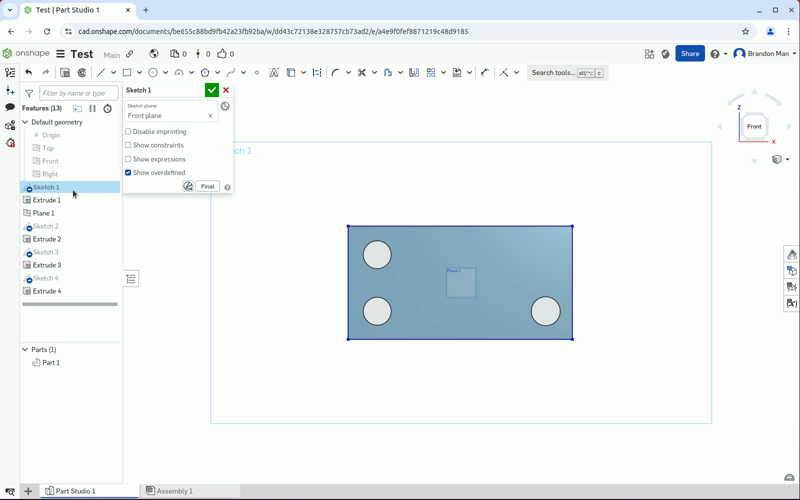
mouse_move(229, 92)
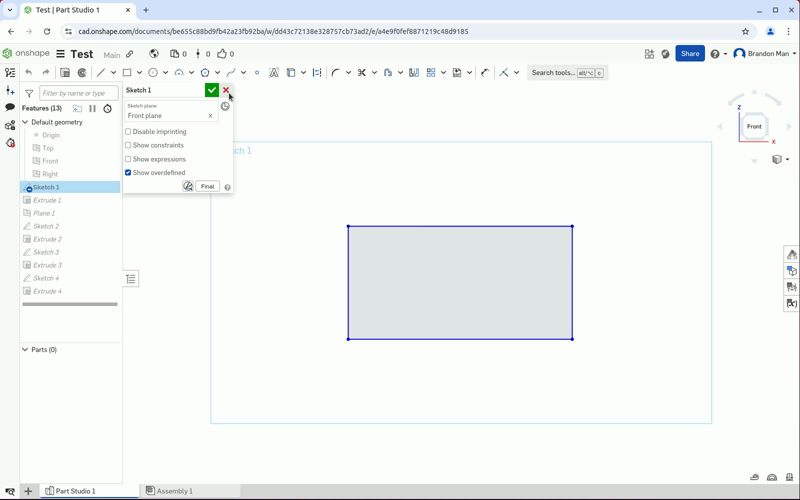
click(229, 92)
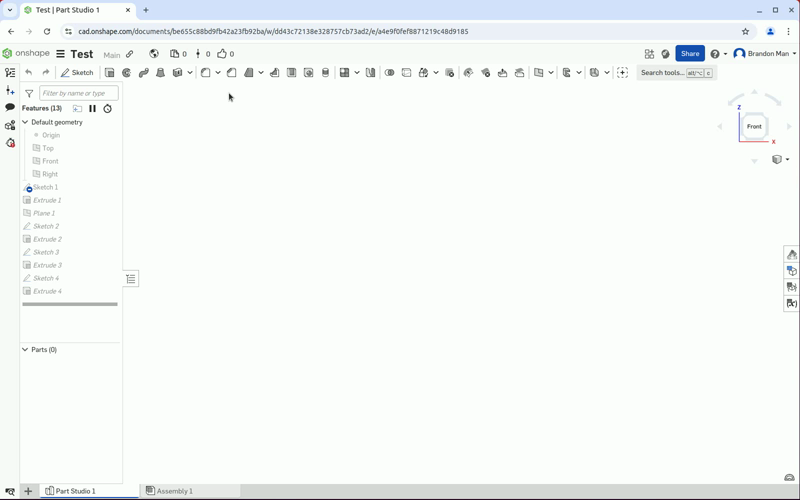
key(shift+s)
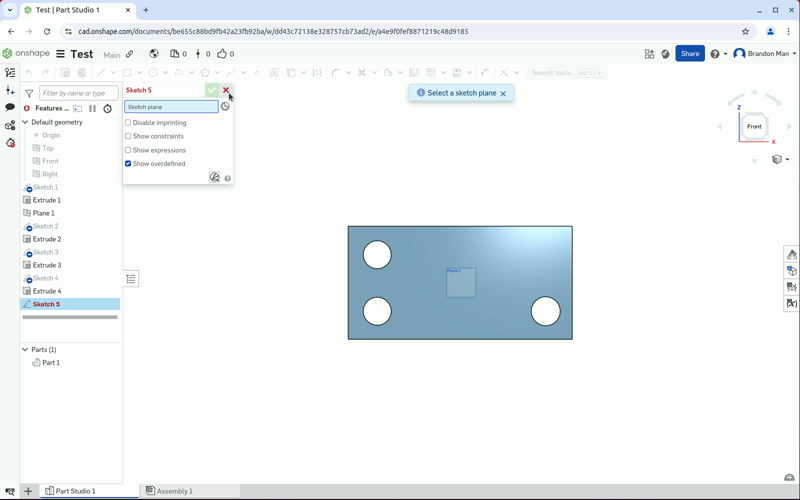
mouse_move(73, 215)
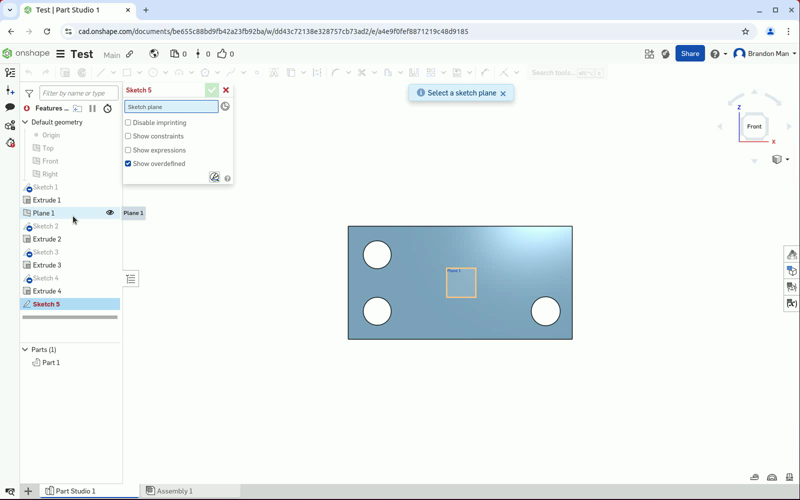
click(73, 215)
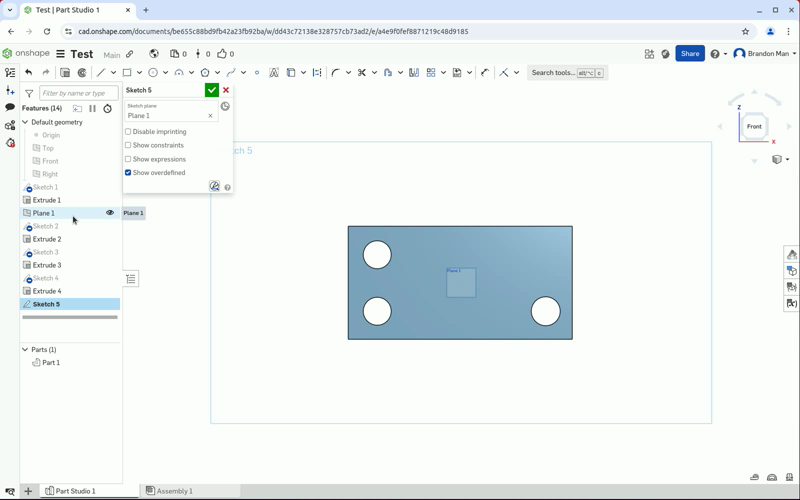
mouse_move(73, 352)
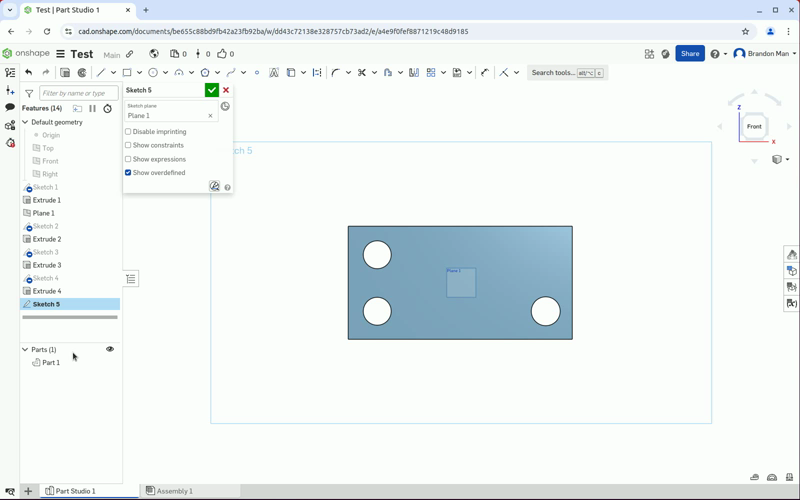
key(y)
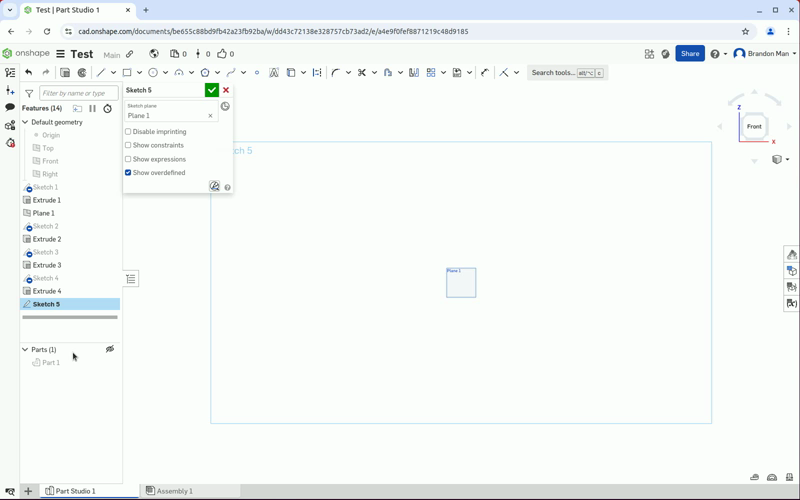
key(c)
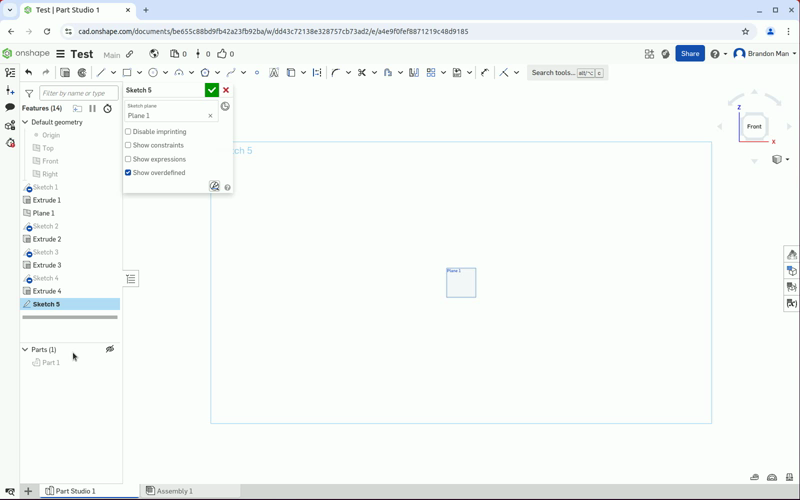
key_down(shift)
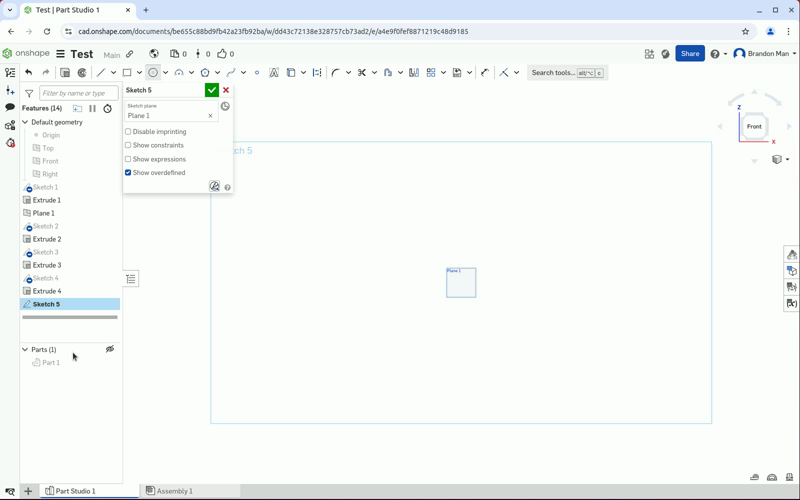
mouse_move(545, 254)
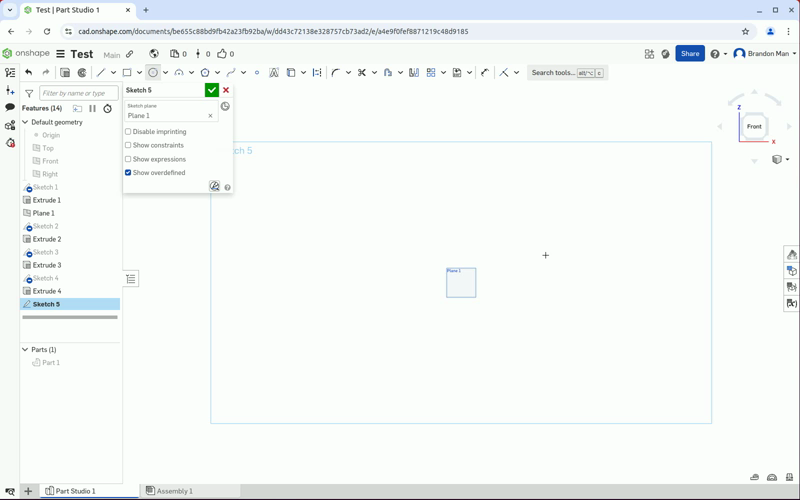
click(545, 254)
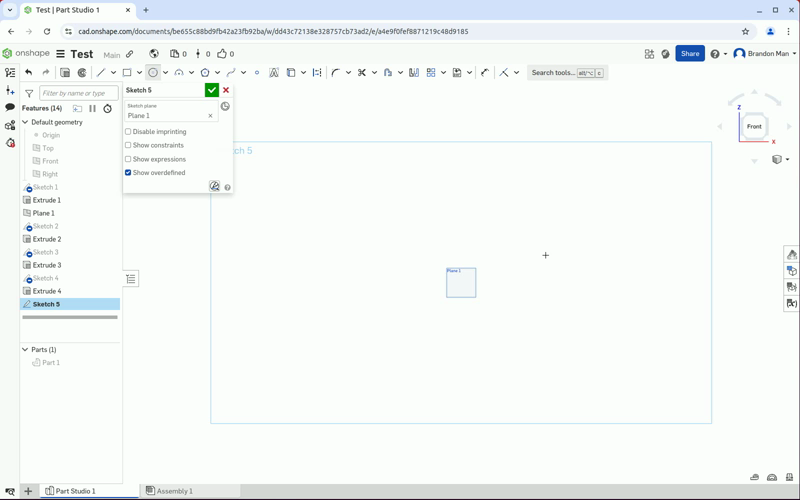
key_up(shift)
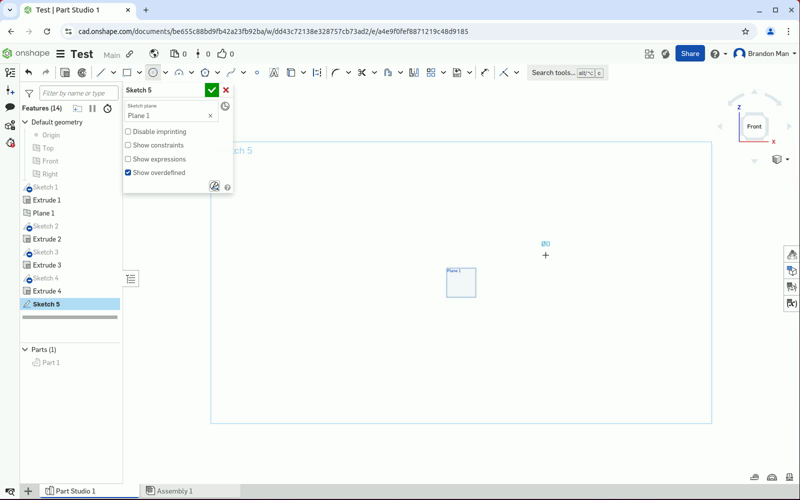
mouse_move(560, 254)
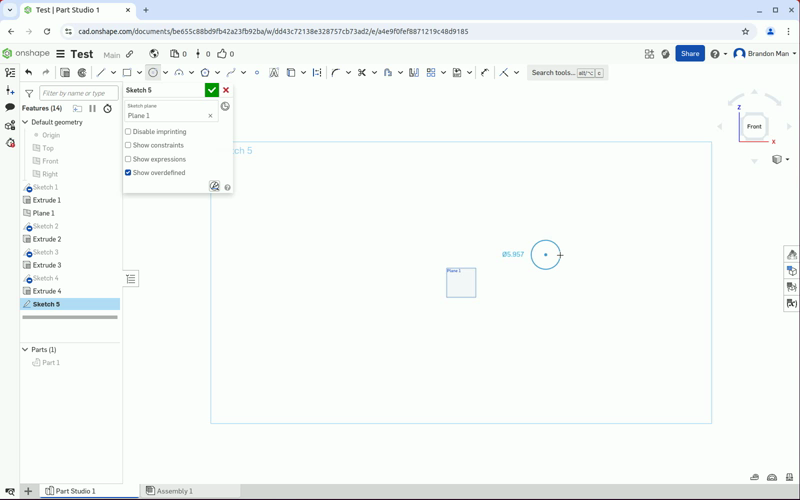
click(560, 254)
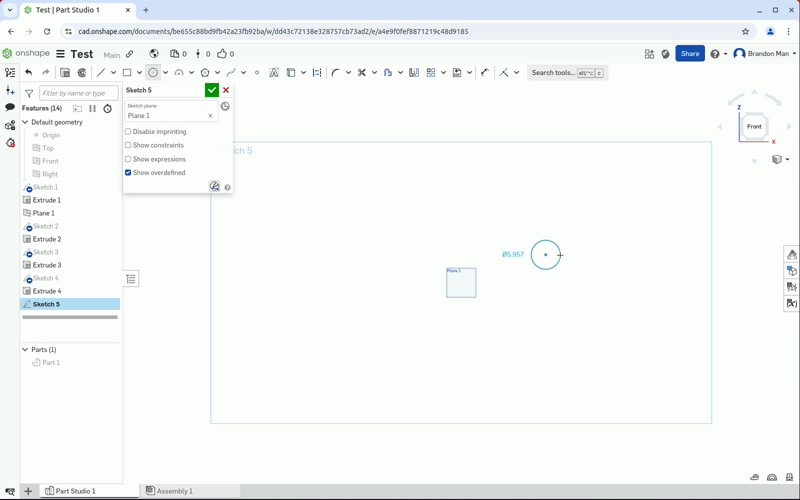
key(esc)
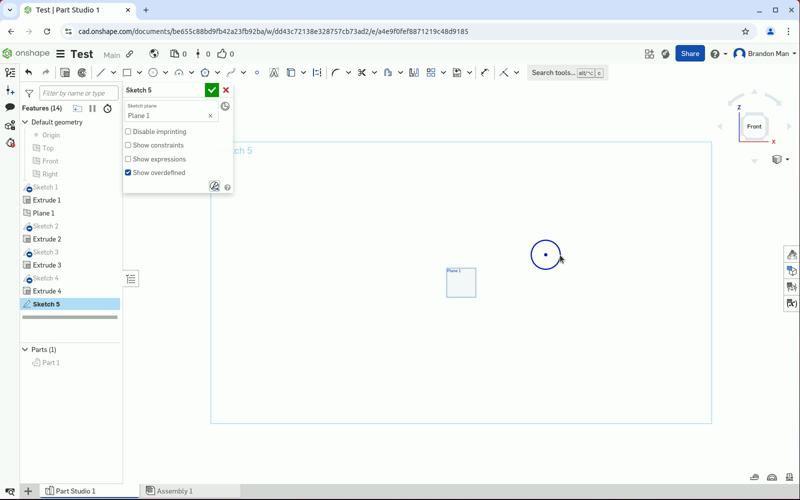
mouse_move(549, 251)
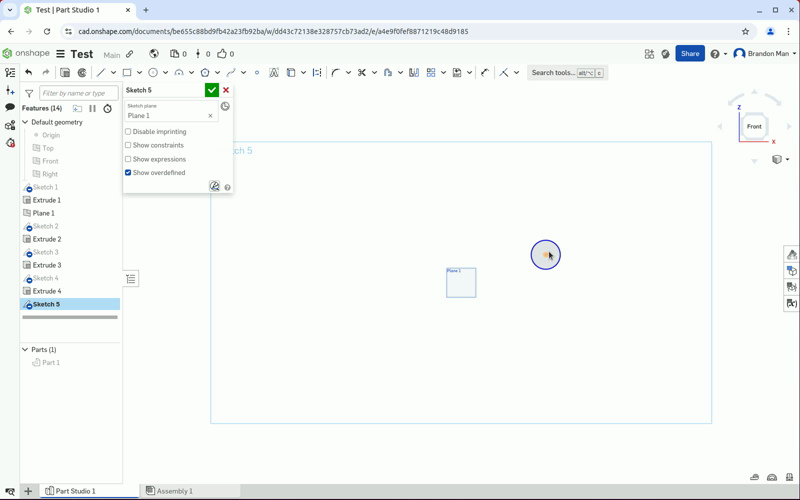
scroll(6)
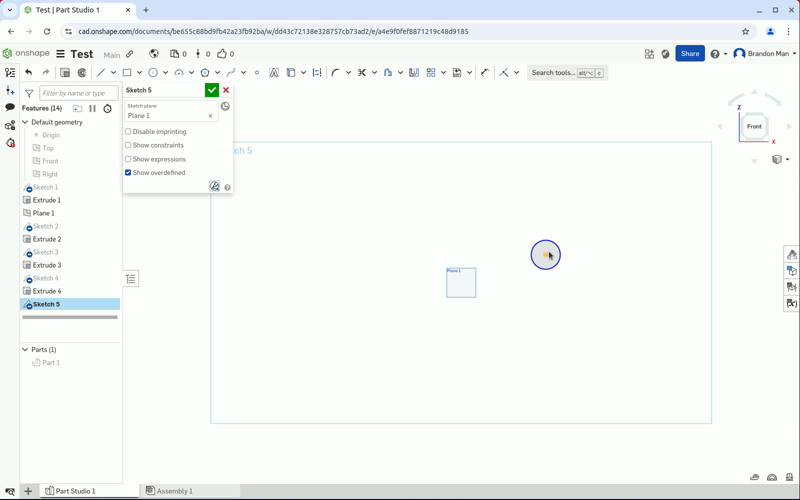
scroll(6)
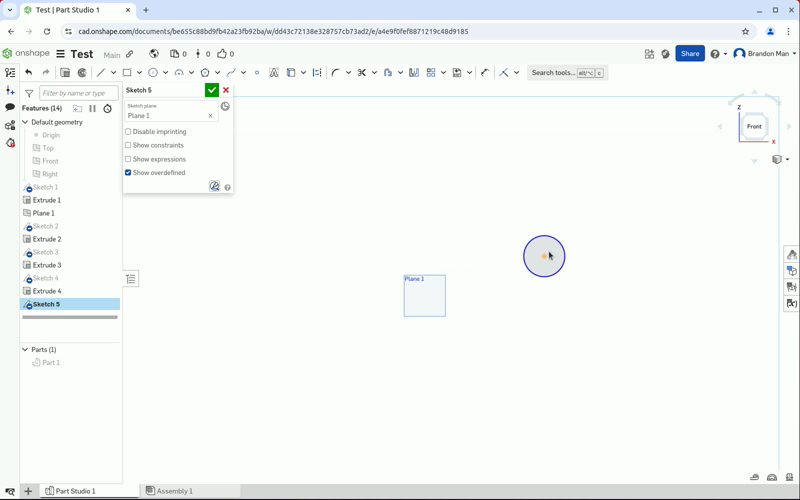
scroll(6)
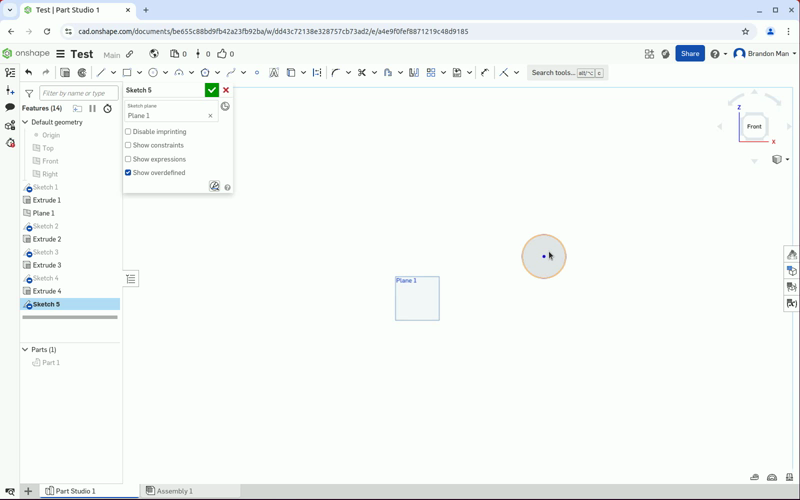
scroll(6)
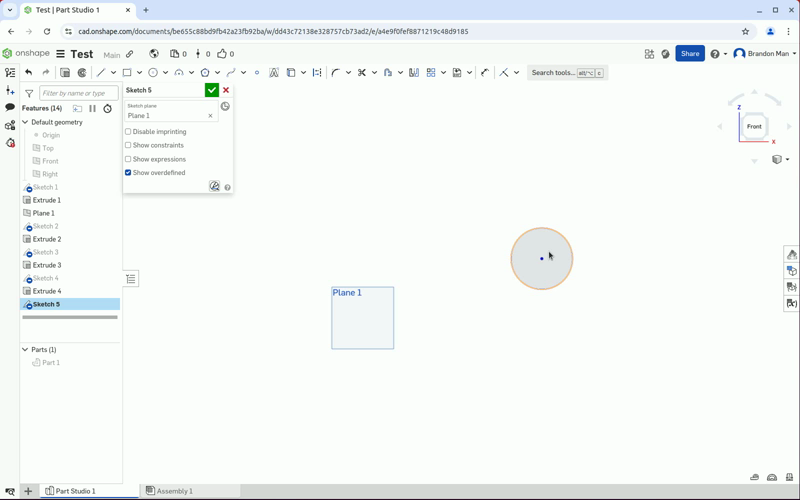
scroll(6)
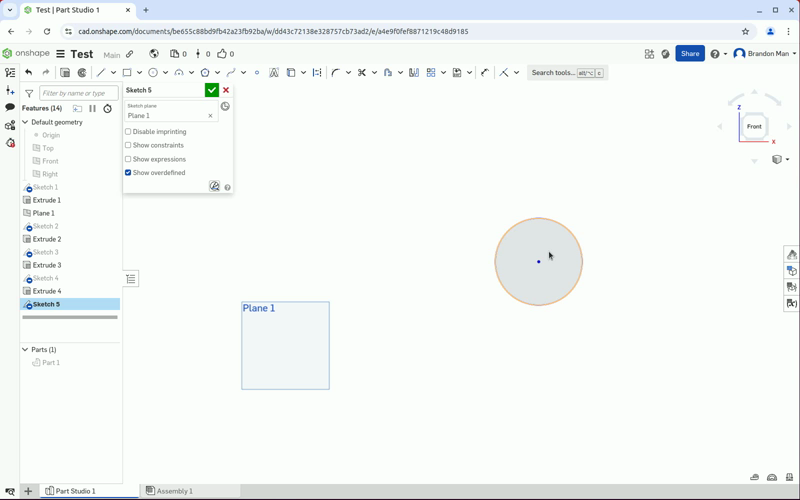
scroll(6)
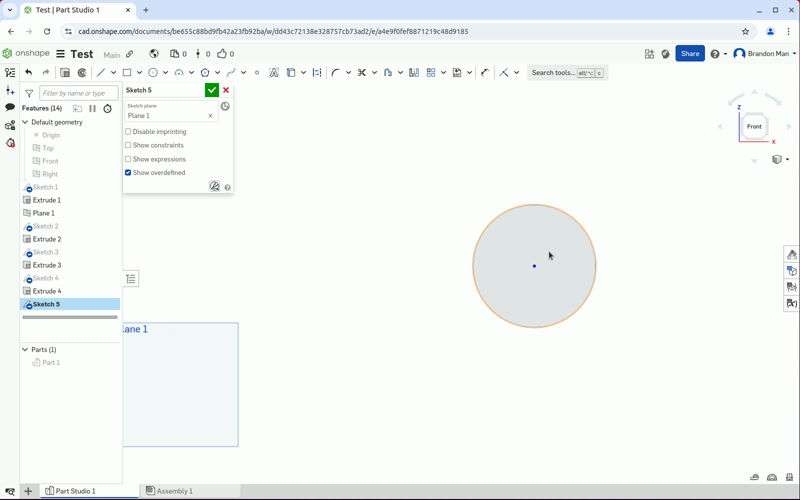
scroll(6)
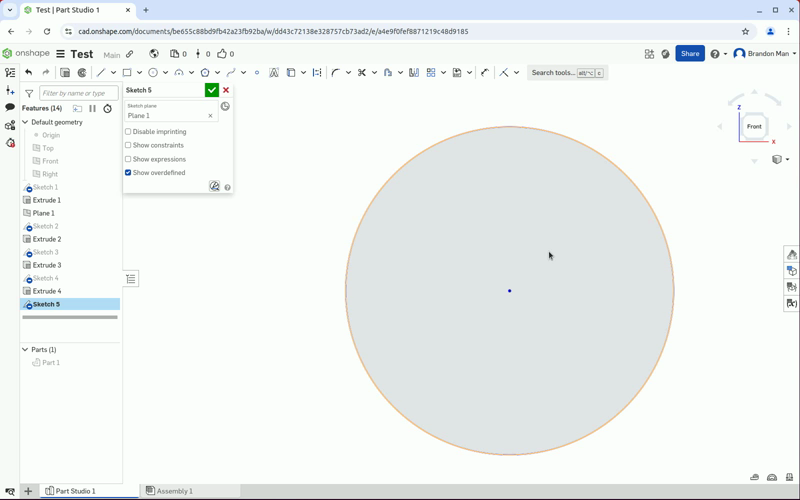
click(549, 251)
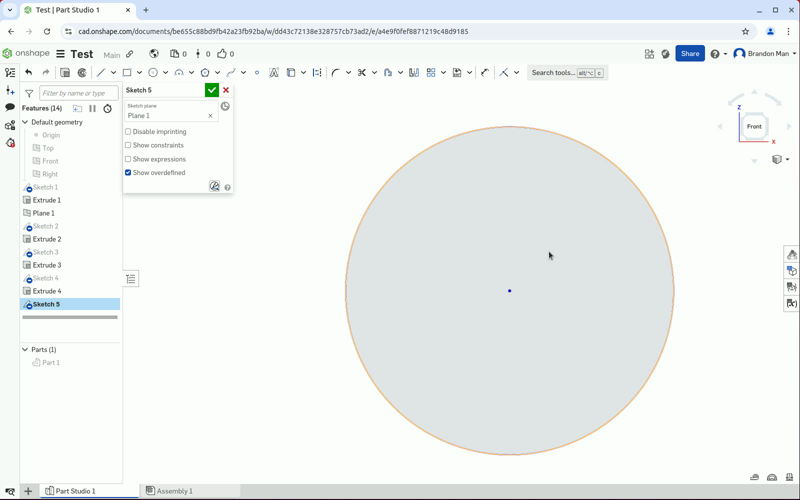
scroll(-6)
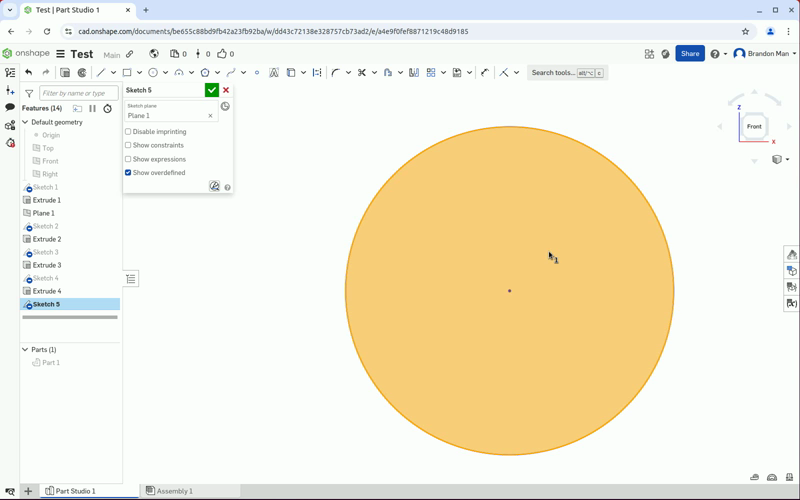
scroll(-6)
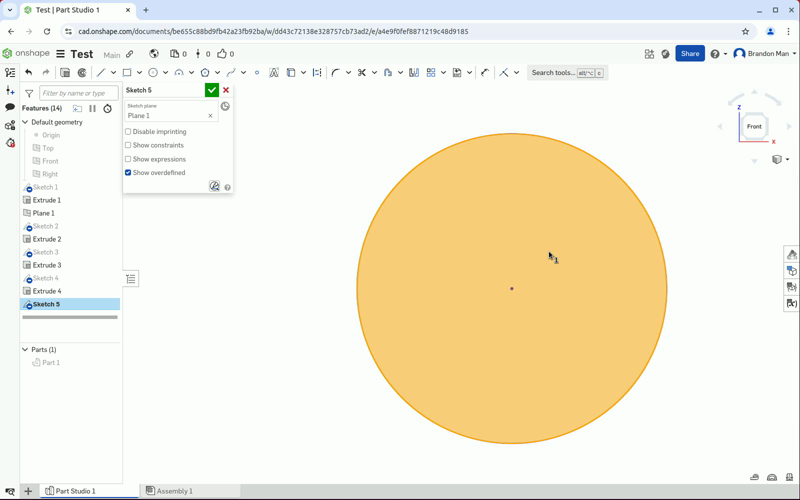
scroll(-6)
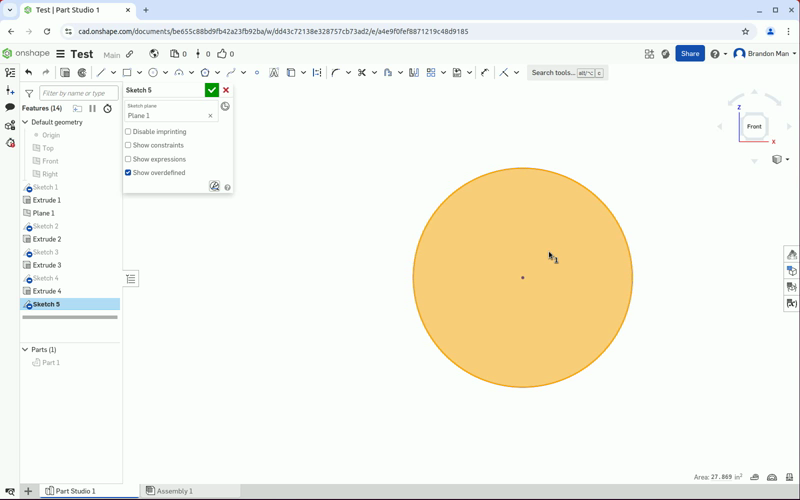
scroll(-6)
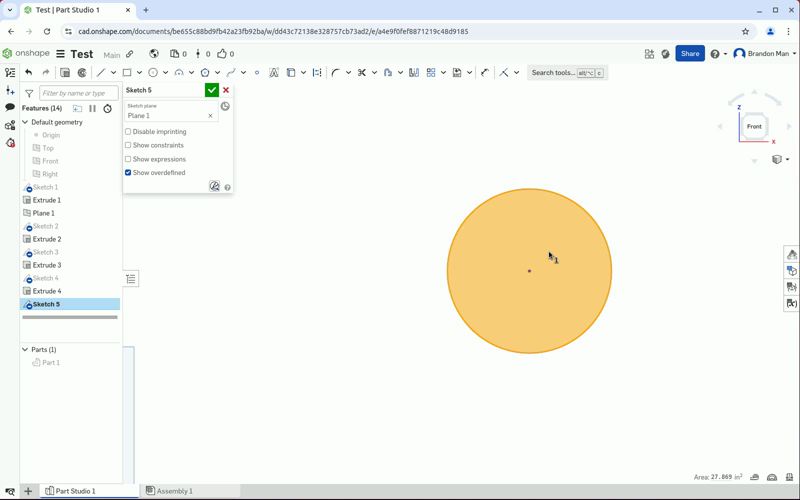
scroll(-6)
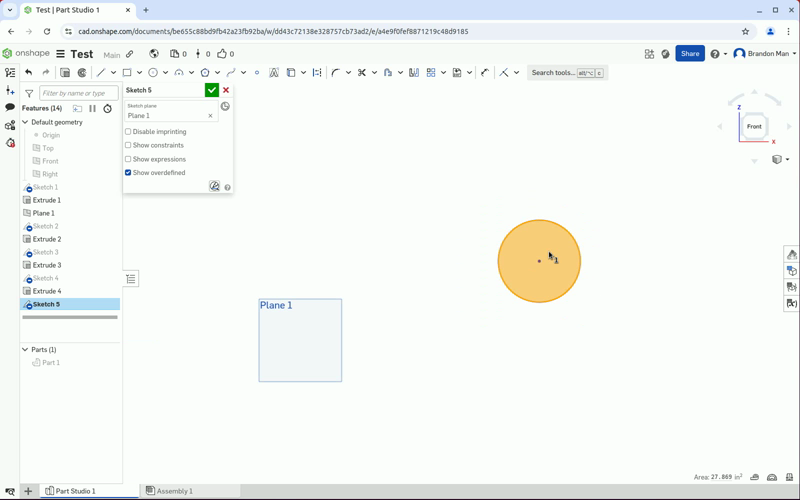
scroll(-6)
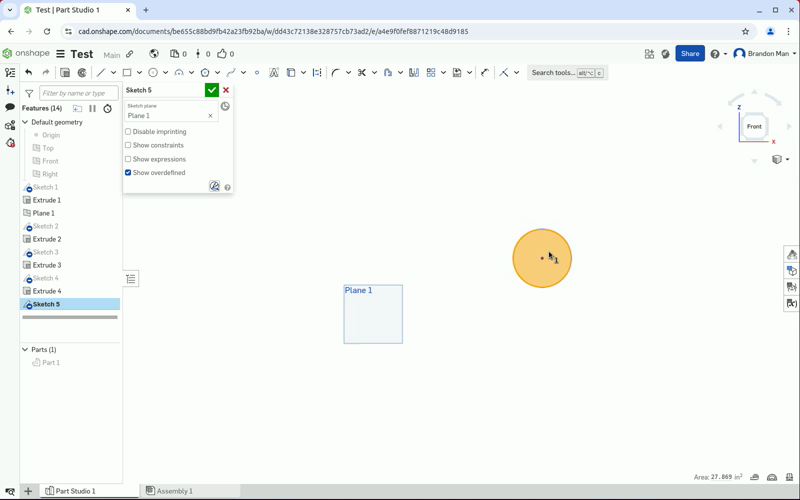
scroll(-6)
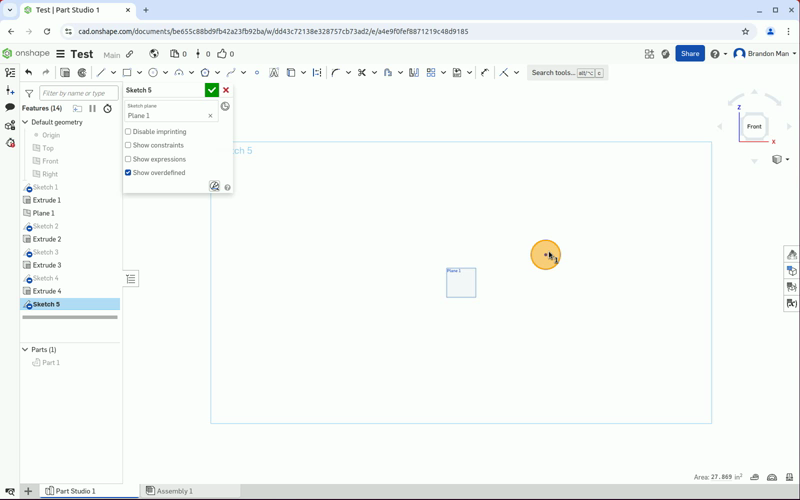
mouse_move(73, 352)
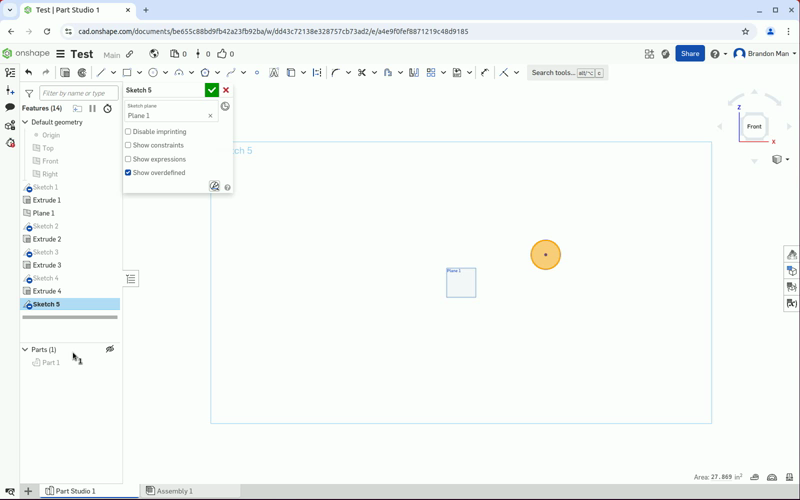
key(shift+y)
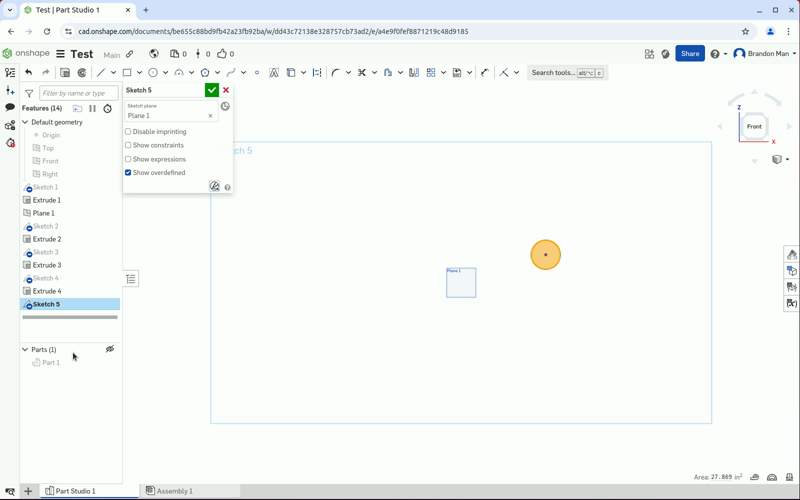
key(shift+e)
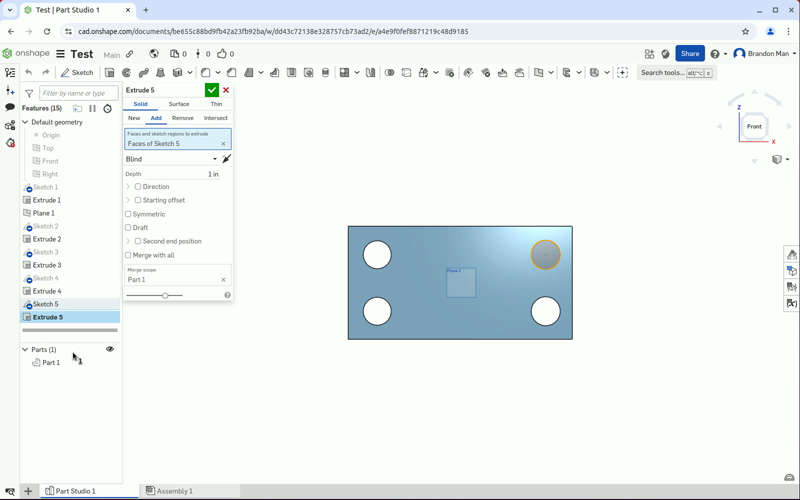
mouse_move(143, 106)
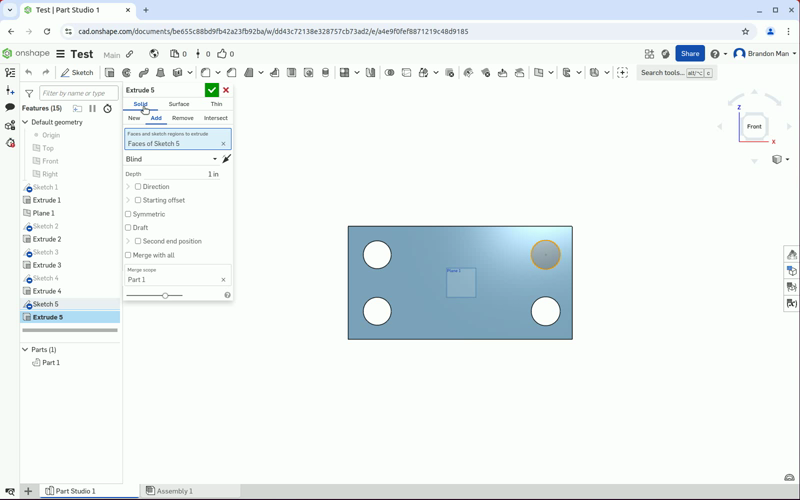
click(143, 106)
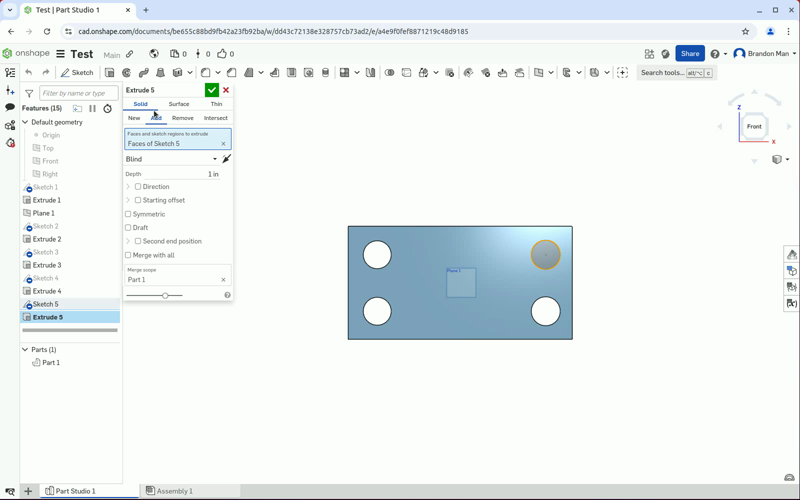
mouse_move(186, 120)
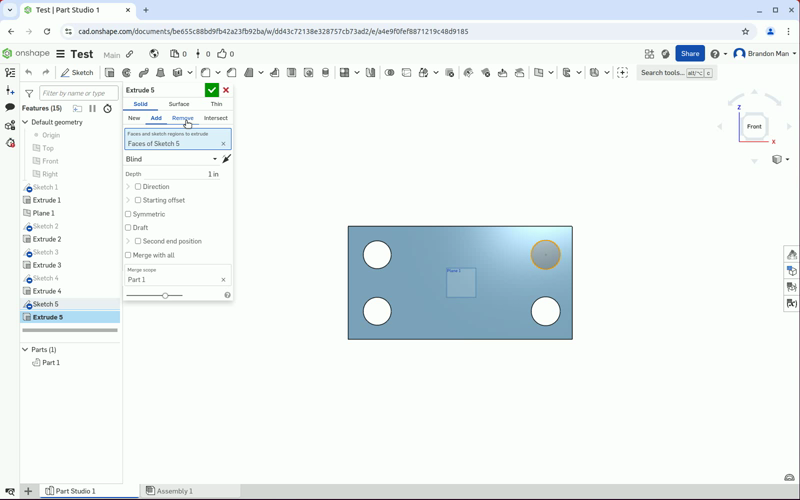
click(186, 120)
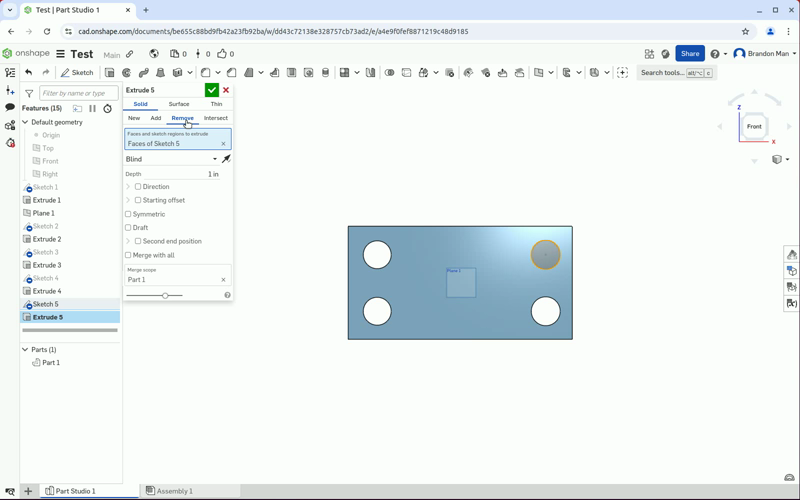
key(tab, 4)
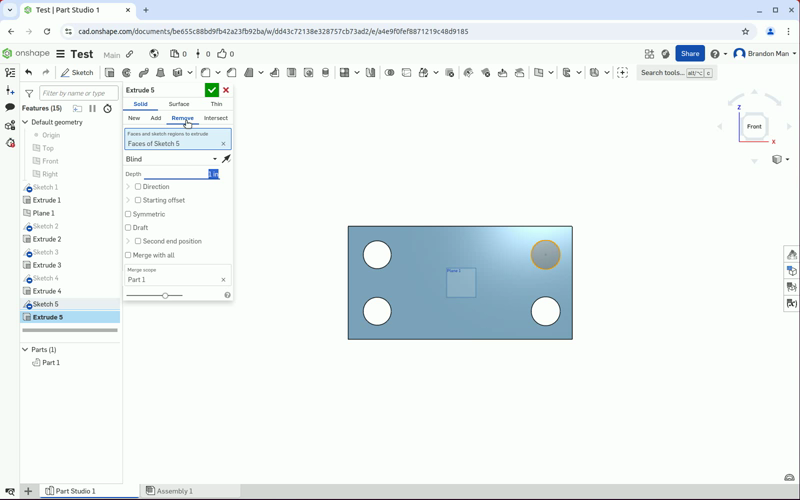
text(11.554)
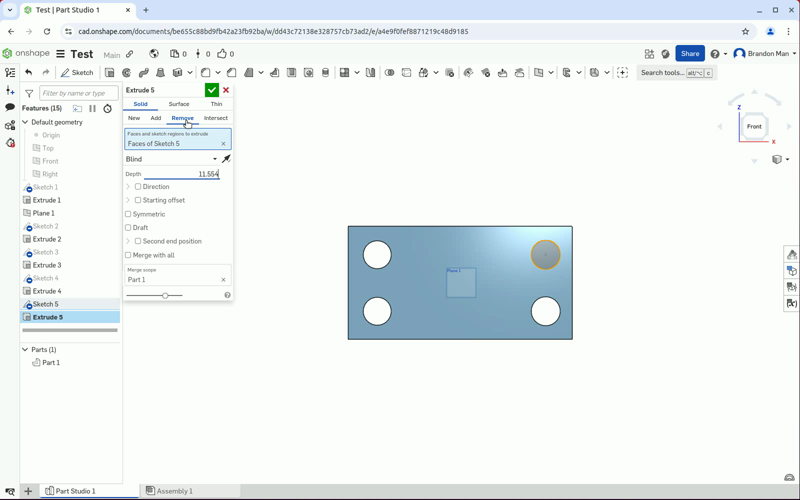
key(tab, 6)
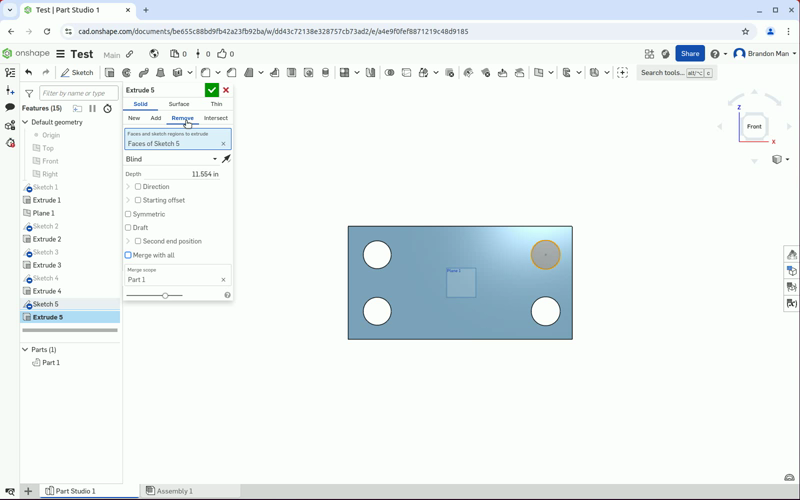
key(space)
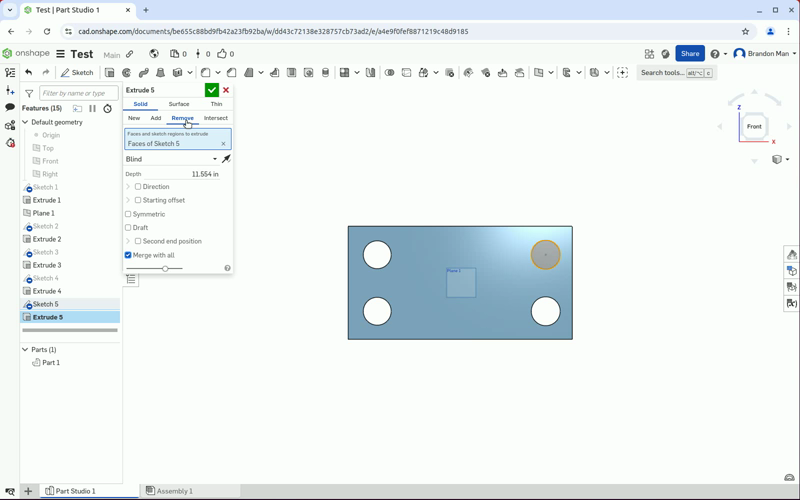
key(enter)
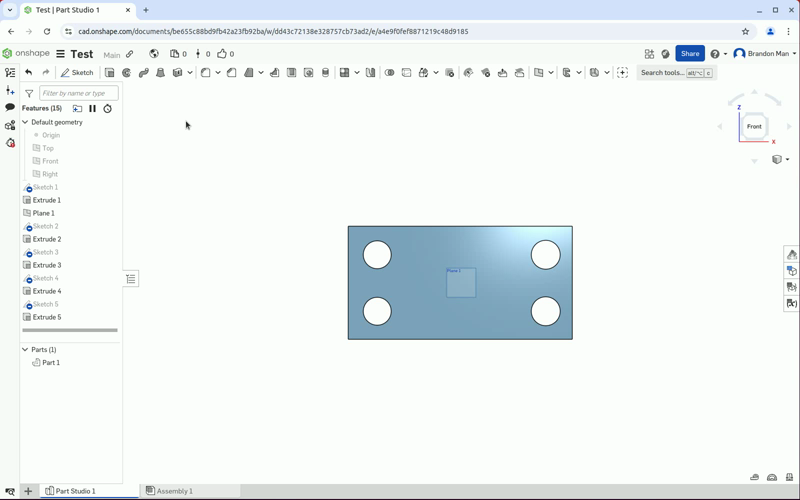
key(shift+h)
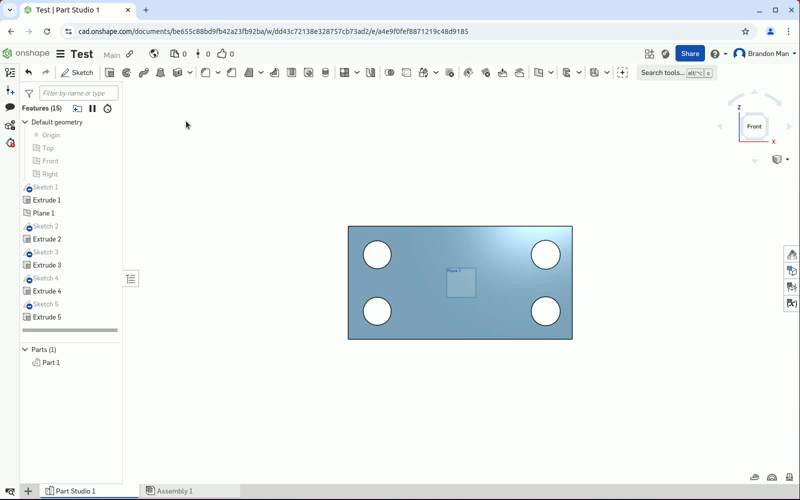
key(shift+h)
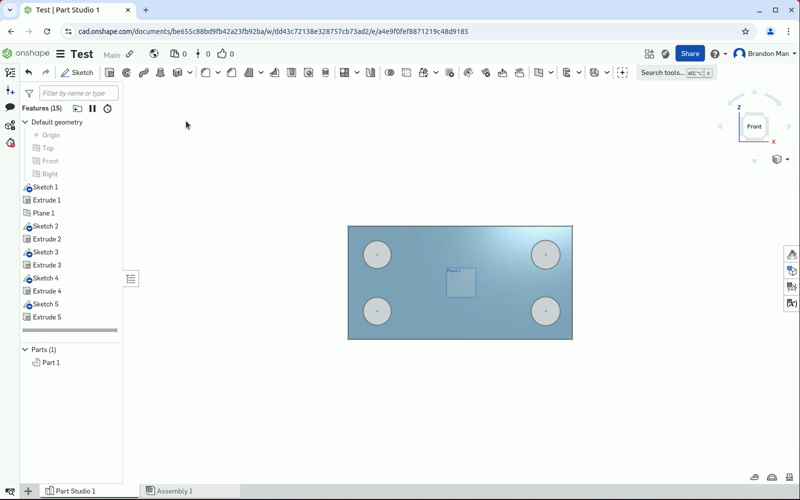
key(shift+7)
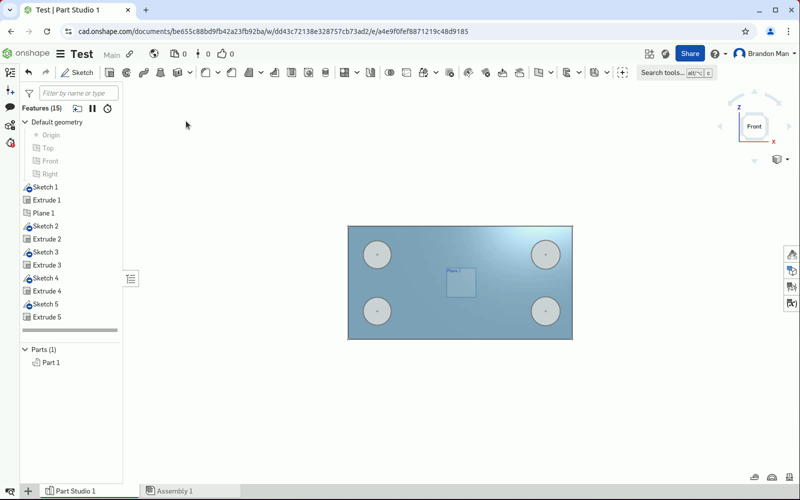
key(left, 2)
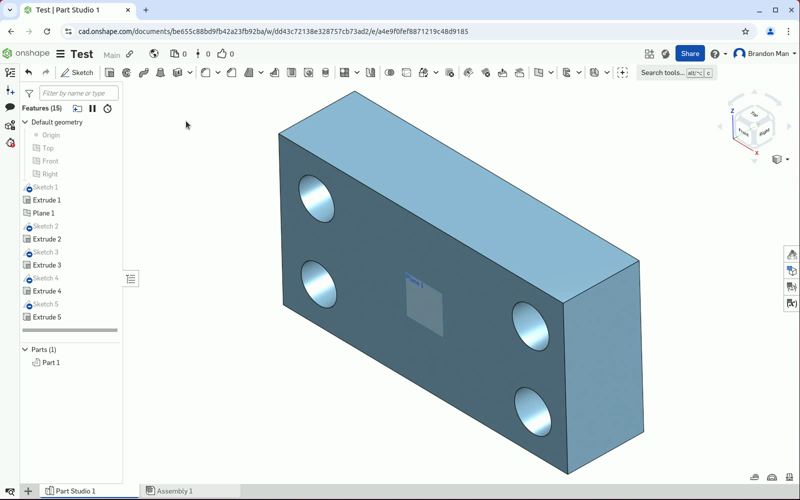
key(down, 2)
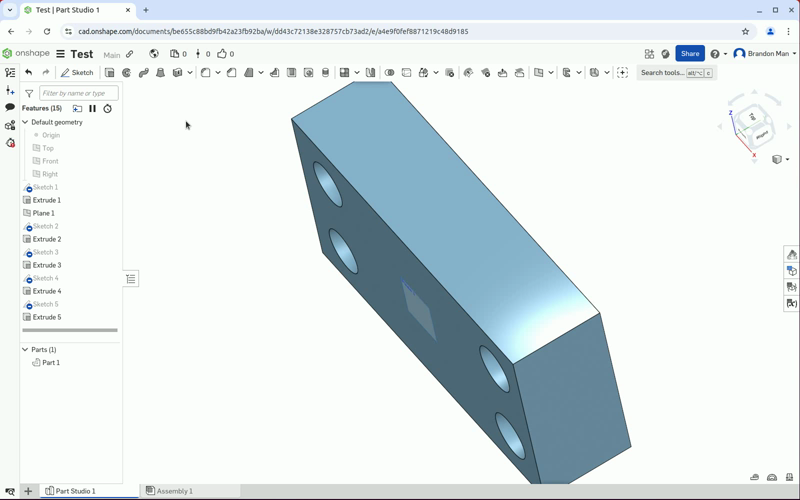
key(up, 2)
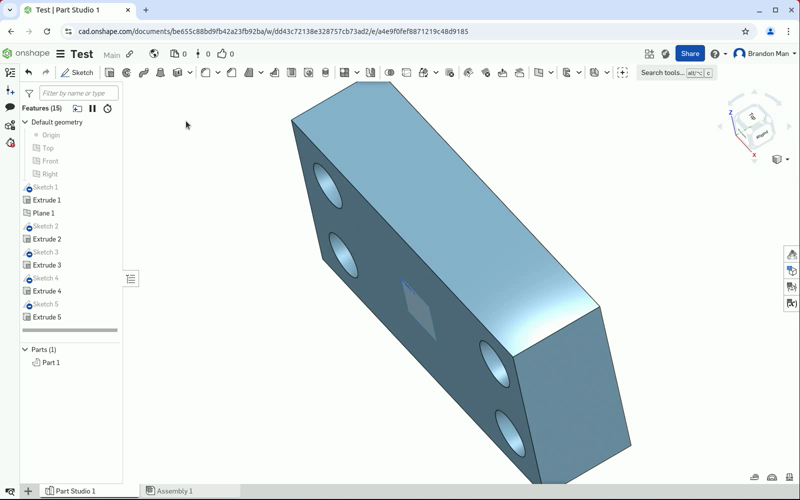
key(right, 2)
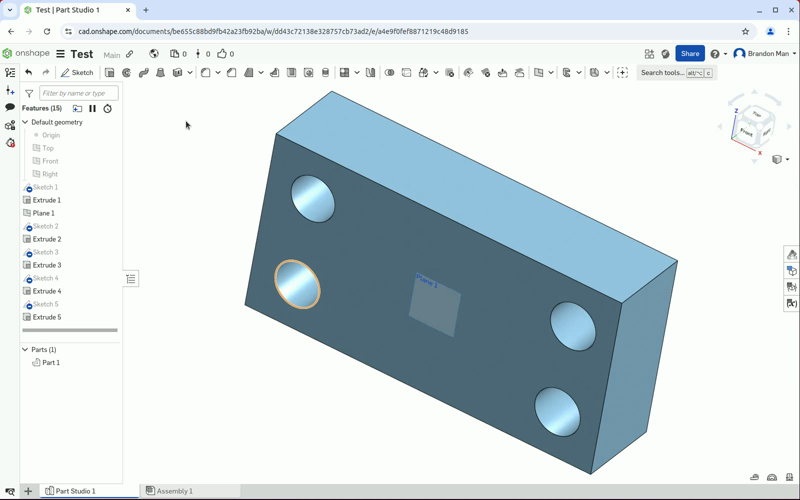
mouse_move(73, 189)
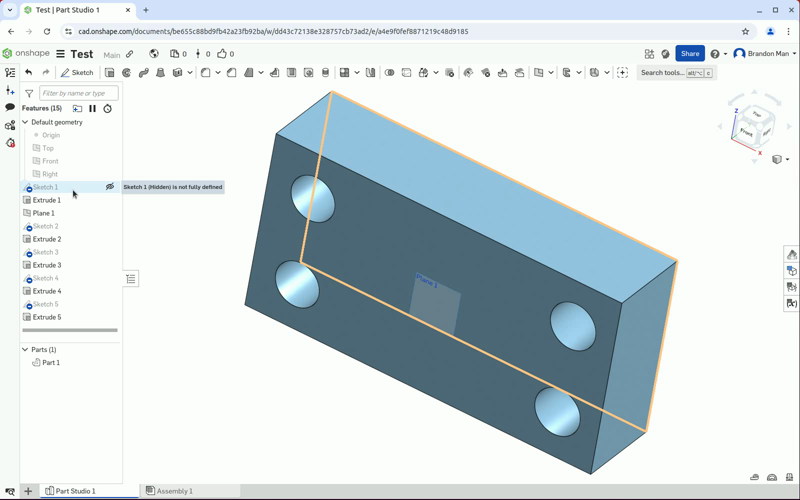
click(73, 189)